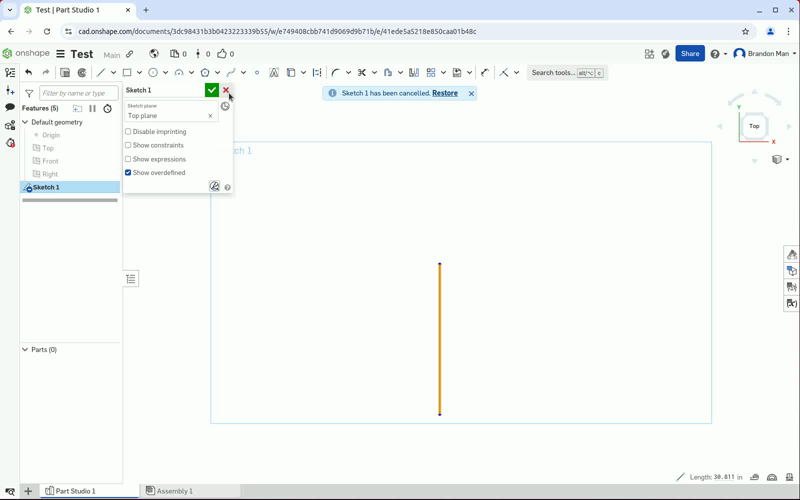
key(shift+h)
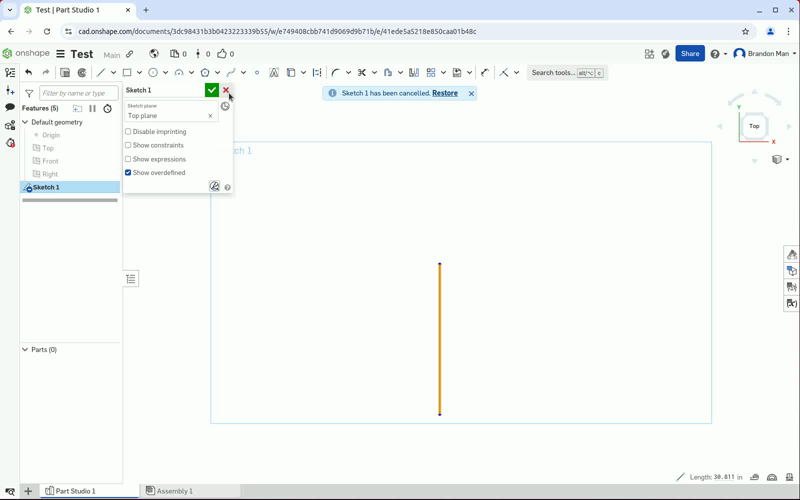
key(shift+s)
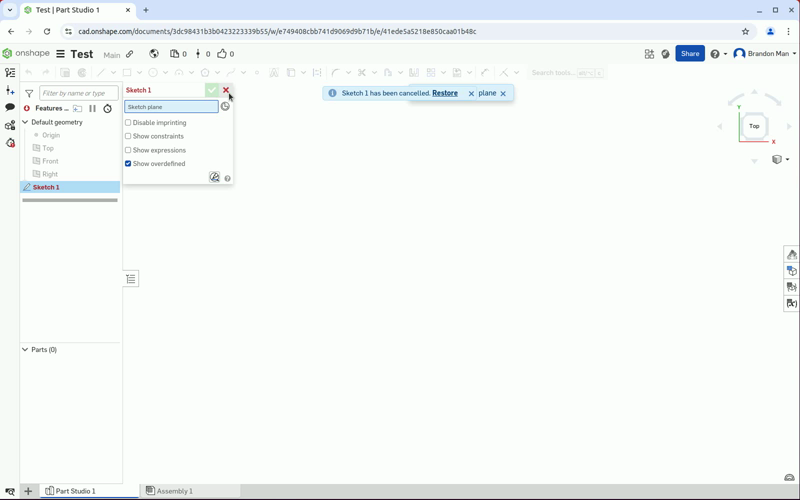
mouse_move(73, 150)
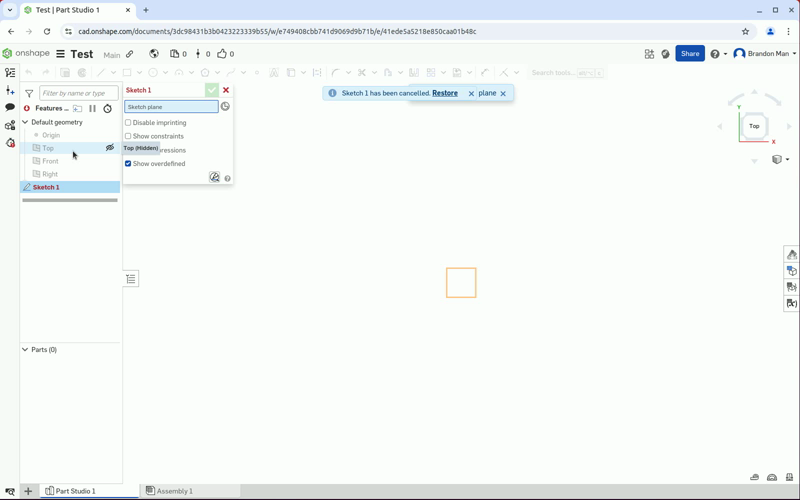
click(73, 150)
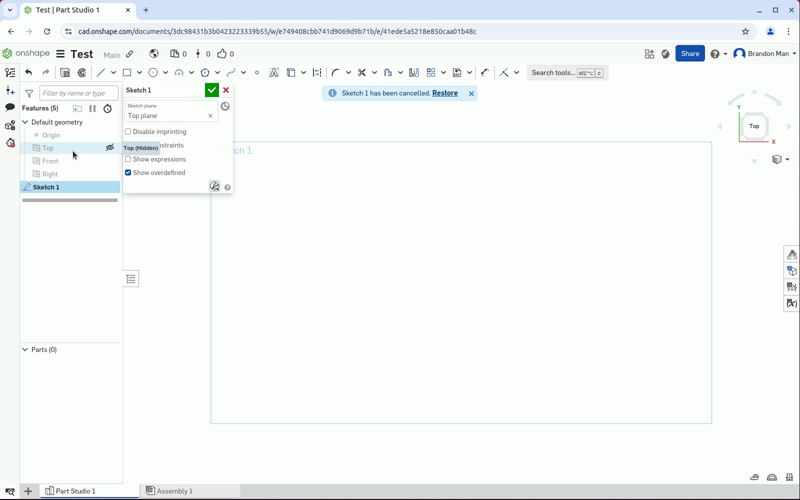
mouse_move(73, 352)
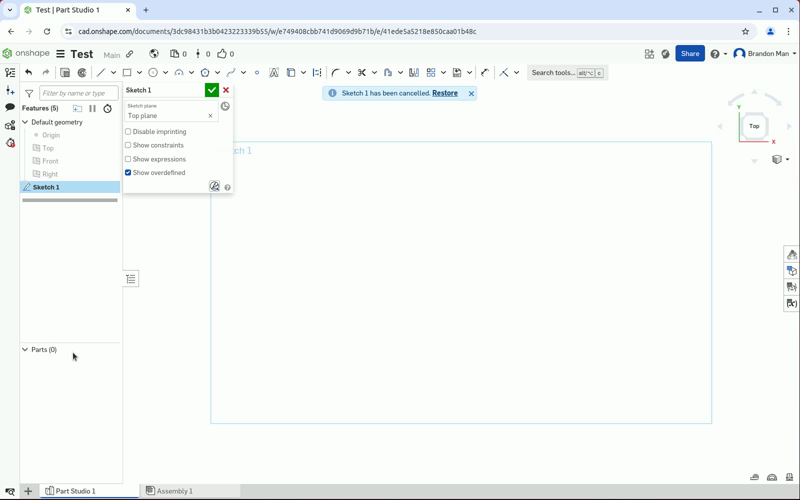
key(y)
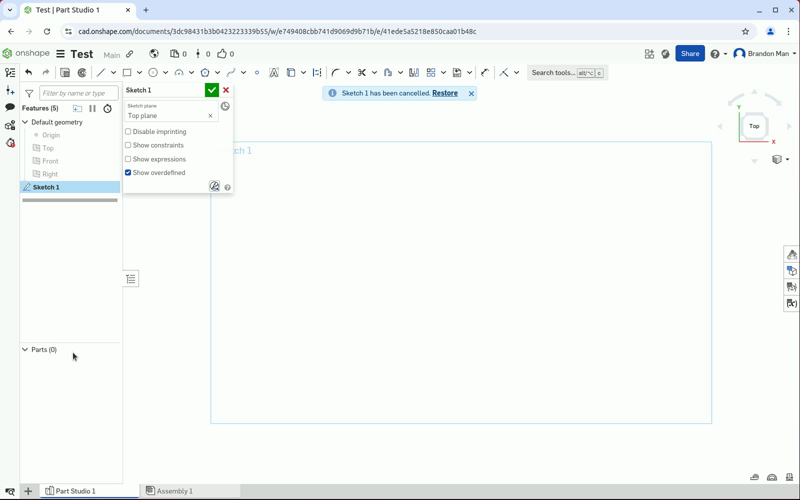
key(l)
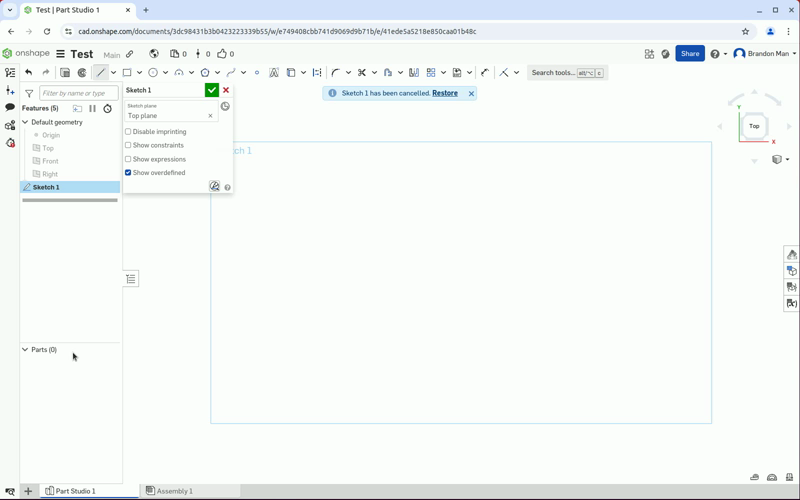
key_down(shift)
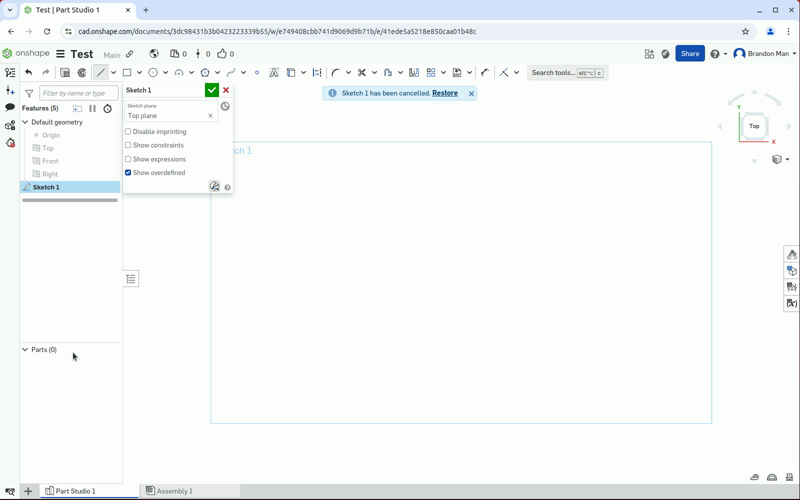
mouse_move(404, 267)
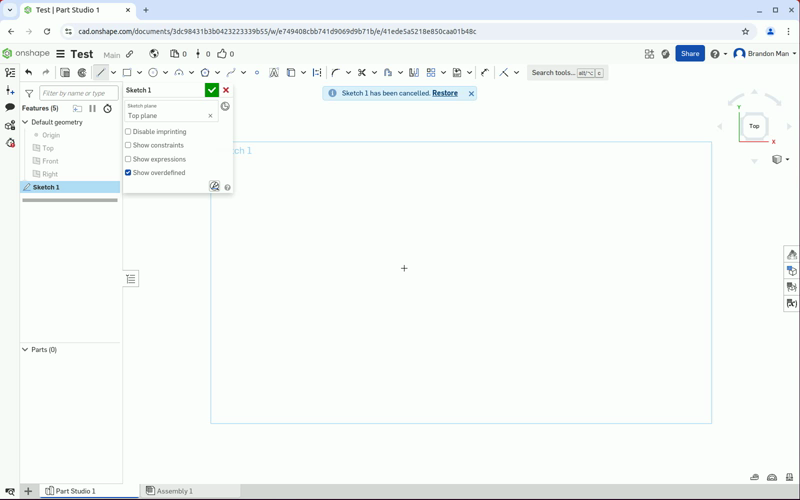
click(404, 267)
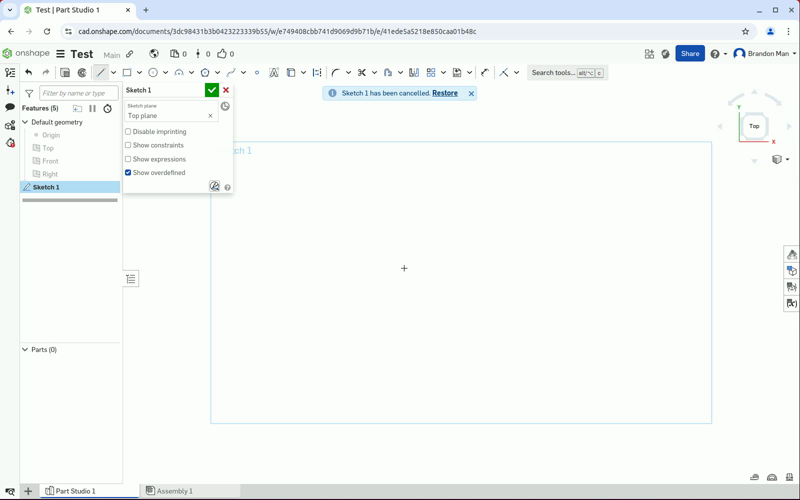
key_up(shift)
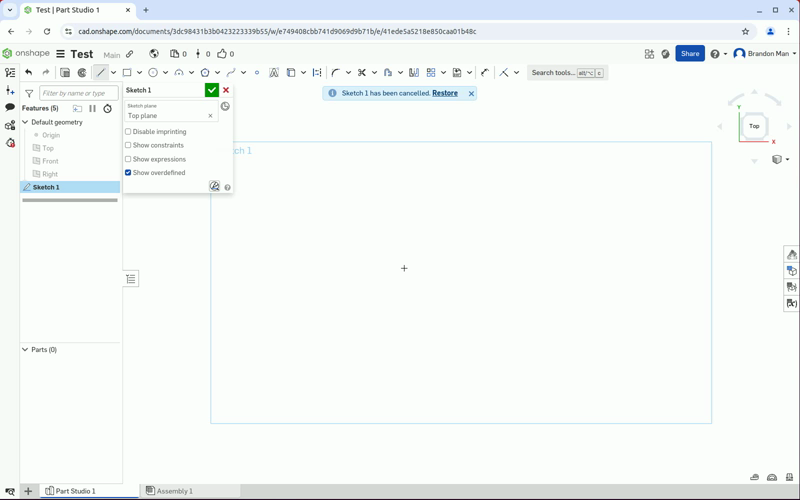
key_down(shift)
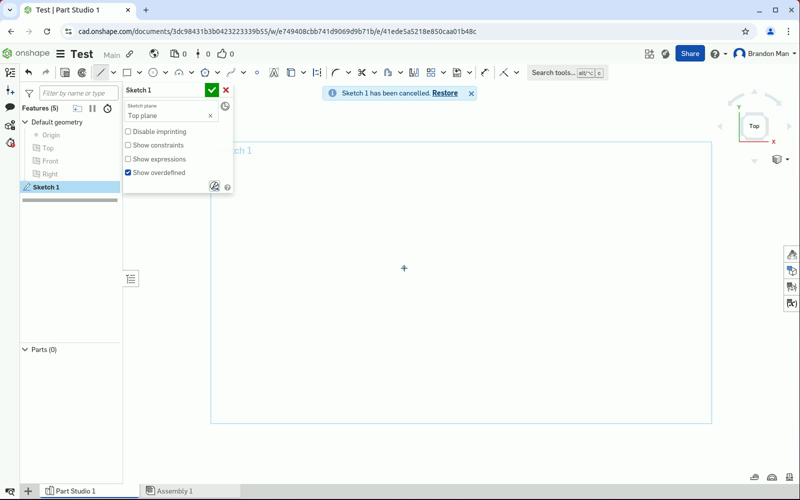
mouse_move(434, 267)
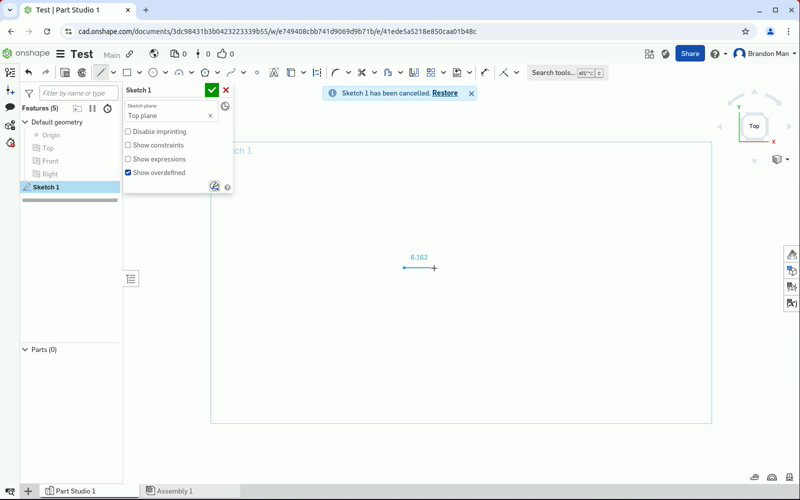
mouse_move(414, 267)
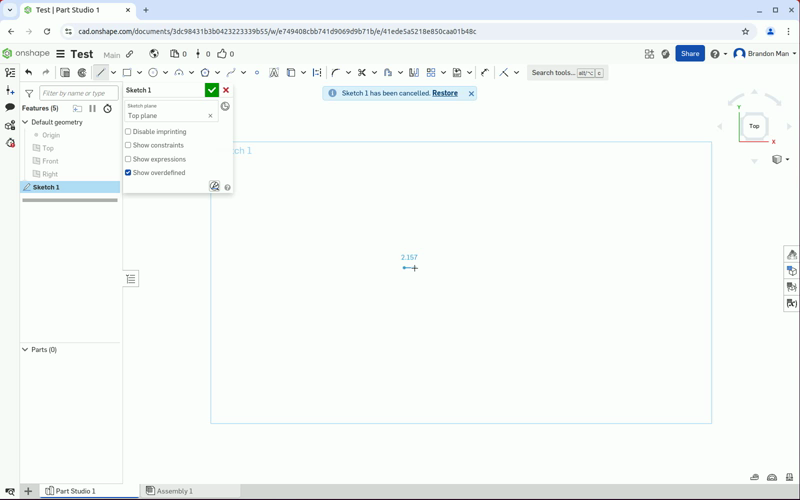
click(414, 267)
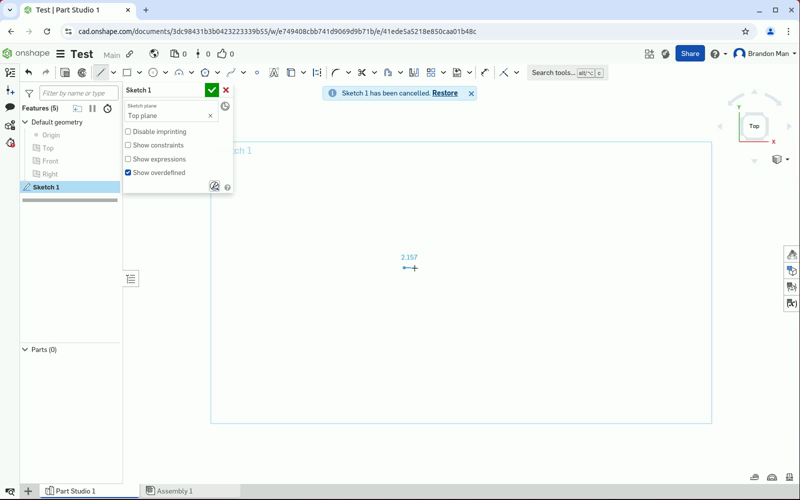
key_up(shift)
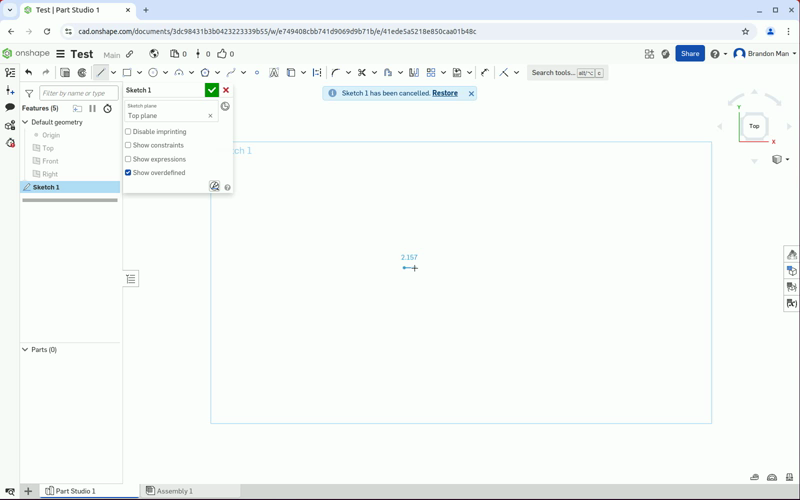
key_down(shift)
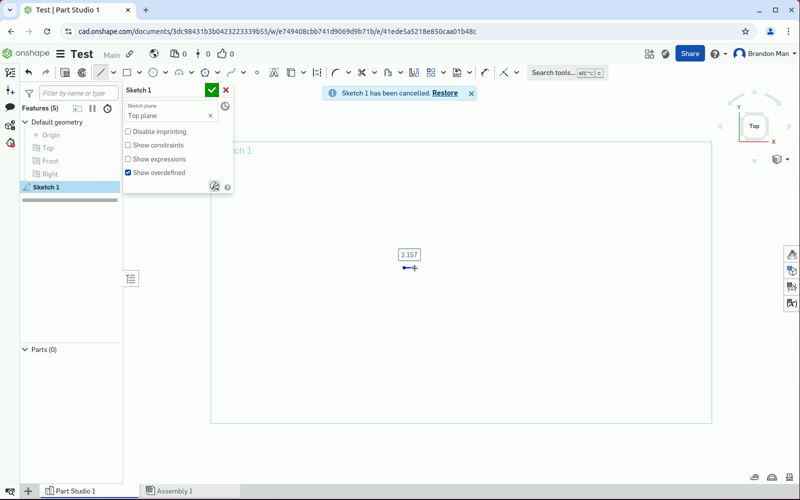
mouse_move(414, 170)
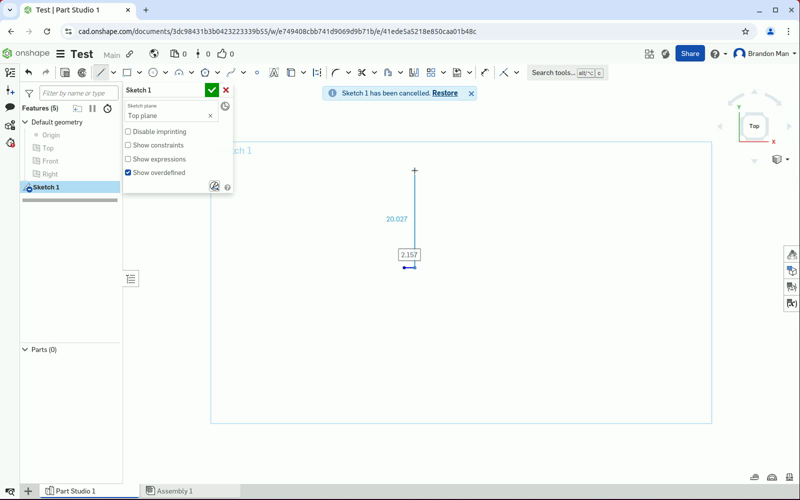
click(414, 170)
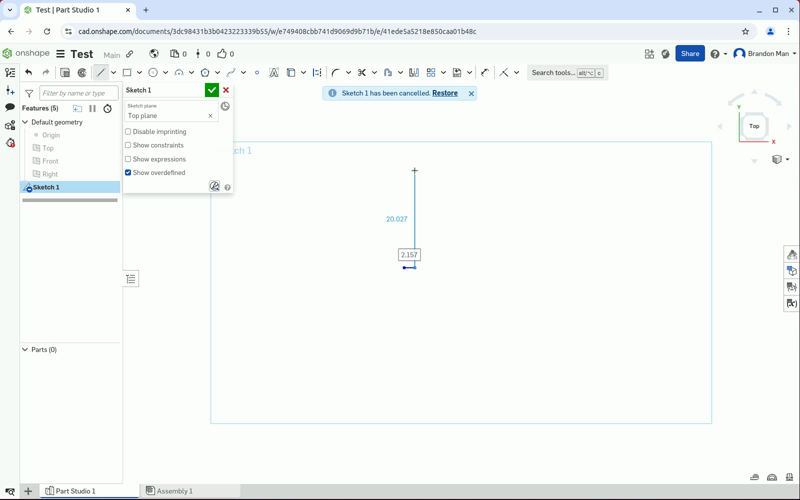
key_up(shift)
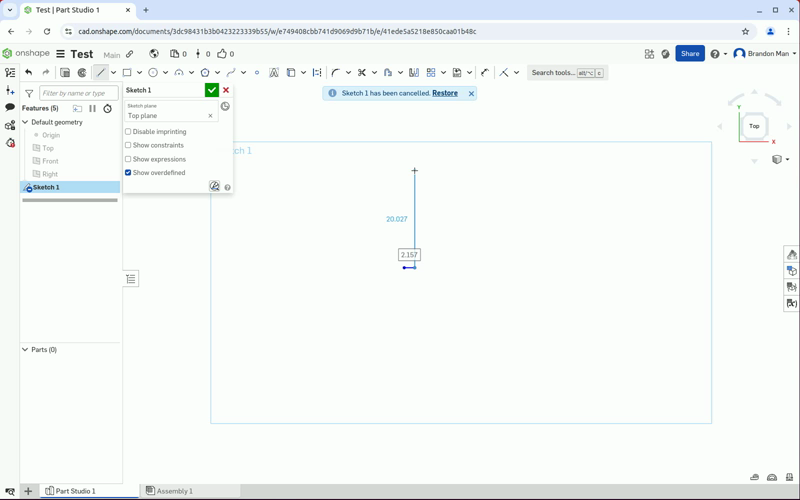
key_down(shift)
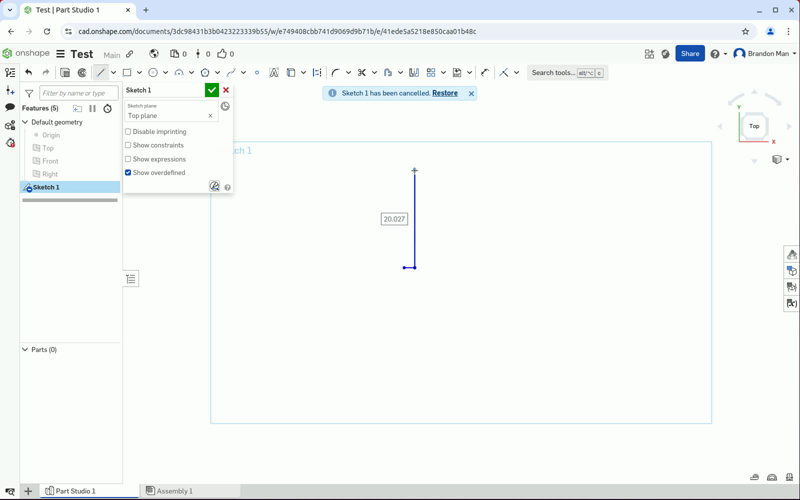
mouse_move(444, 170)
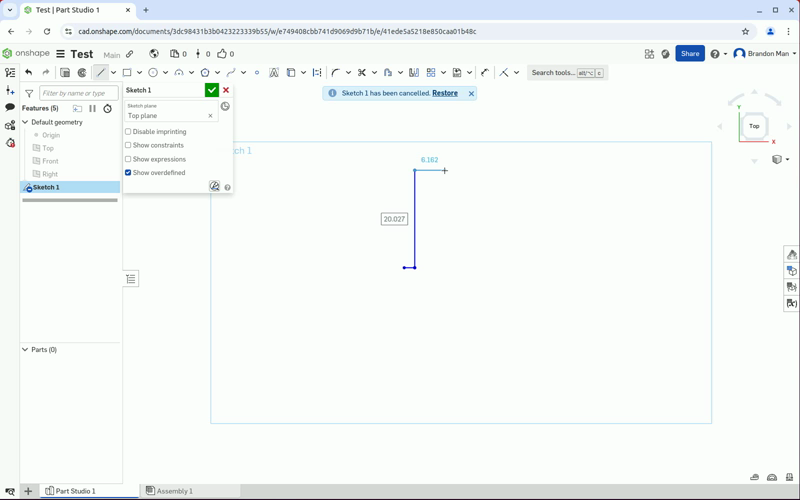
mouse_move(404, 170)
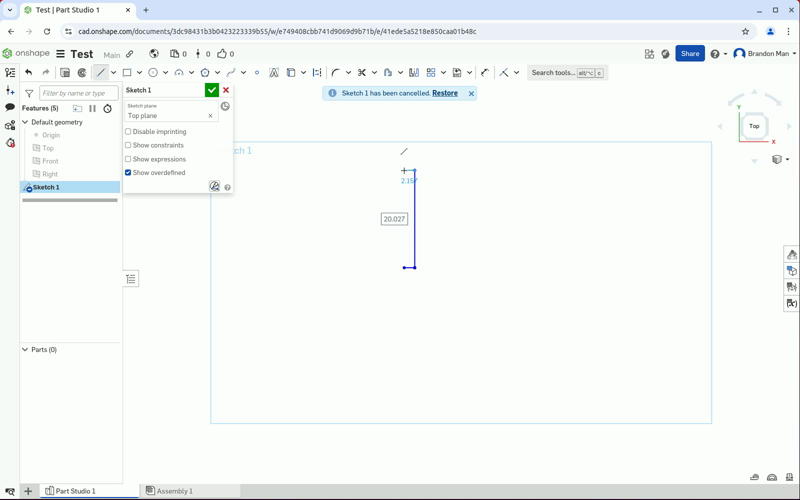
click(404, 170)
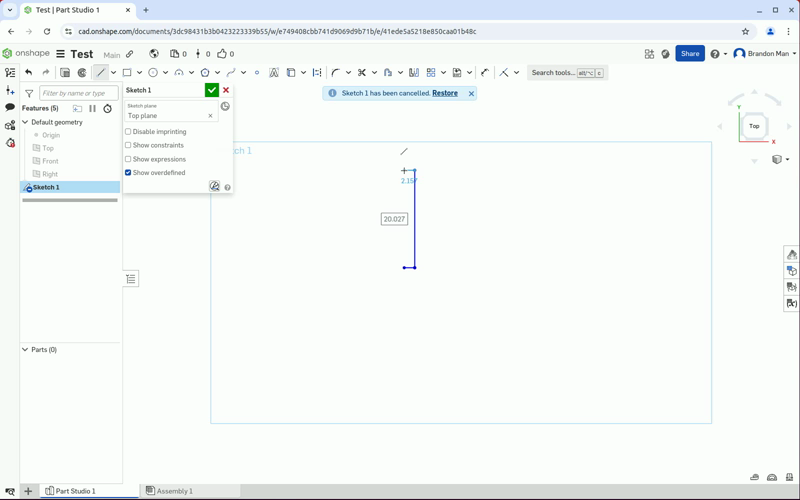
key_up(shift)
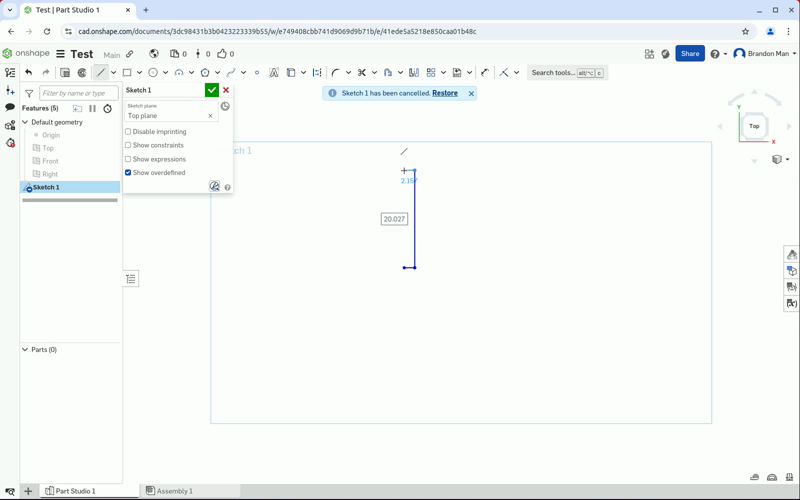
key_down(shift)
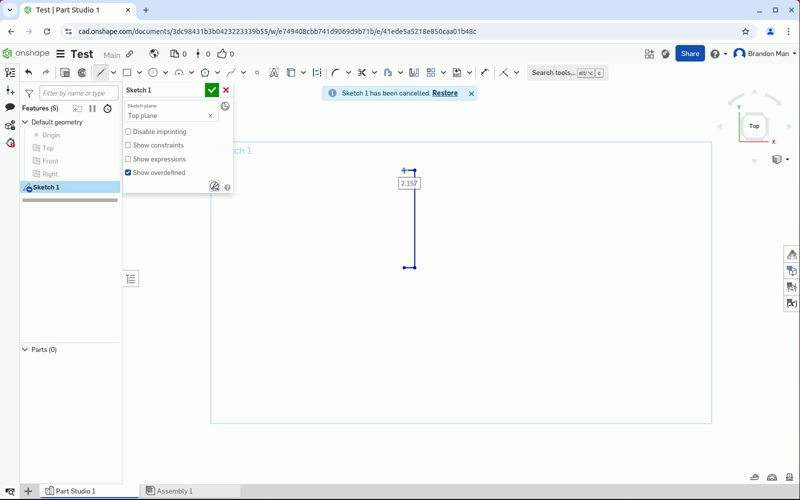
mouse_move(404, 267)
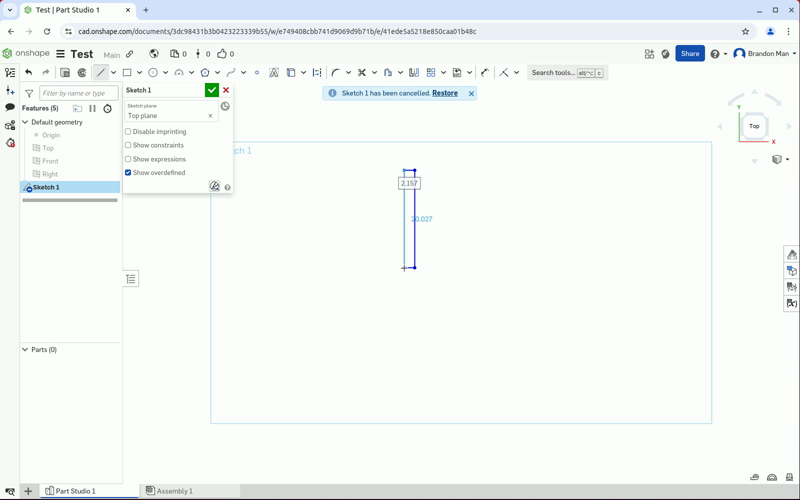
key_up(shift)
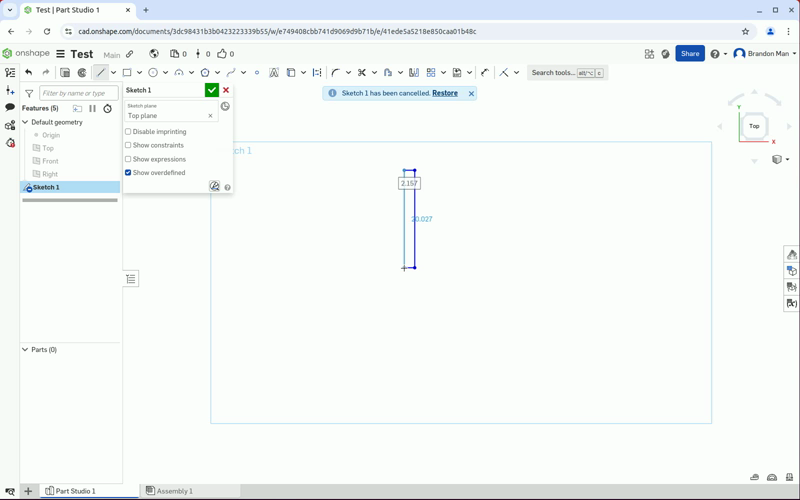
click(404, 267)
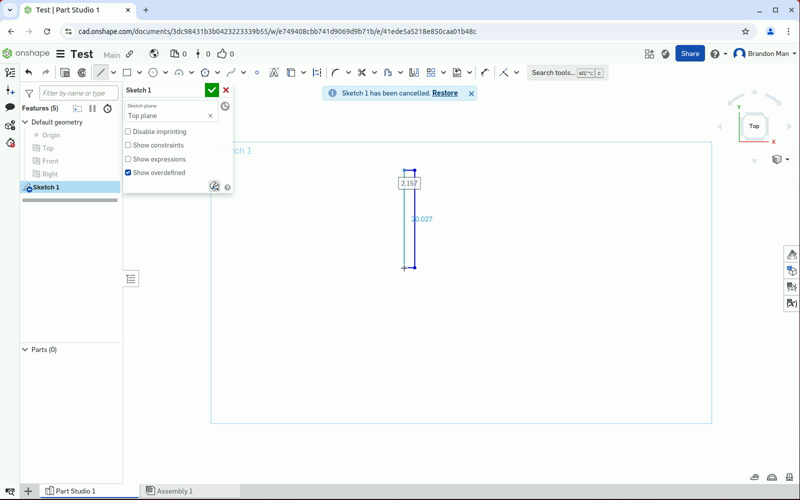
key(esc)
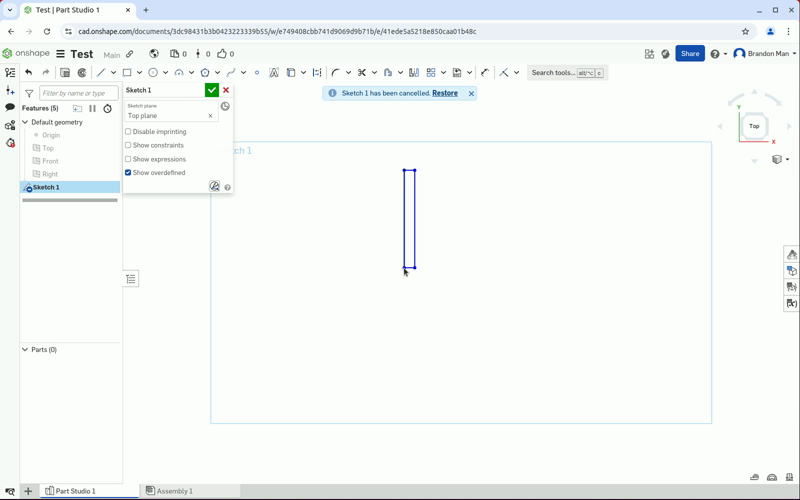
mouse_move(405, 252)
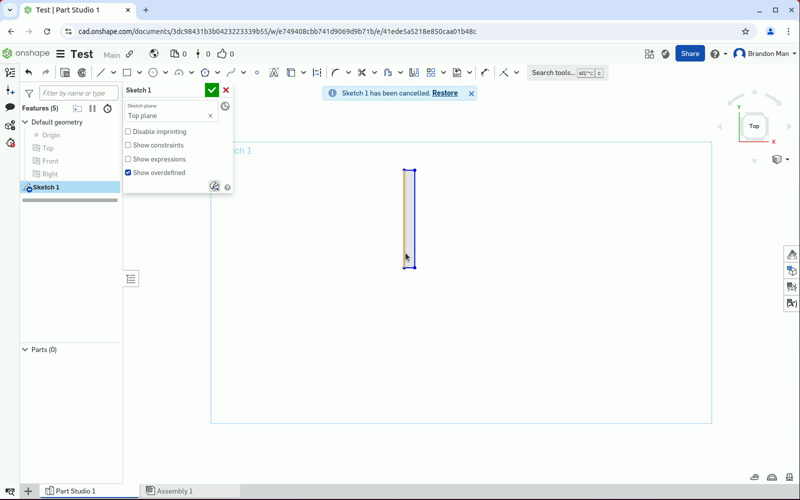
scroll(6)
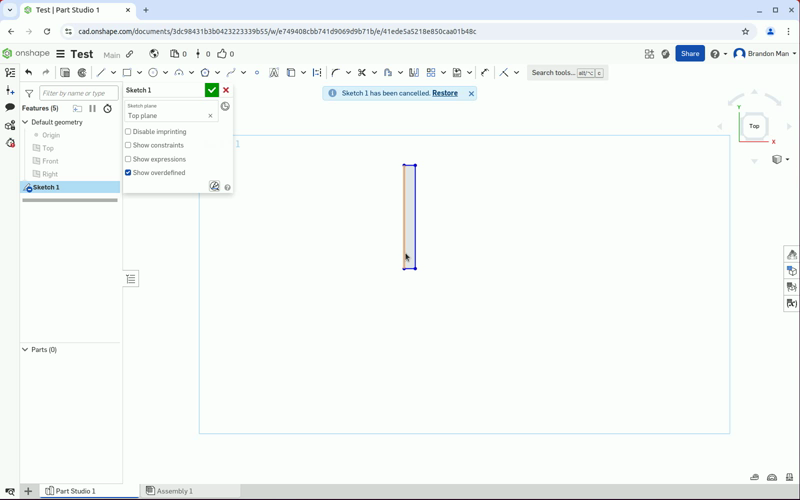
scroll(6)
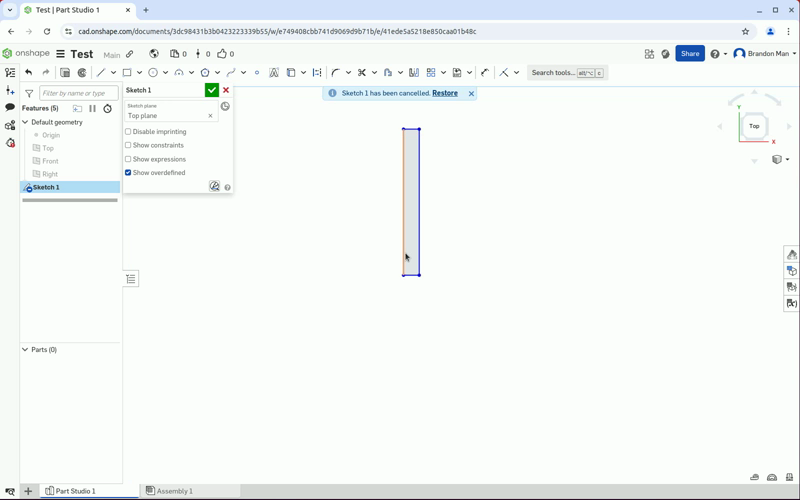
scroll(6)
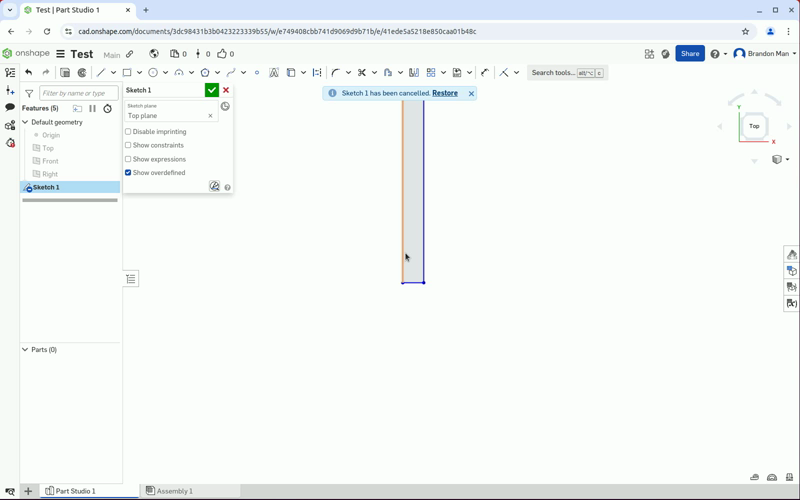
scroll(6)
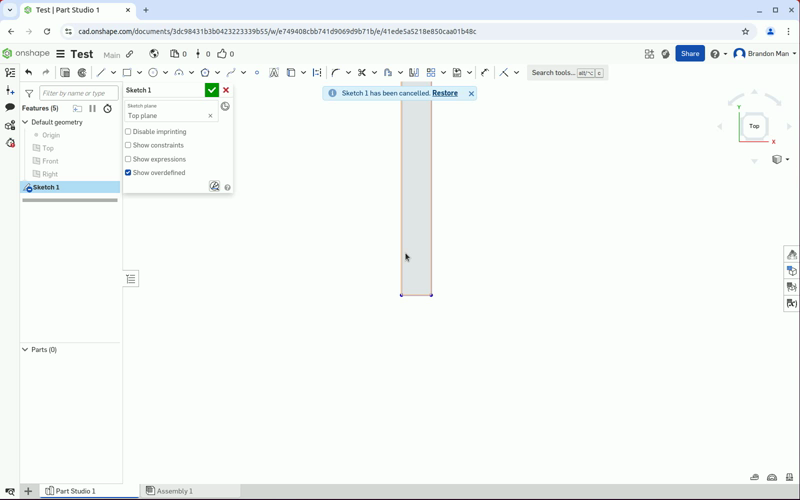
scroll(6)
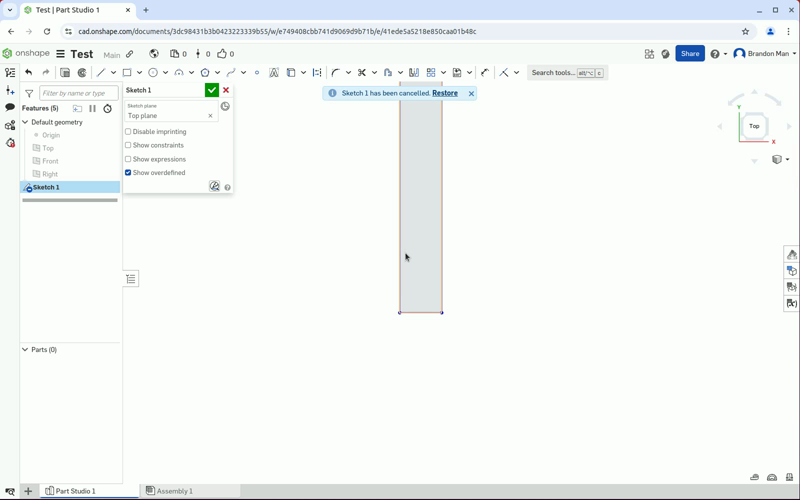
scroll(6)
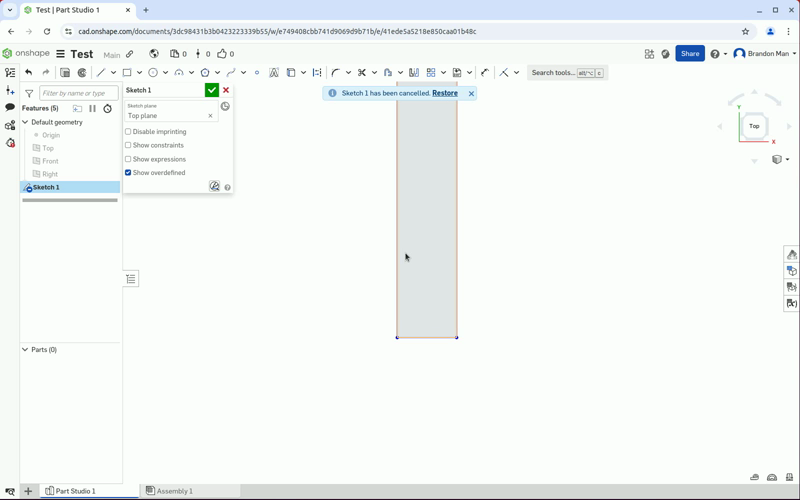
scroll(6)
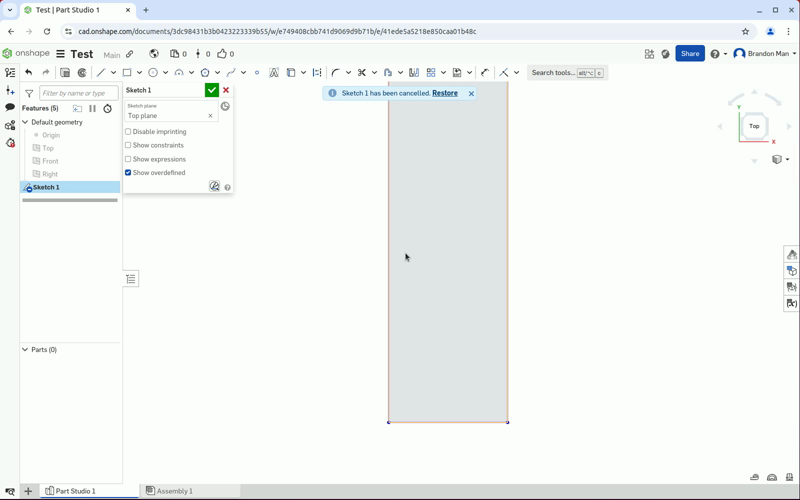
click(405, 252)
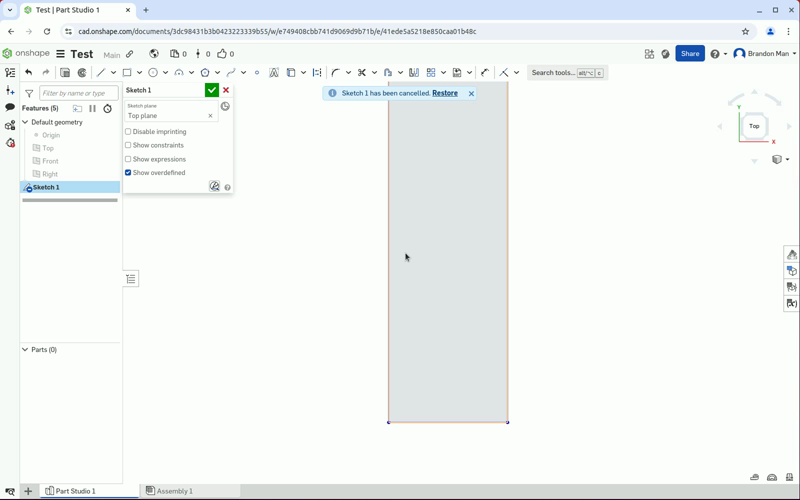
scroll(-6)
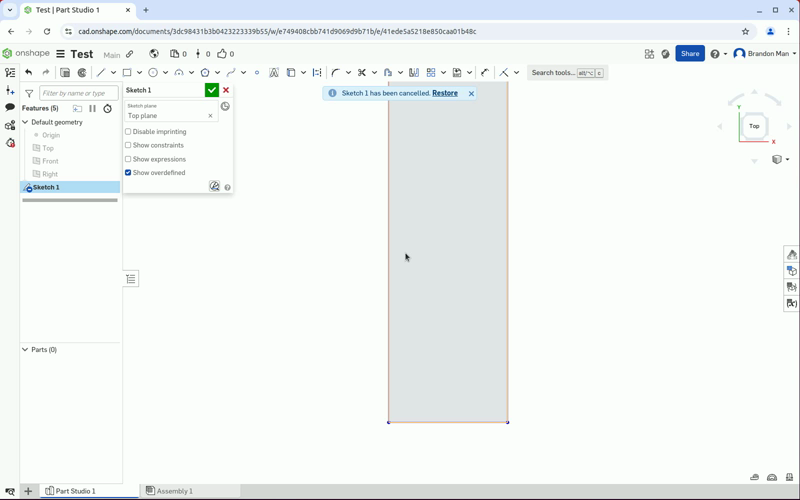
scroll(-6)
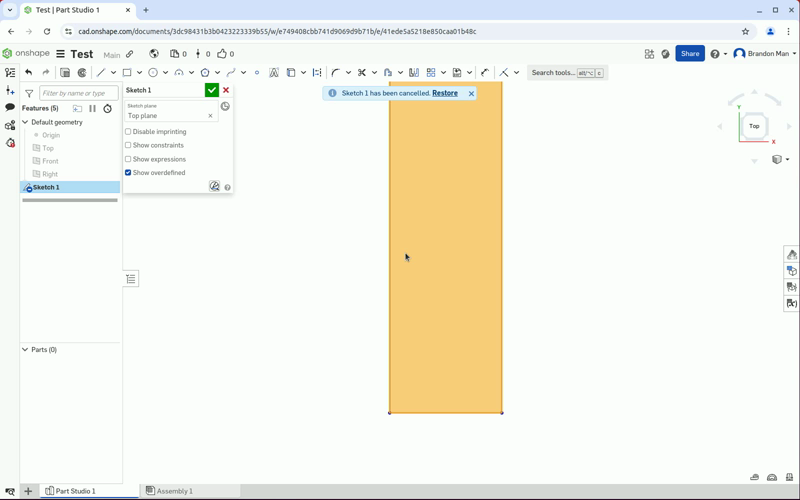
scroll(-6)
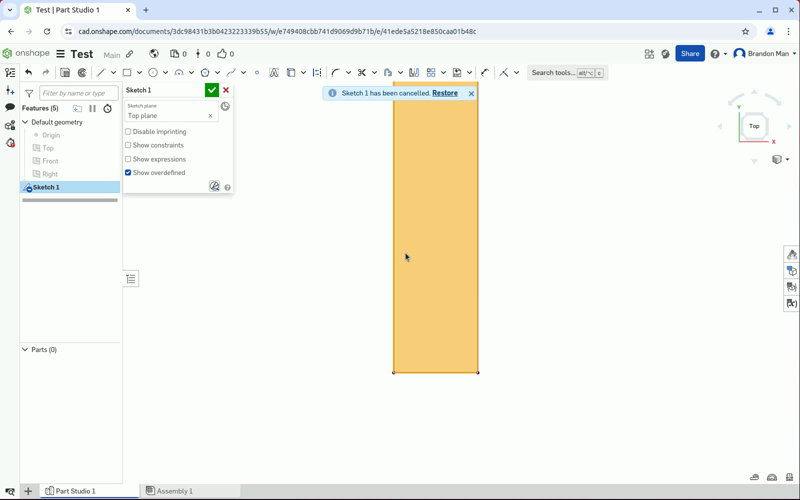
scroll(-6)
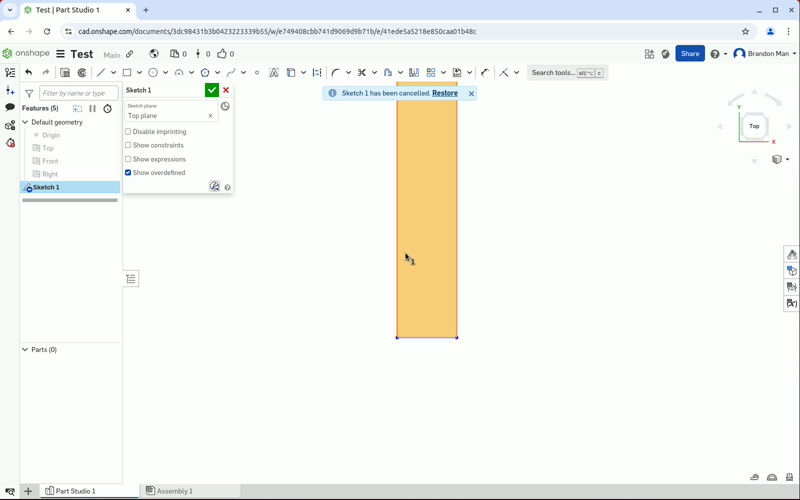
scroll(-6)
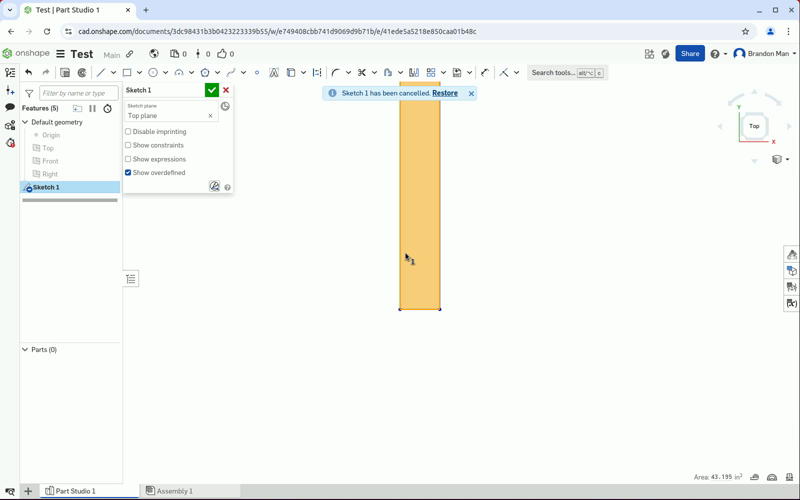
scroll(-6)
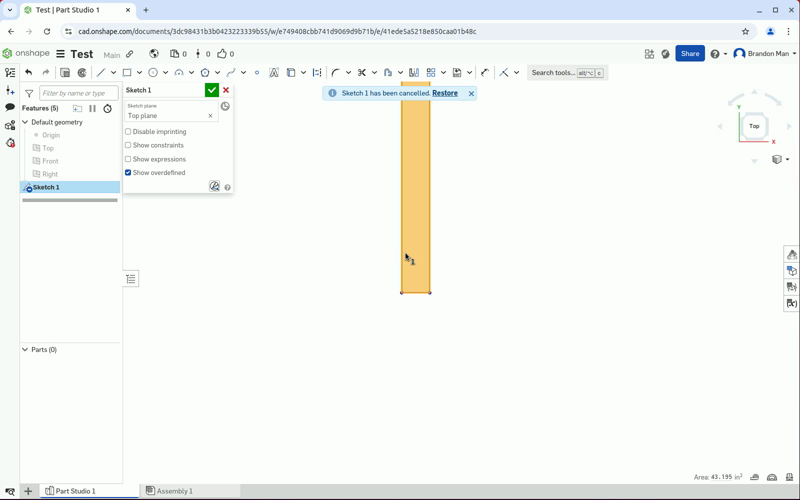
scroll(-6)
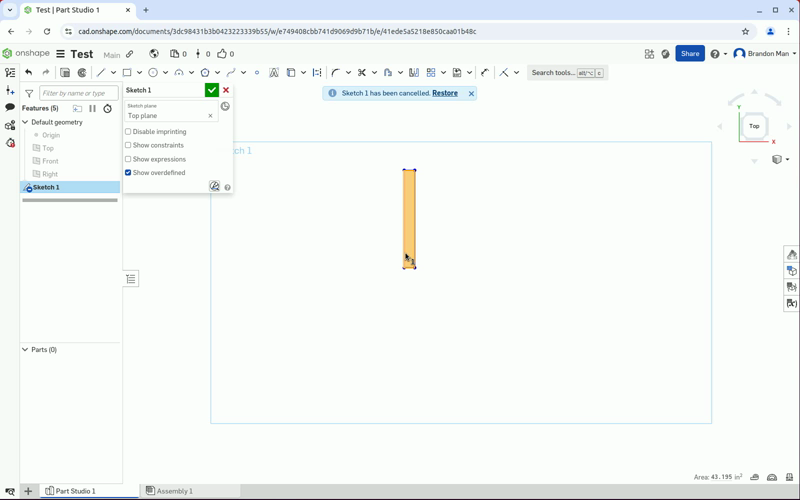
mouse_move(73, 352)
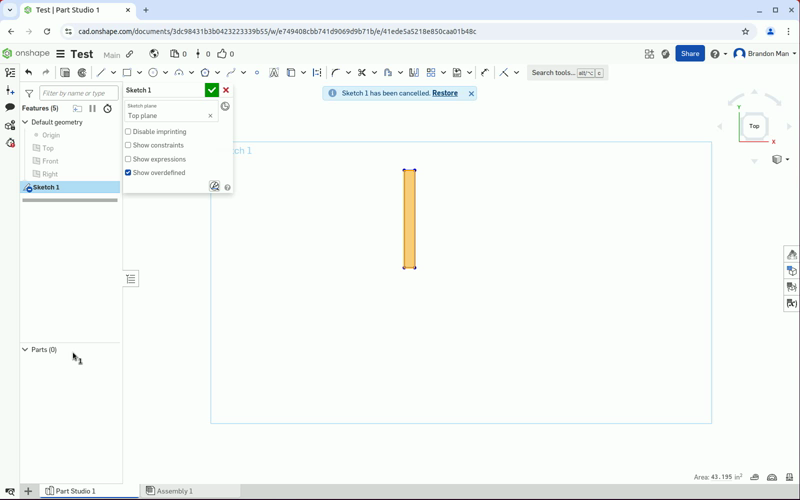
key(shift+y)
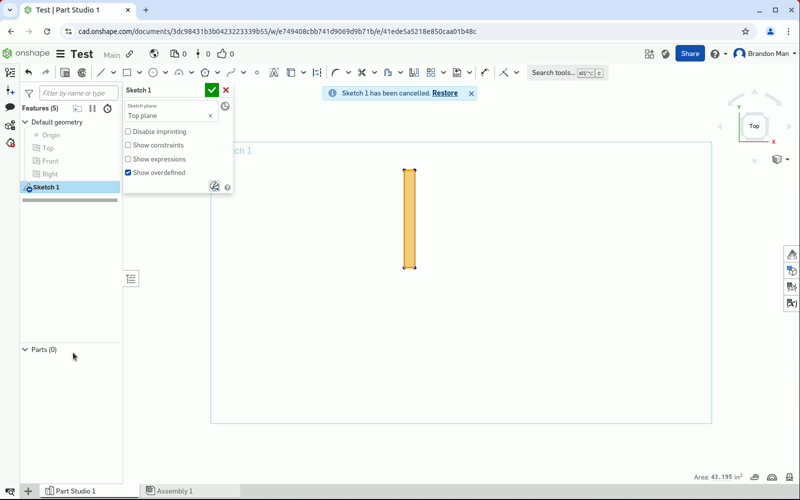
key(shift+e)
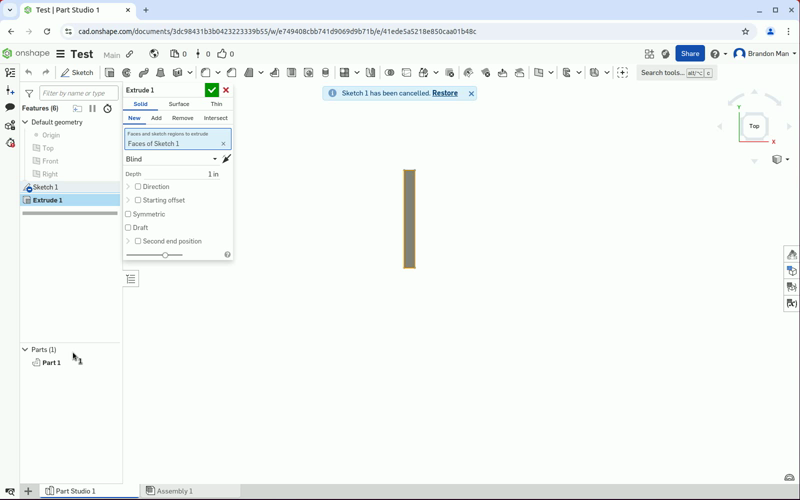
mouse_move(143, 106)
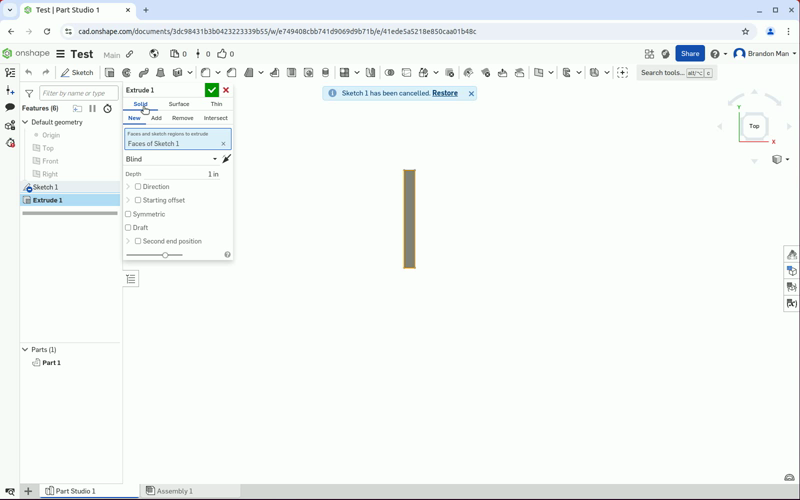
click(143, 106)
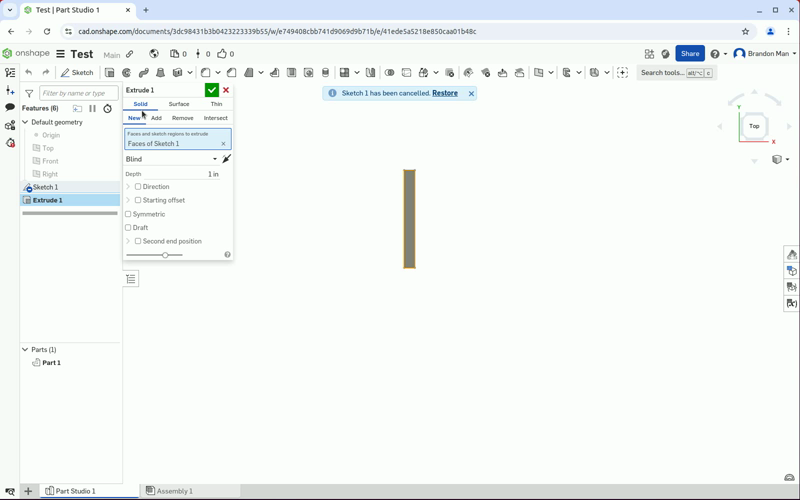
mouse_move(137, 120)
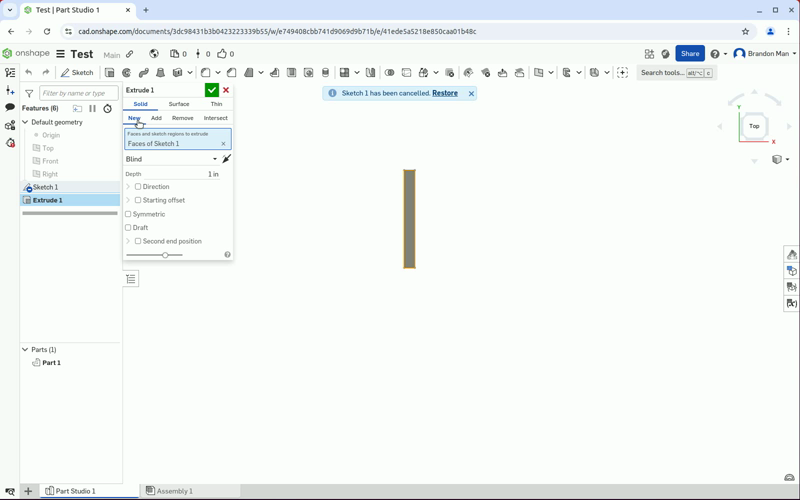
click(137, 120)
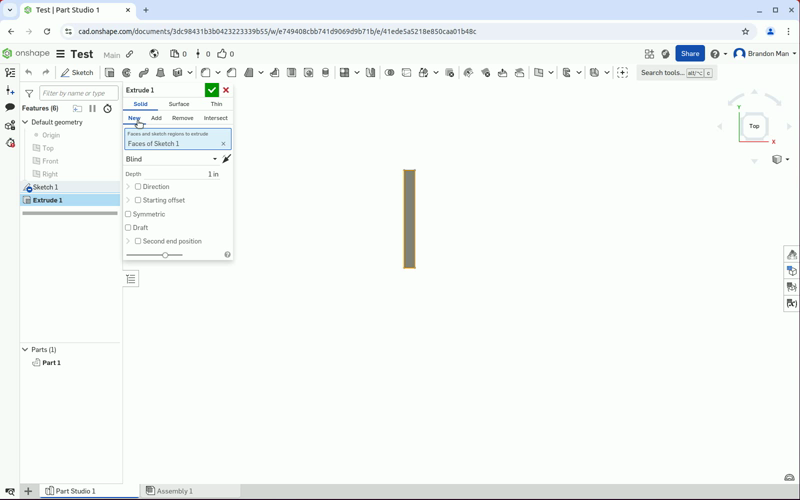
key(tab, 4)
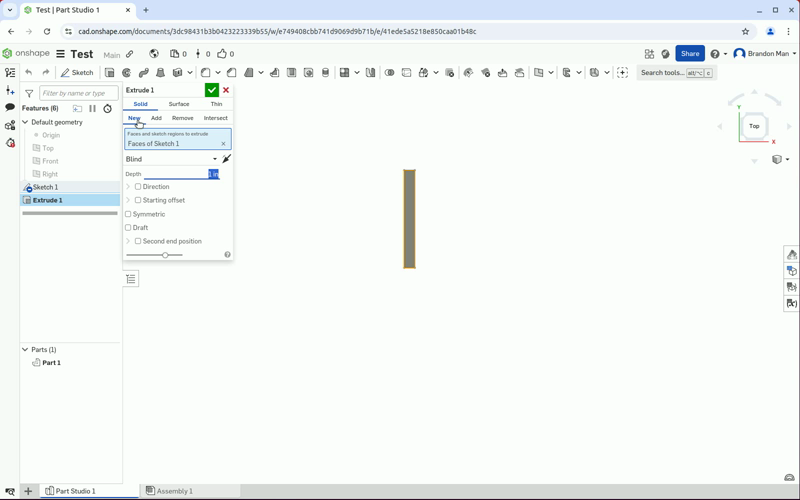
text(4.092)
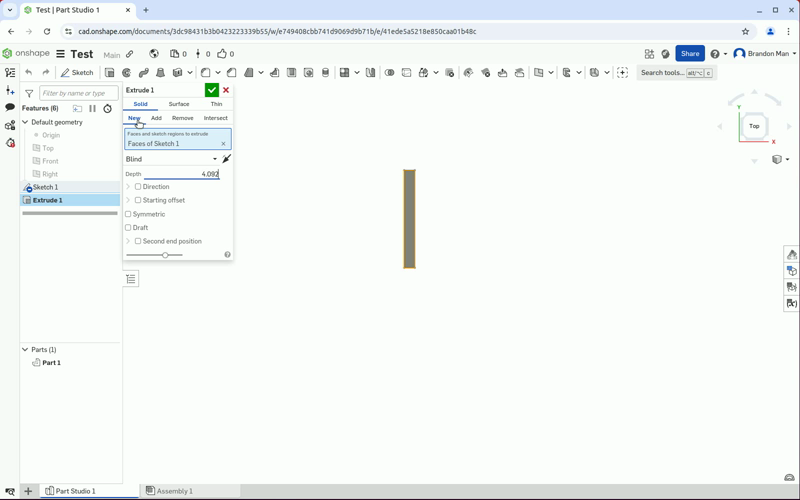
key(enter)
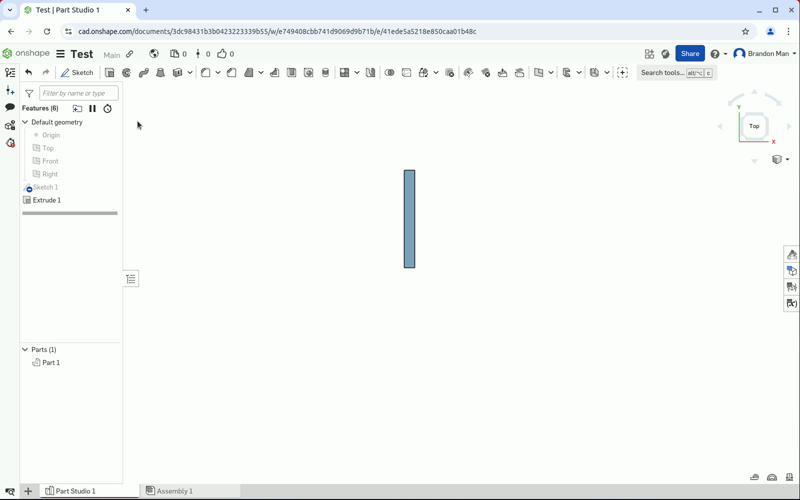
key(shift+h)
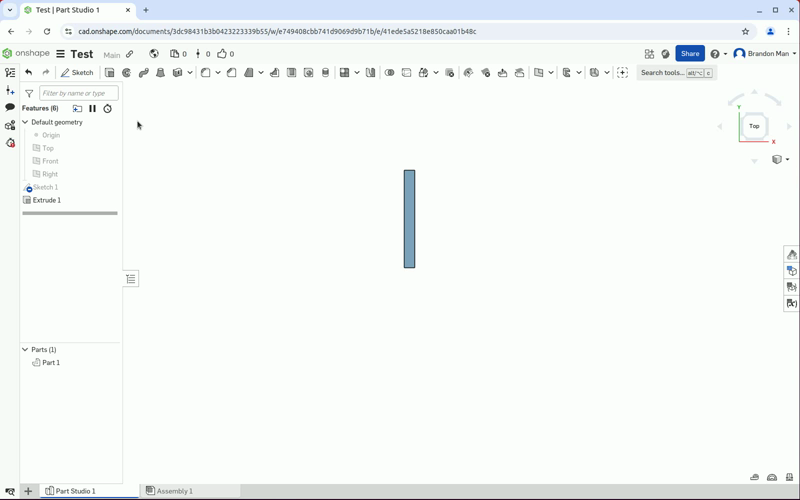
key(shift+h)
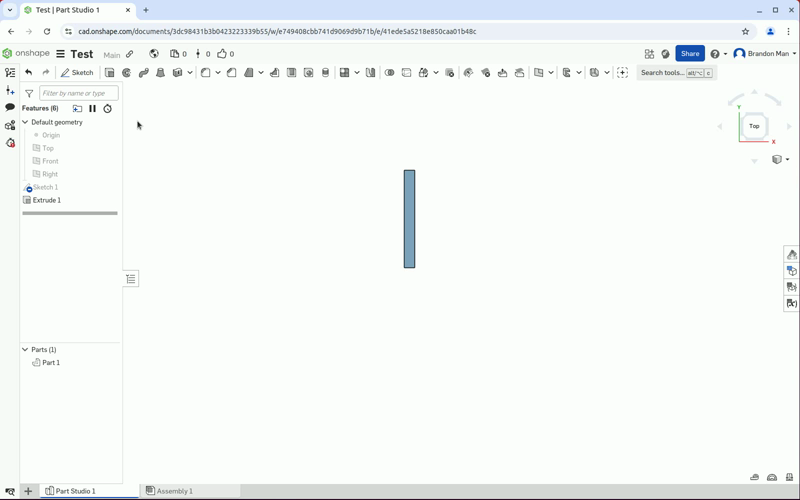
mouse_move(73, 189)
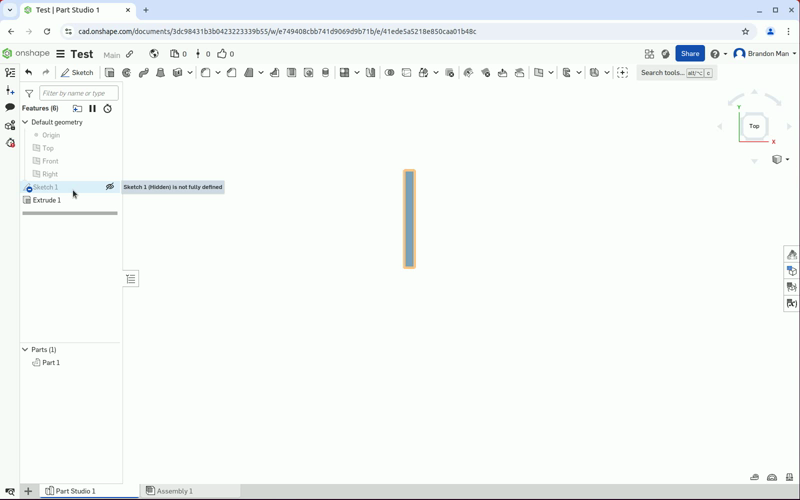
click(73, 189)
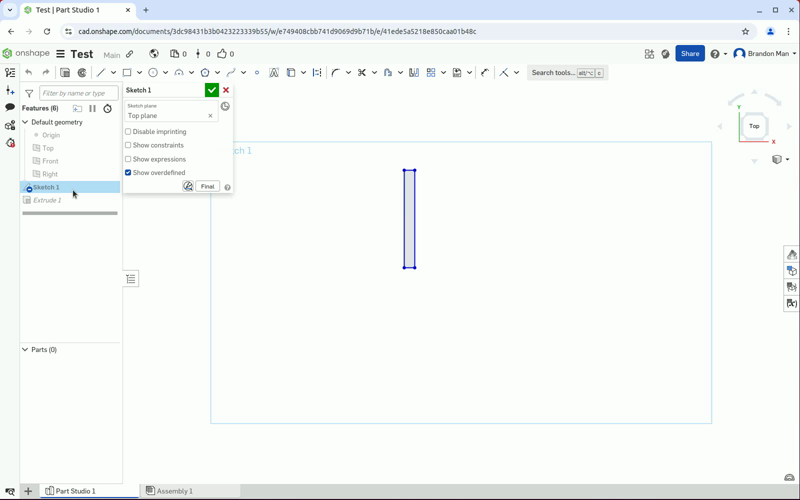
mouse_move(229, 92)
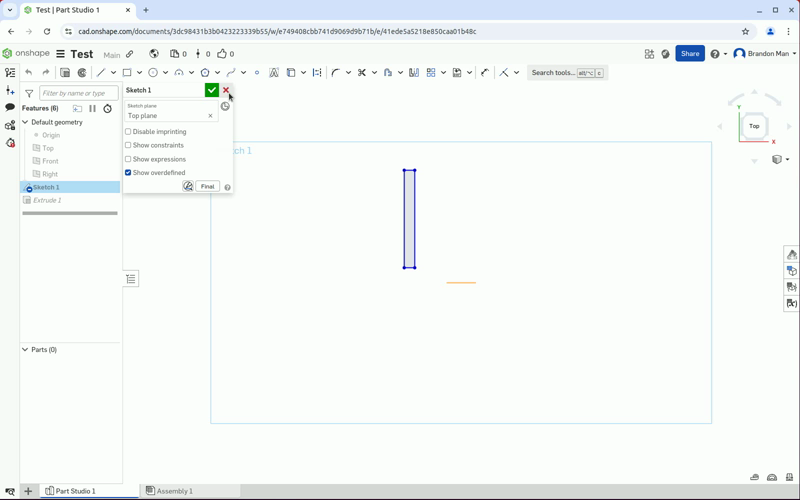
click(229, 92)
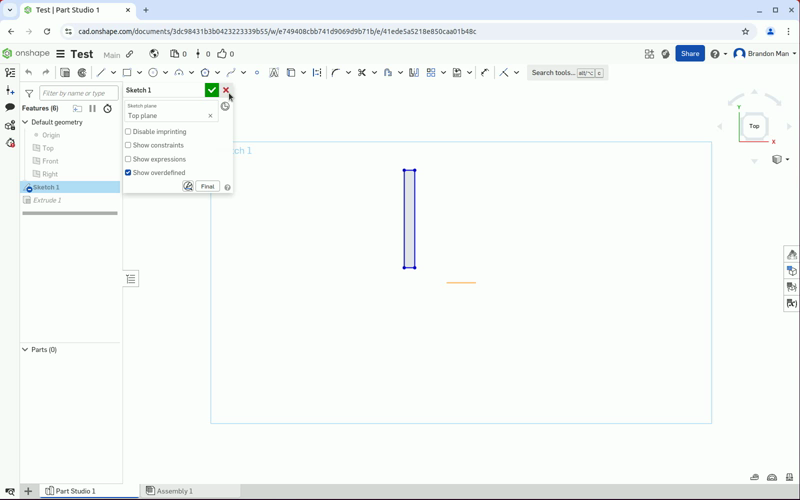
key(shift+s)
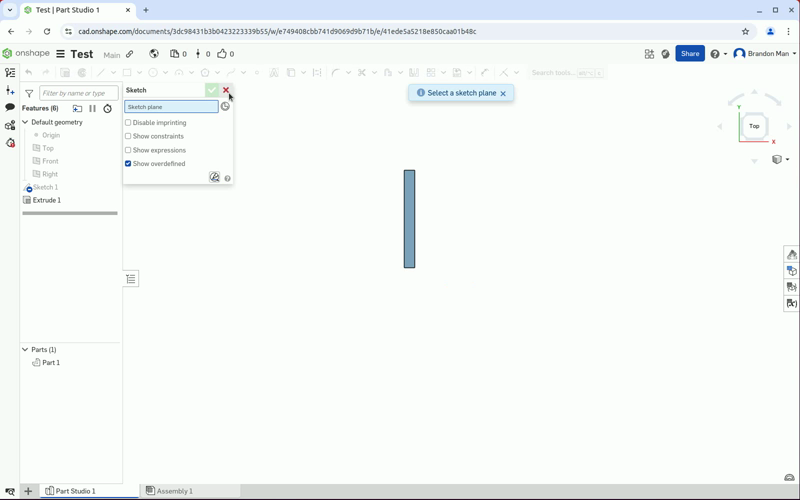
mouse_move(73, 150)
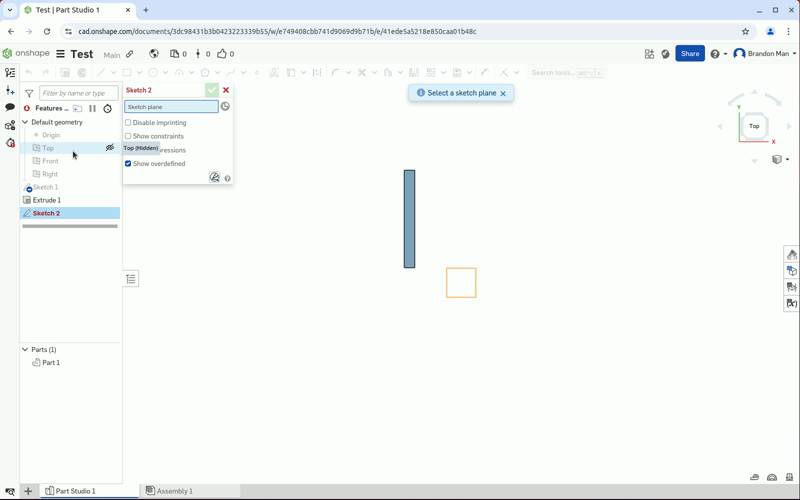
click(73, 150)
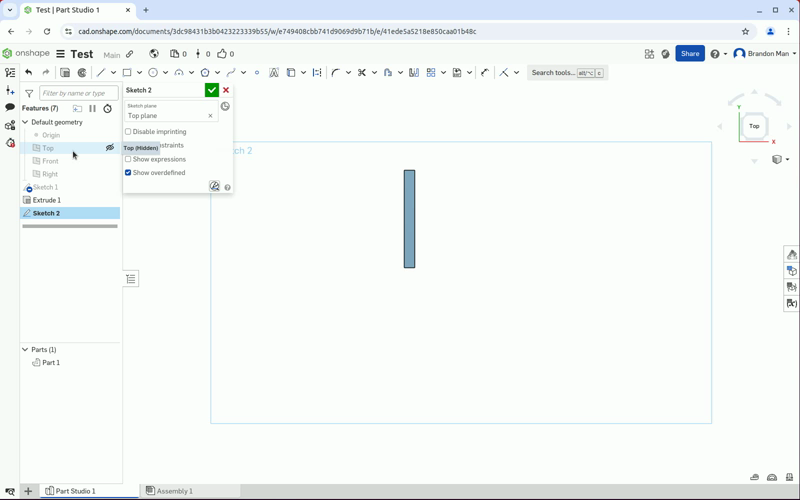
mouse_move(73, 352)
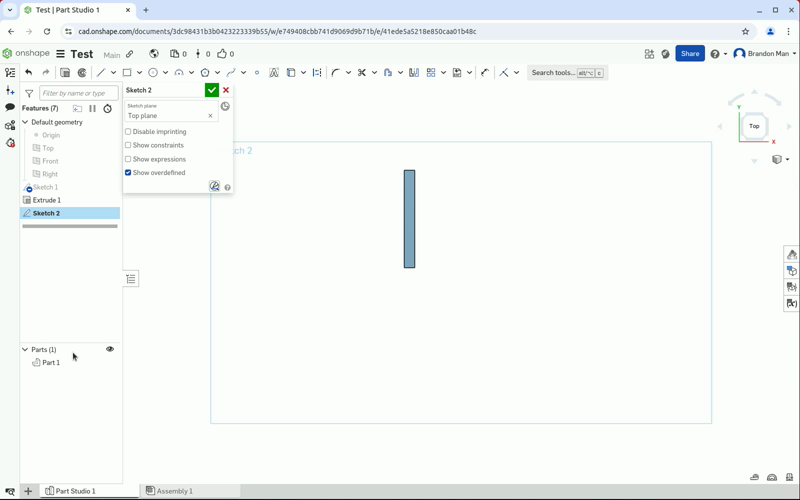
key(y)
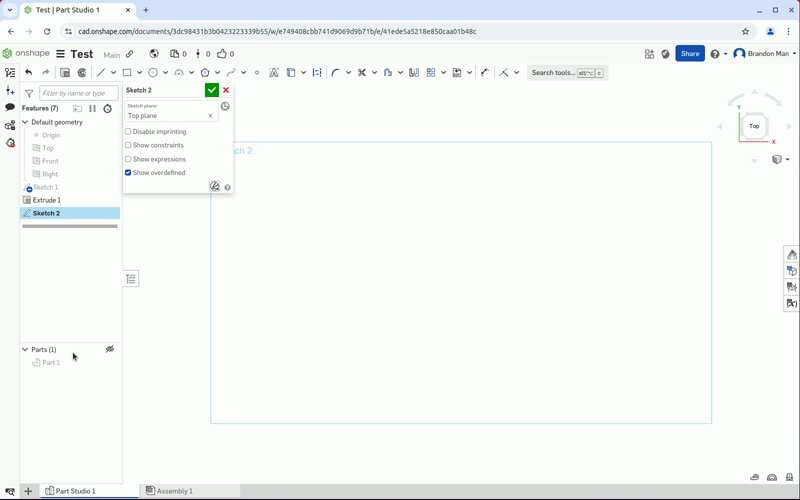
key(l)
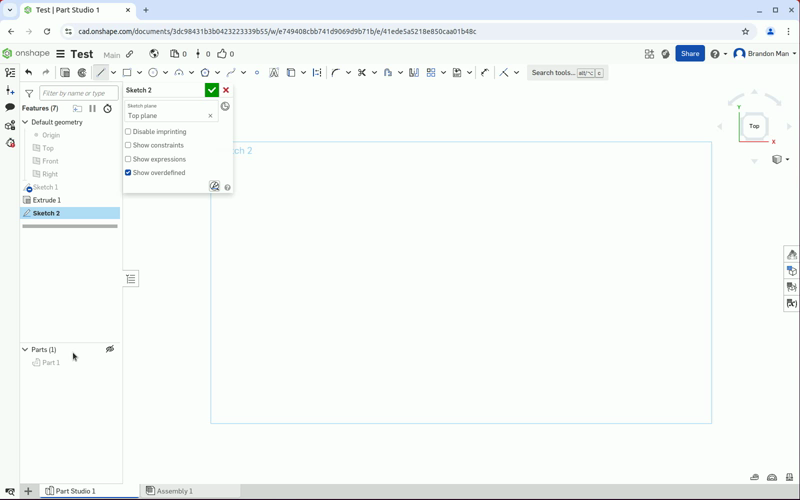
key_down(shift)
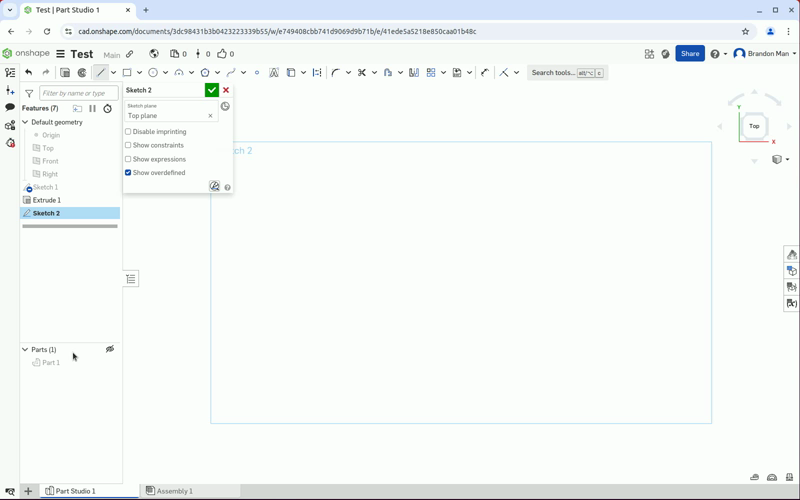
mouse_move(486, 267)
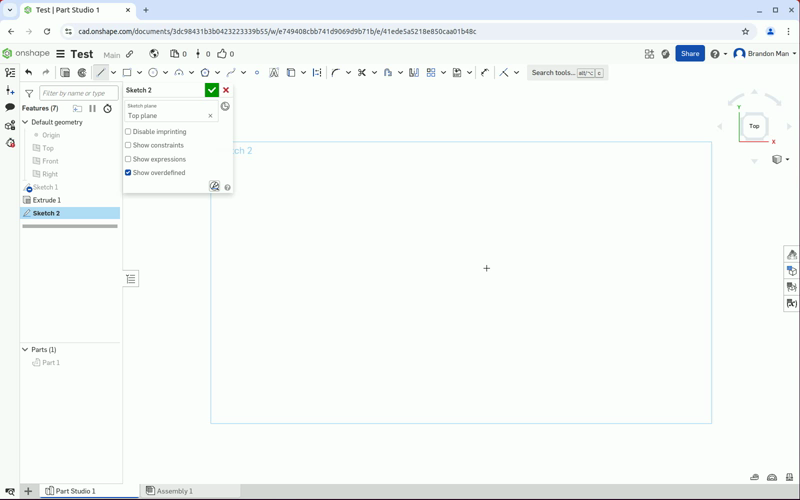
click(486, 267)
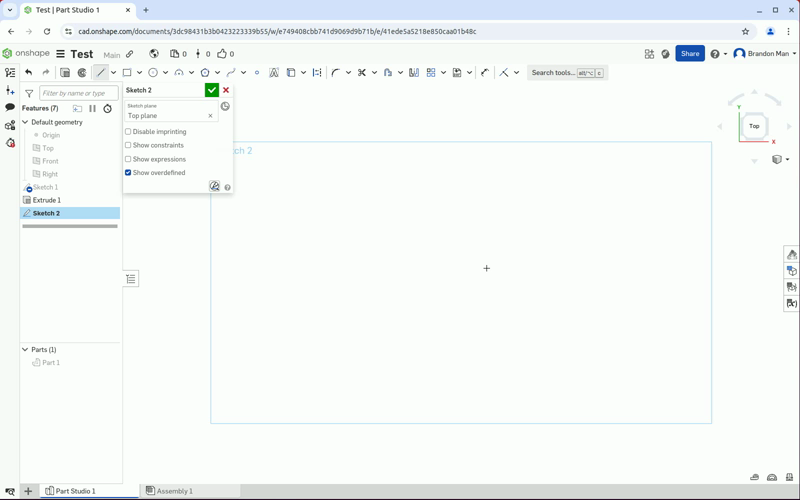
key_up(shift)
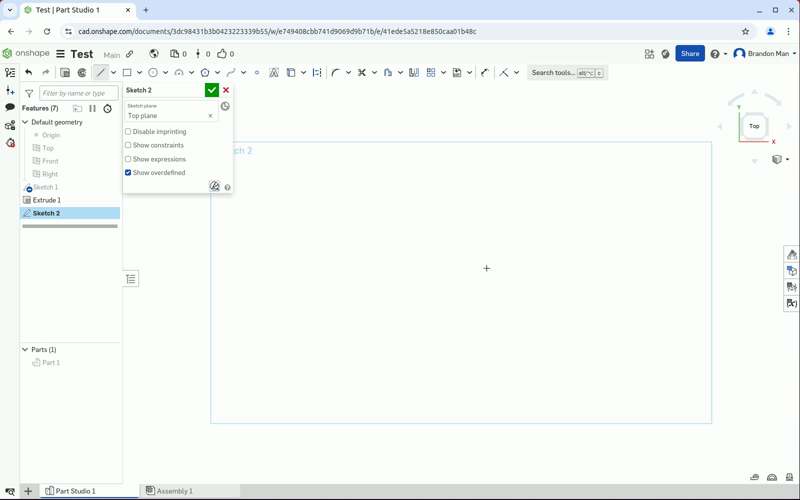
key_down(shift)
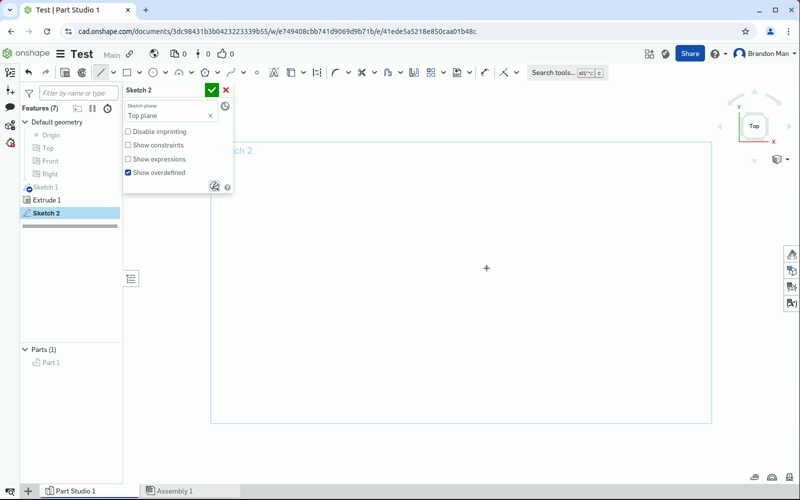
mouse_move(516, 267)
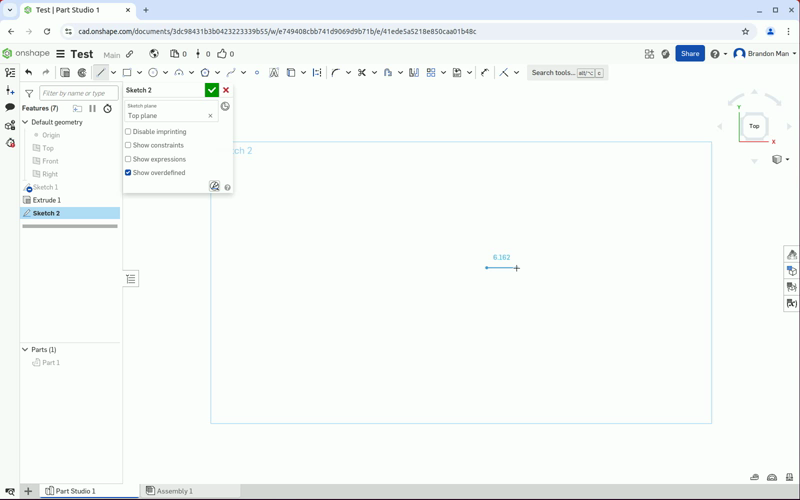
mouse_move(496, 267)
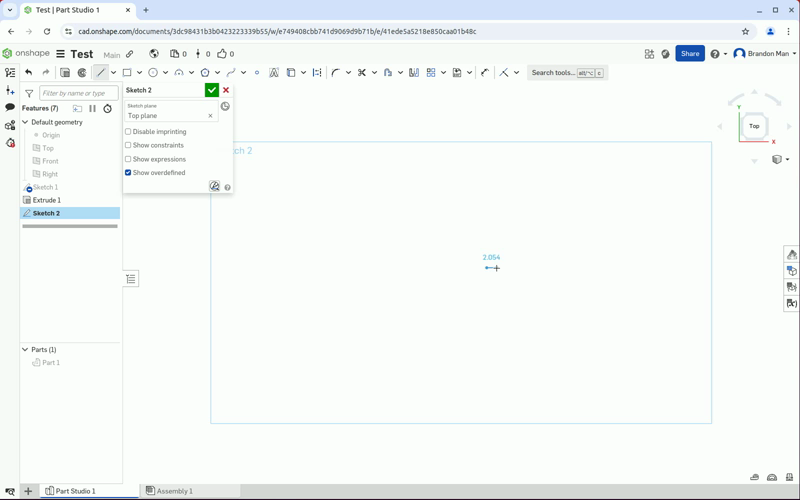
click(496, 267)
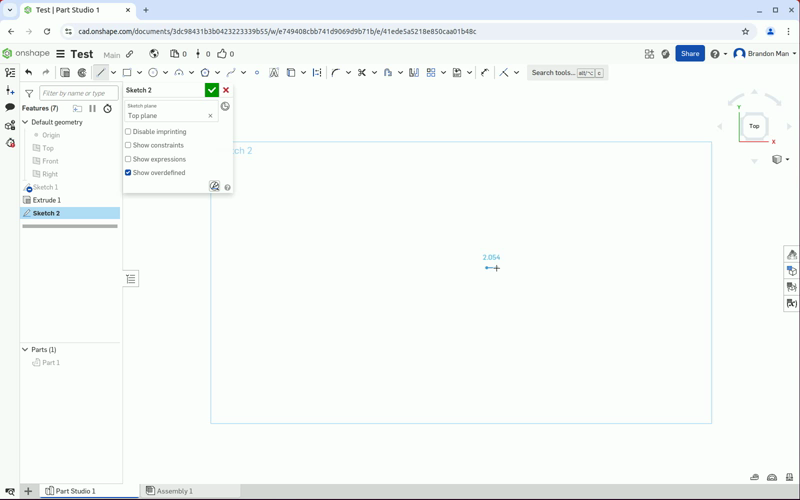
key_up(shift)
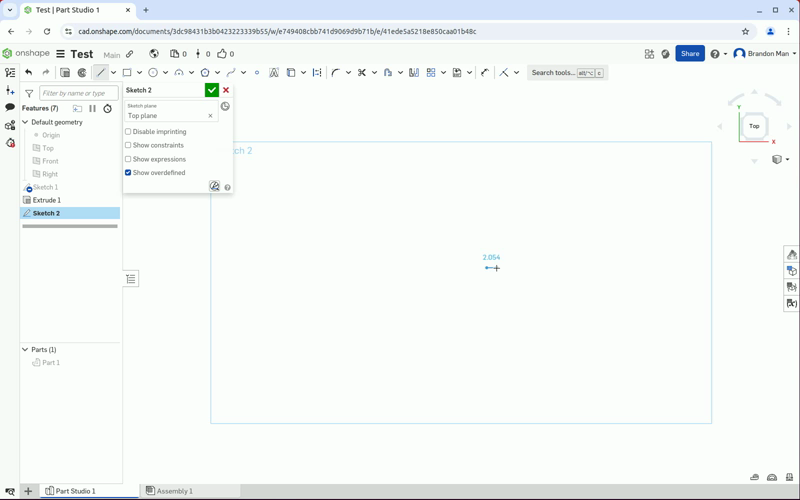
key_down(shift)
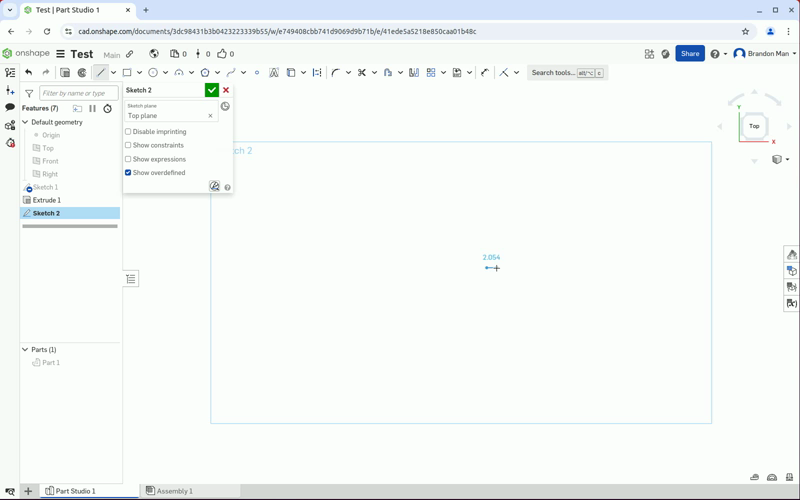
mouse_move(496, 170)
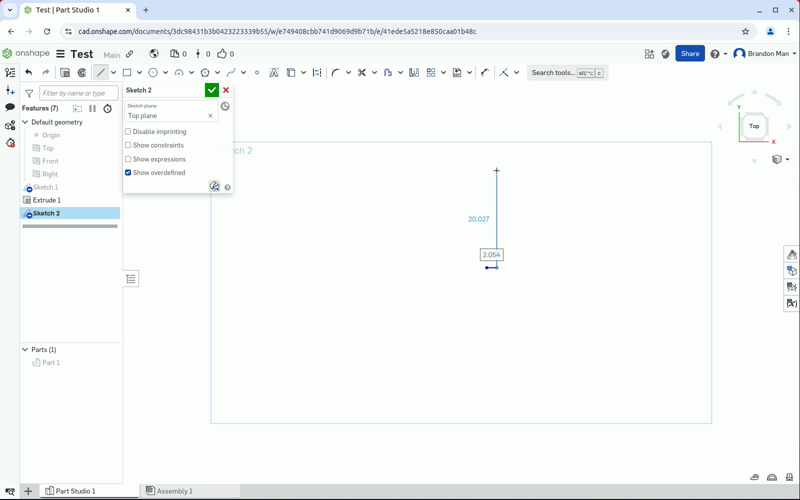
click(496, 170)
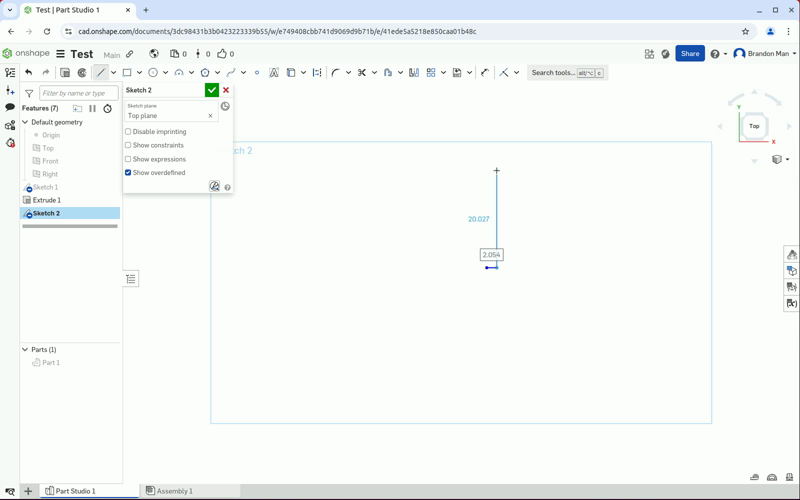
key_up(shift)
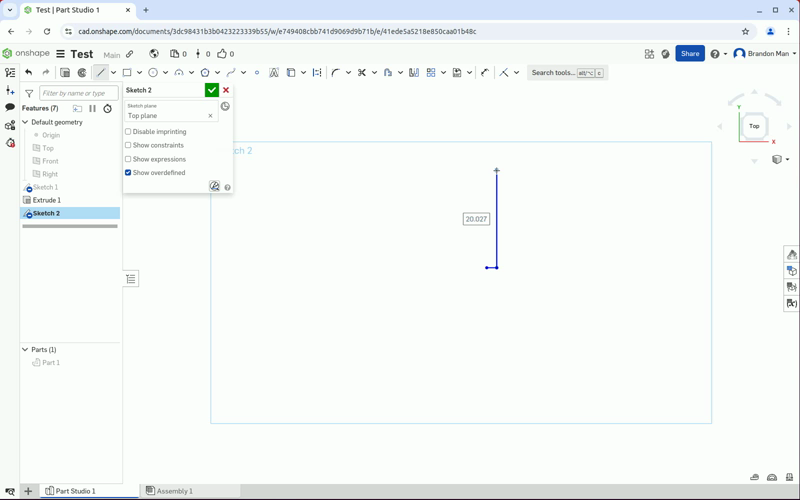
key_down(shift)
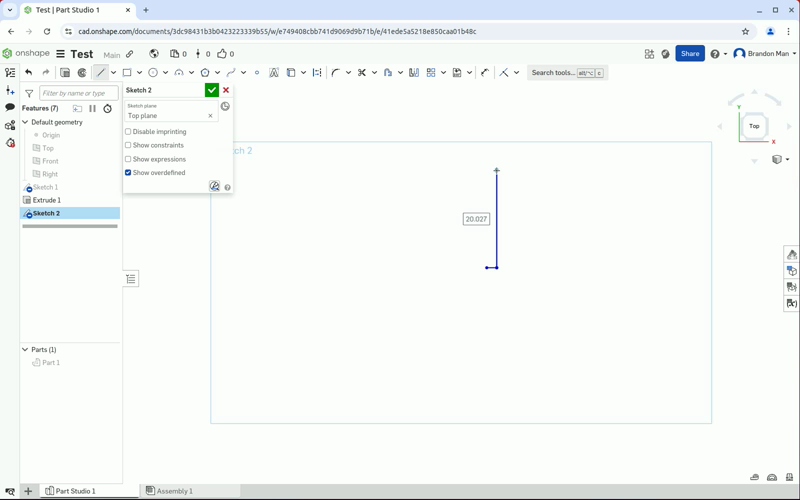
mouse_move(526, 170)
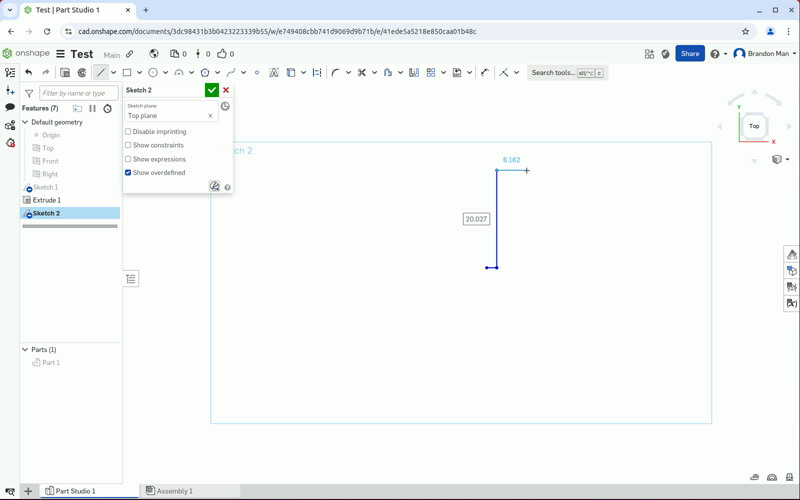
mouse_move(486, 170)
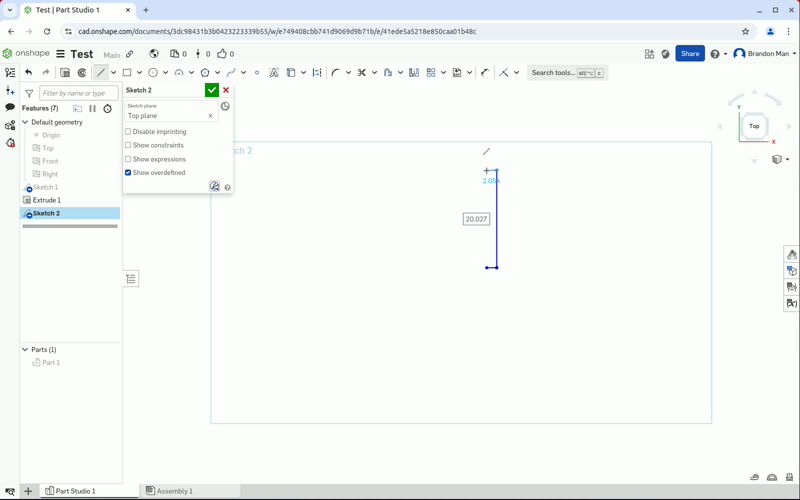
click(486, 170)
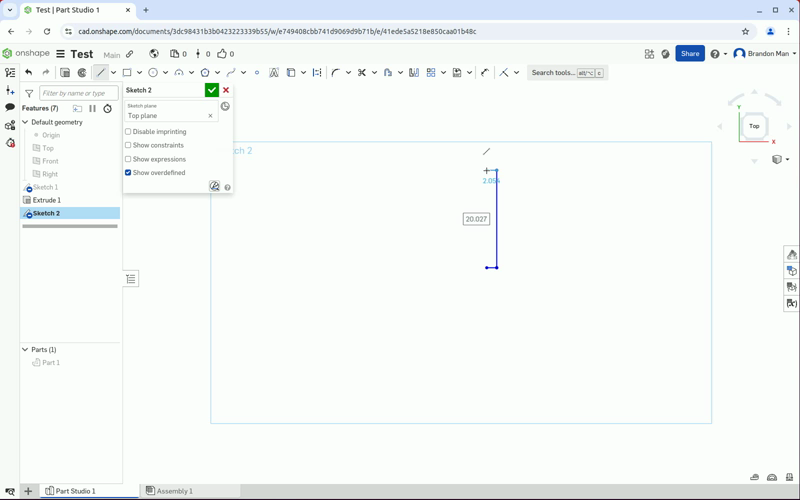
key_up(shift)
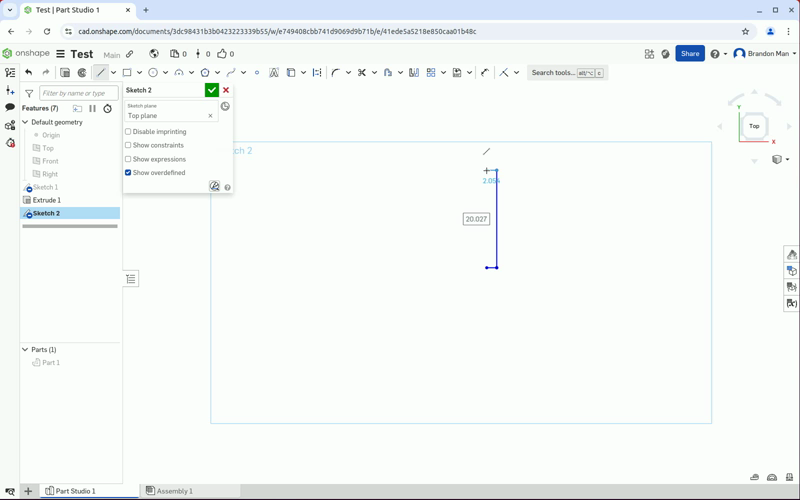
key_down(shift)
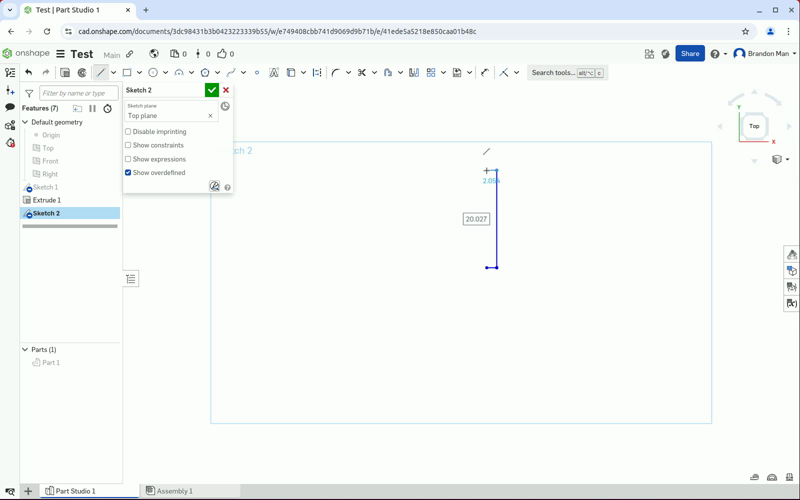
mouse_move(486, 267)
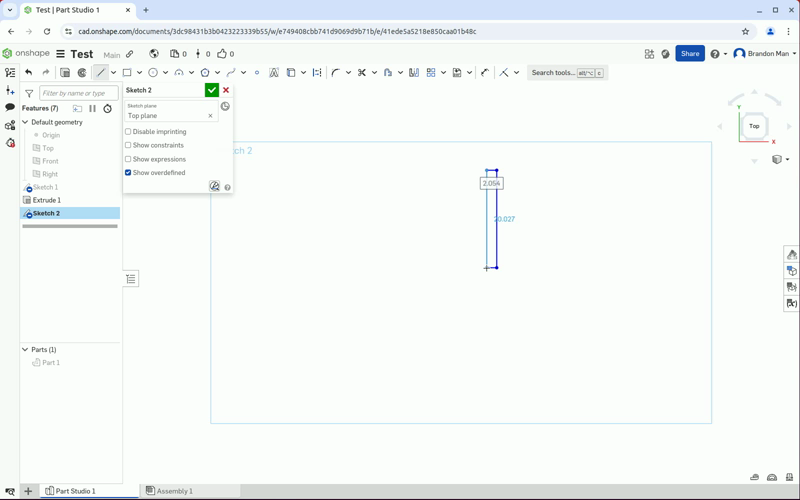
key_up(shift)
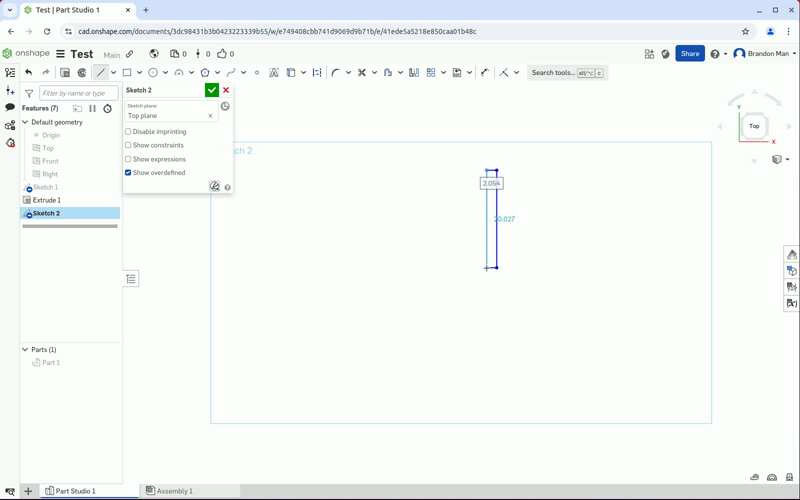
click(486, 267)
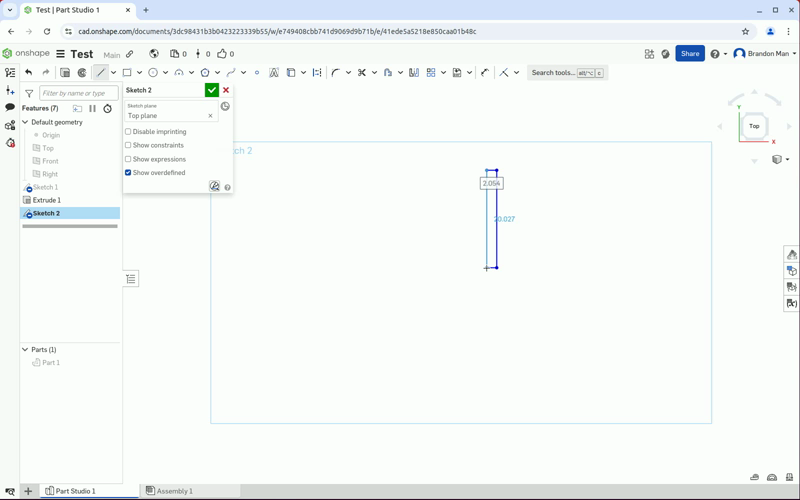
key(esc)
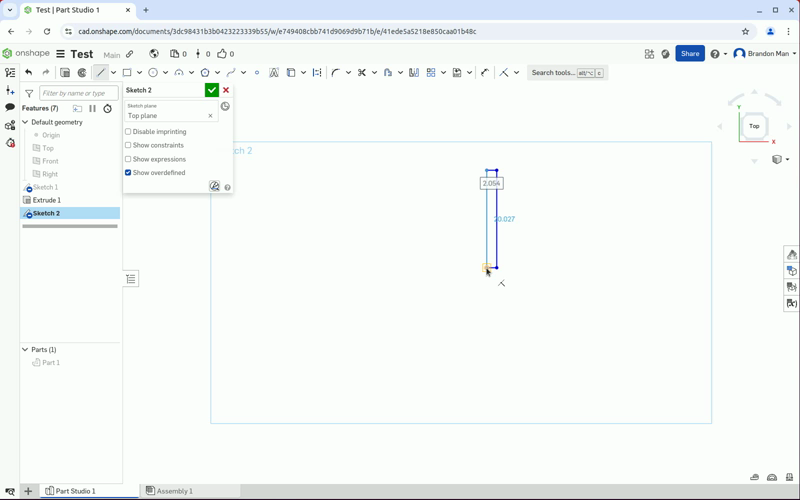
mouse_move(488, 207)
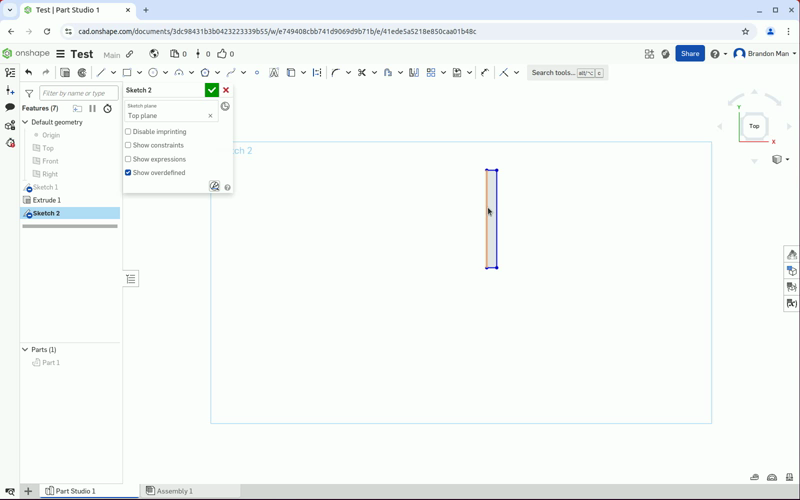
scroll(6)
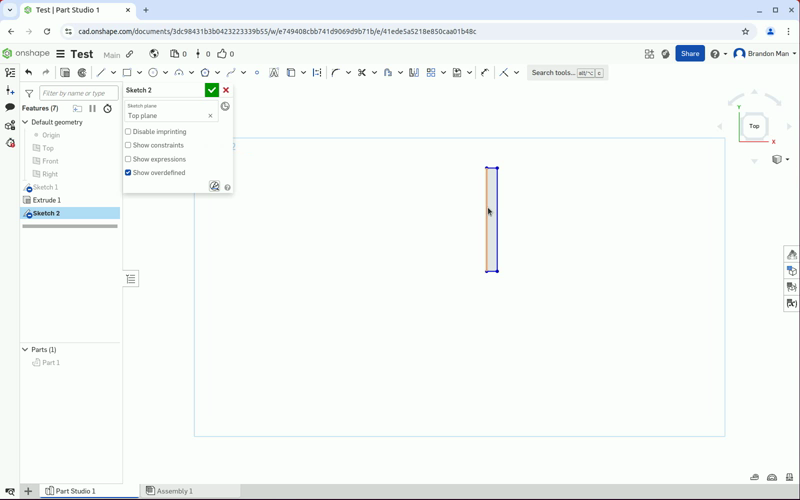
scroll(6)
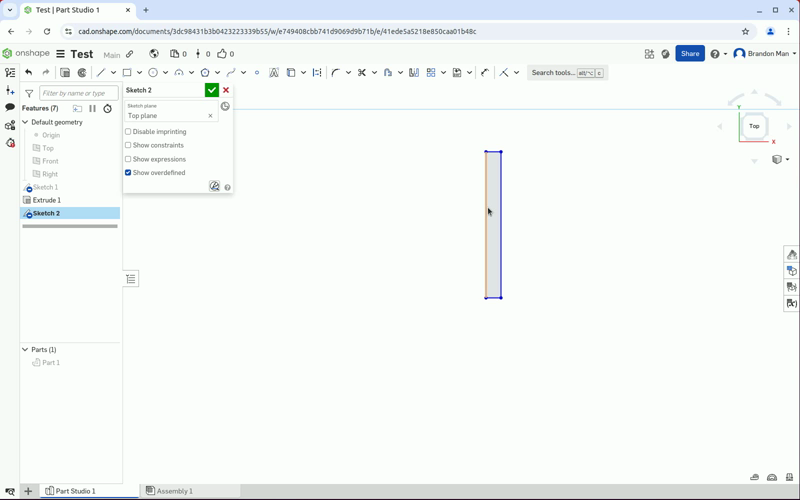
scroll(6)
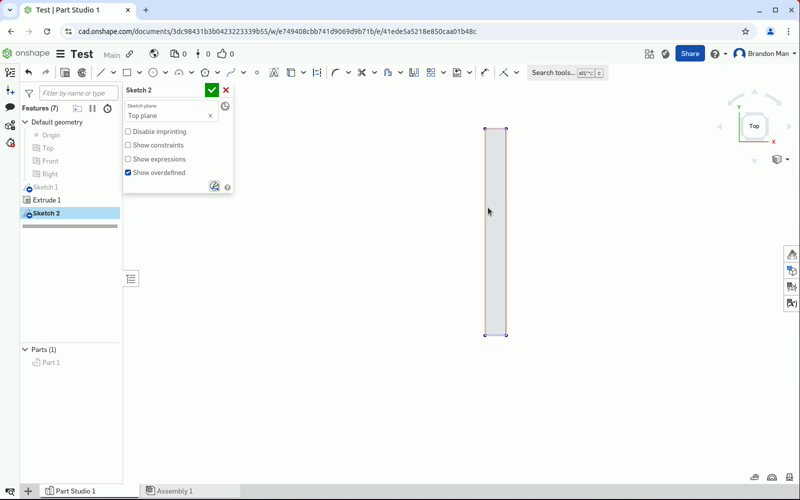
scroll(6)
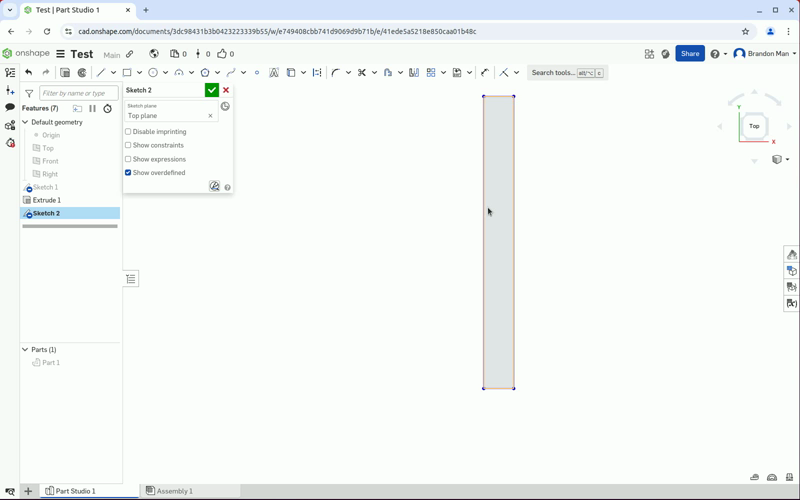
scroll(6)
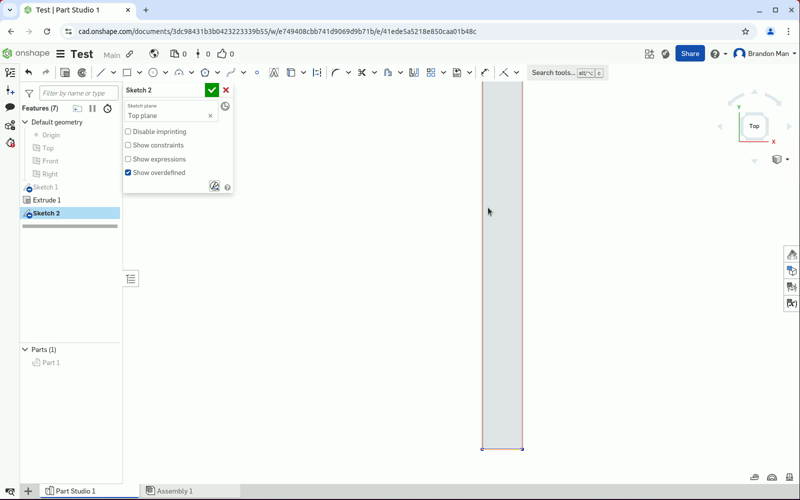
scroll(6)
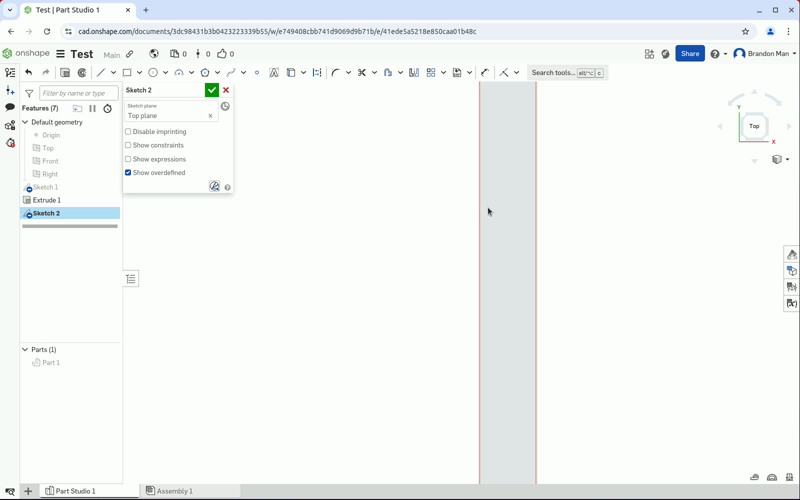
scroll(6)
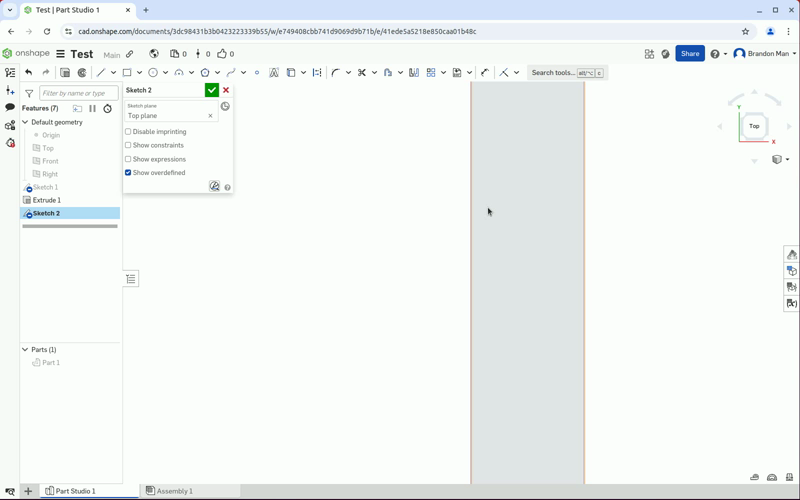
click(488, 207)
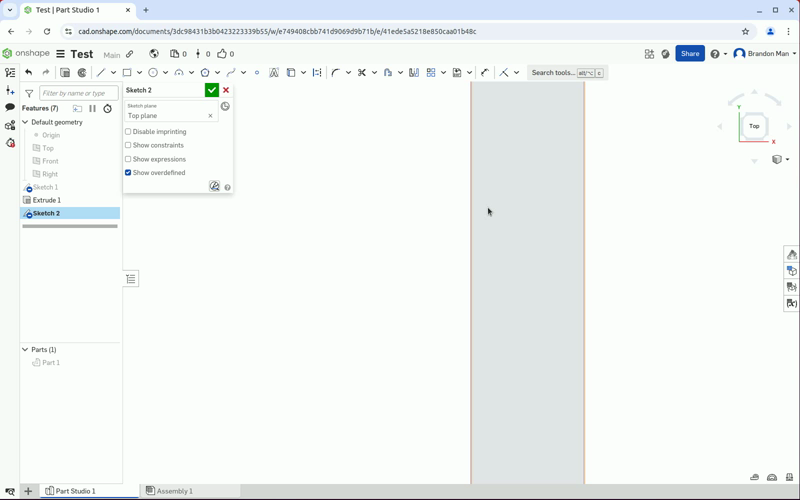
scroll(-6)
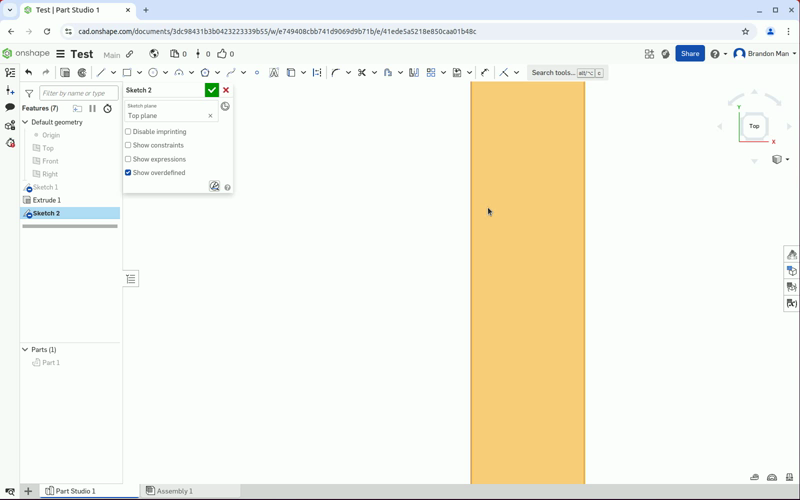
scroll(-6)
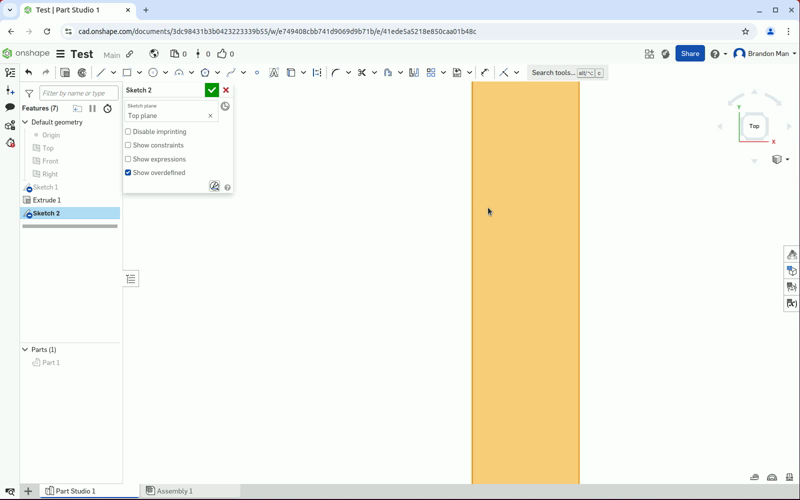
scroll(-6)
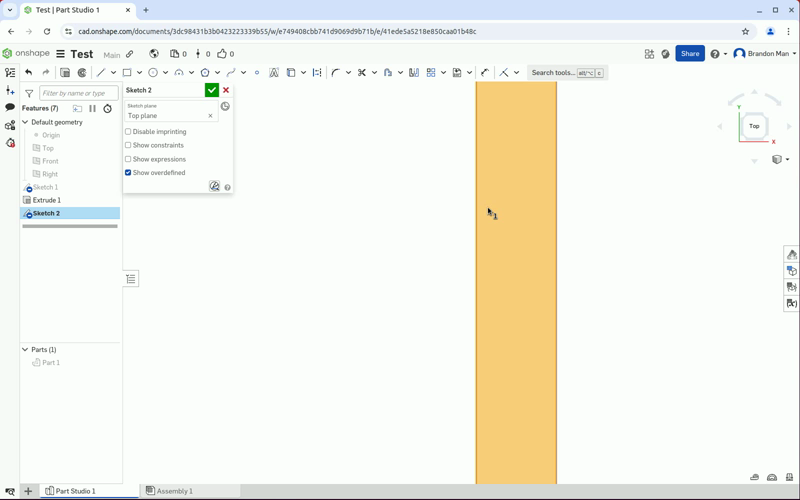
scroll(-6)
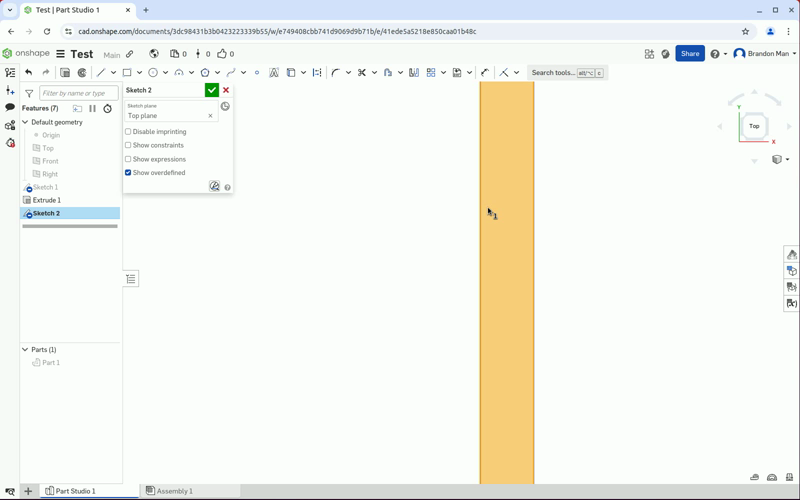
scroll(-6)
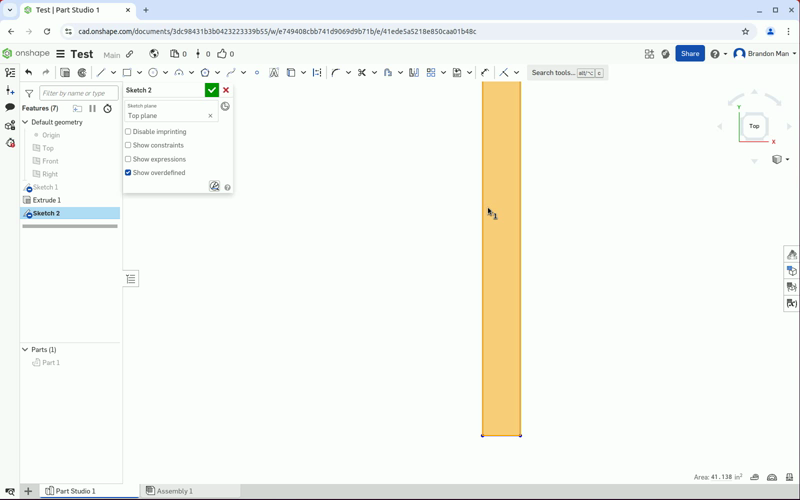
scroll(-6)
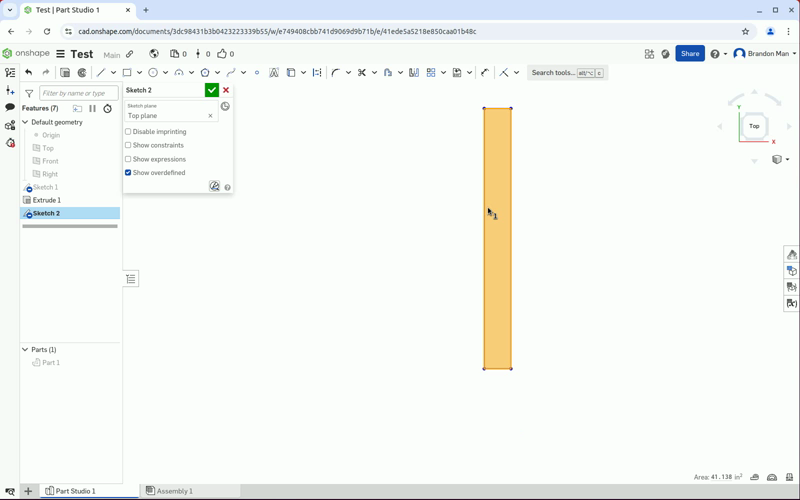
scroll(-6)
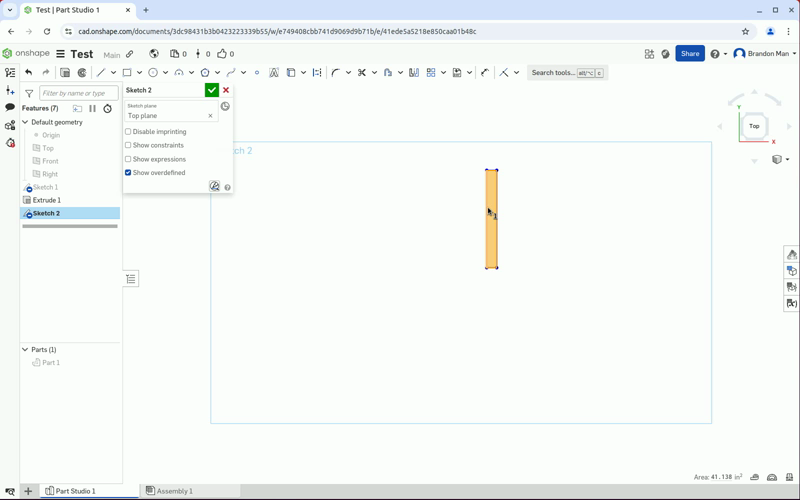
mouse_move(73, 352)
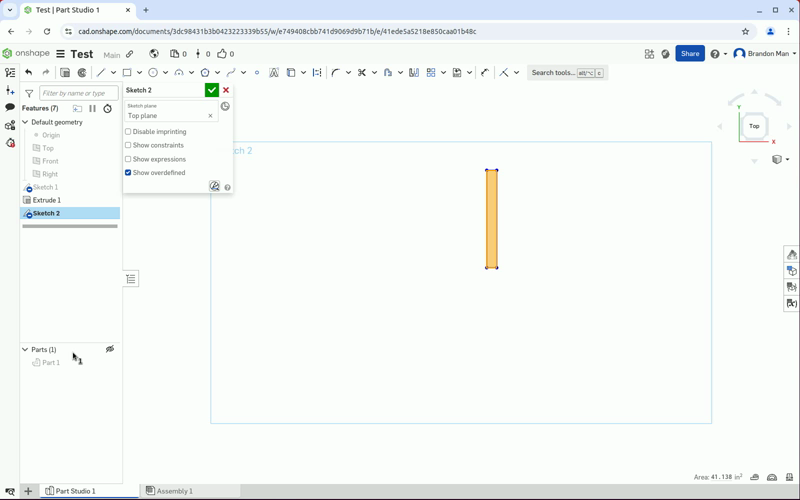
key(shift+y)
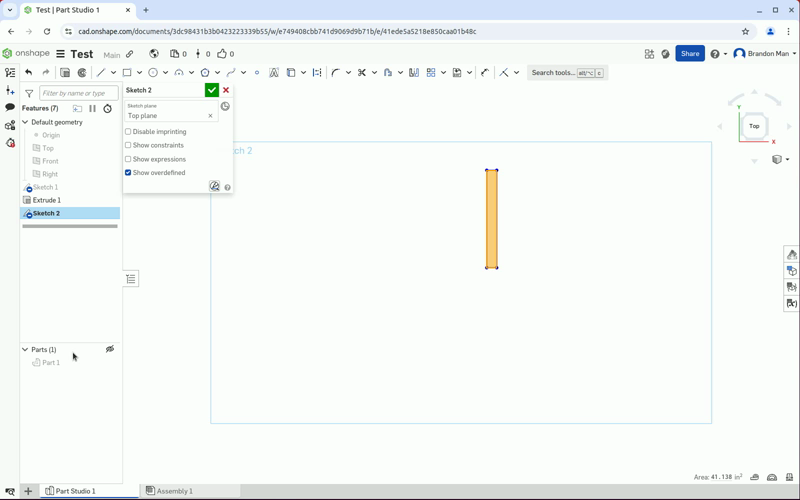
key(shift+e)
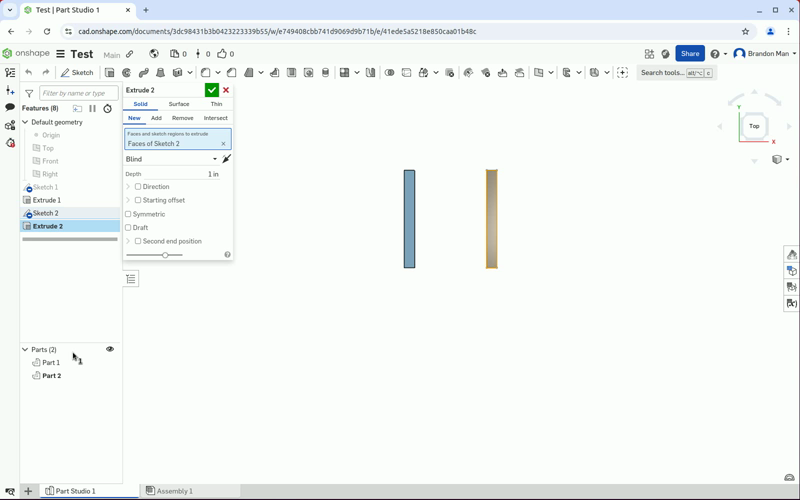
mouse_move(143, 106)
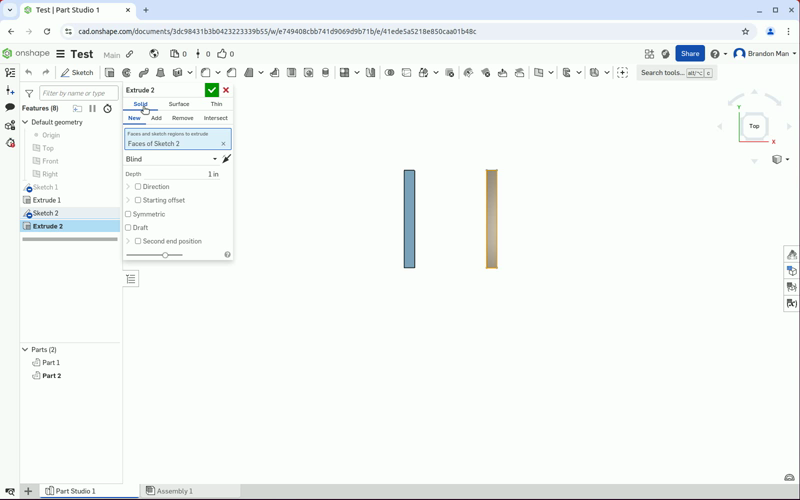
click(143, 106)
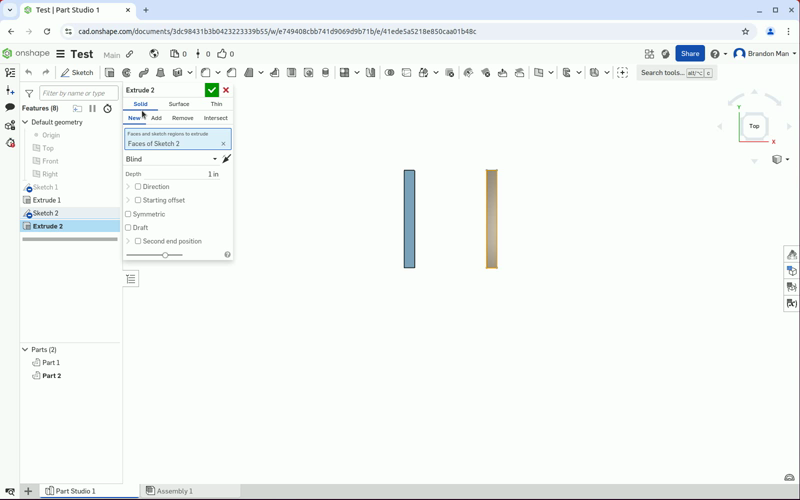
mouse_move(137, 120)
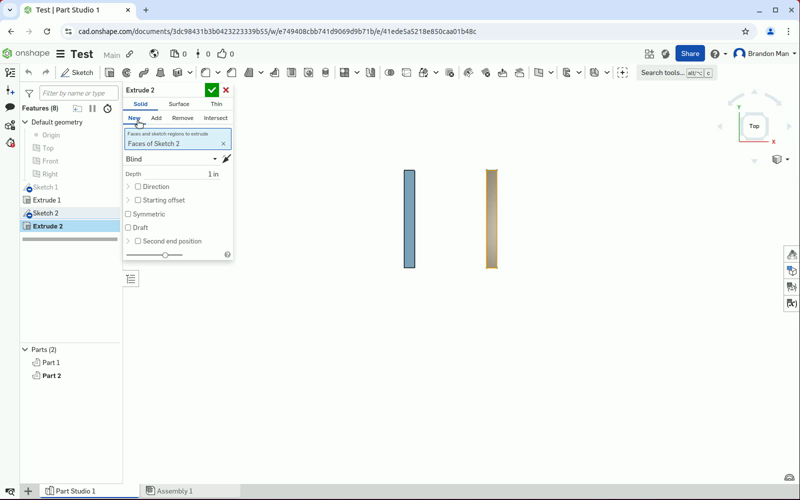
click(137, 120)
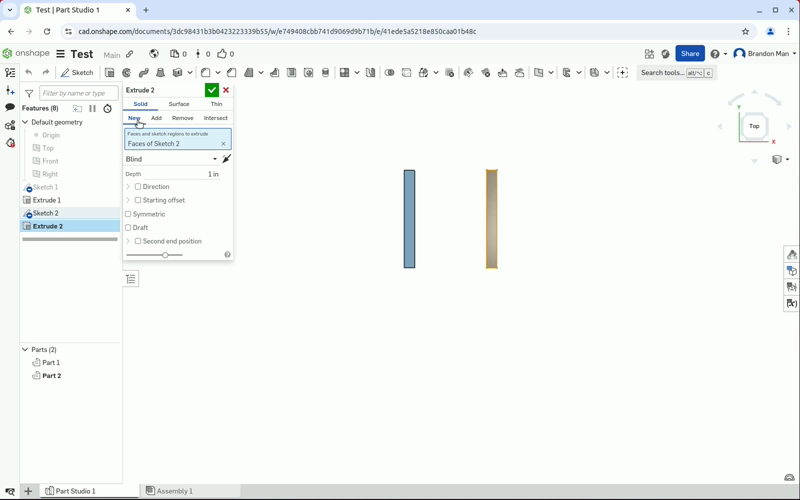
key(tab, 4)
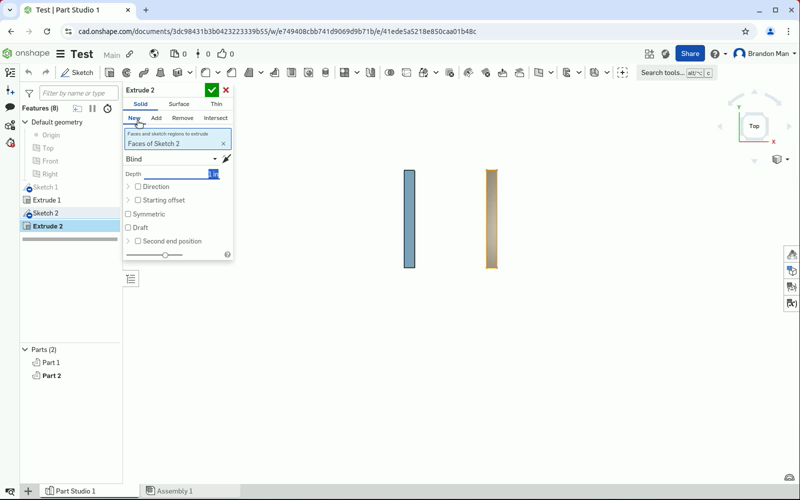
text(4.092)
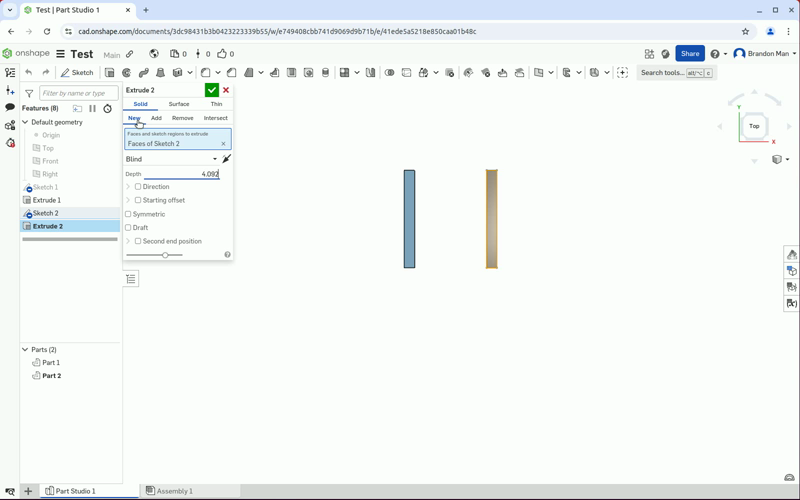
key(enter)
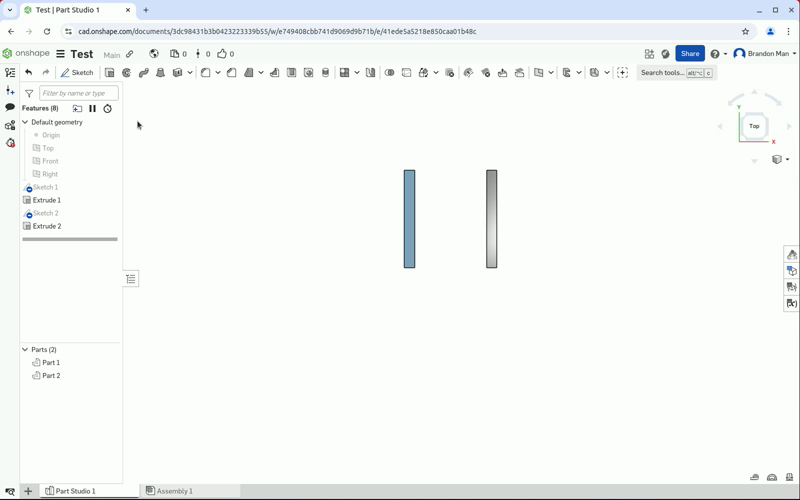
key(shift+h)
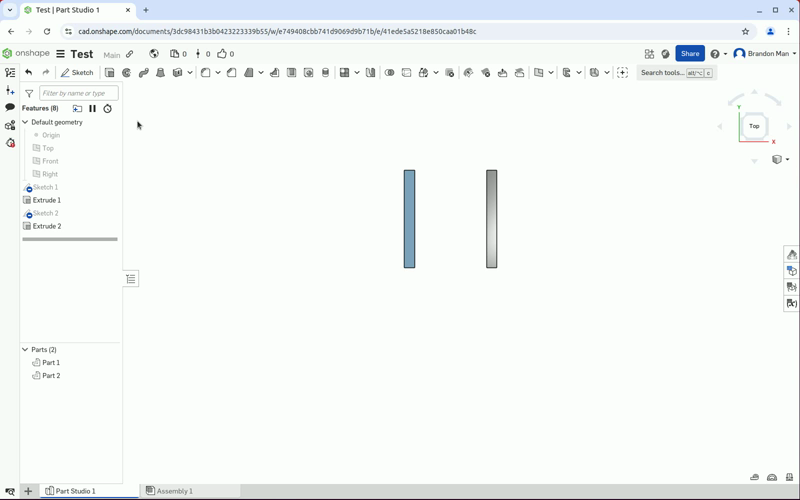
key(shift+h)
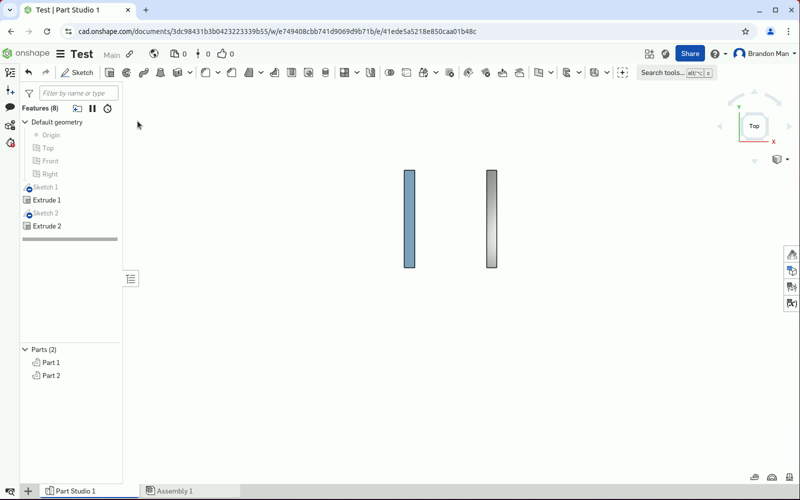
mouse_move(73, 189)
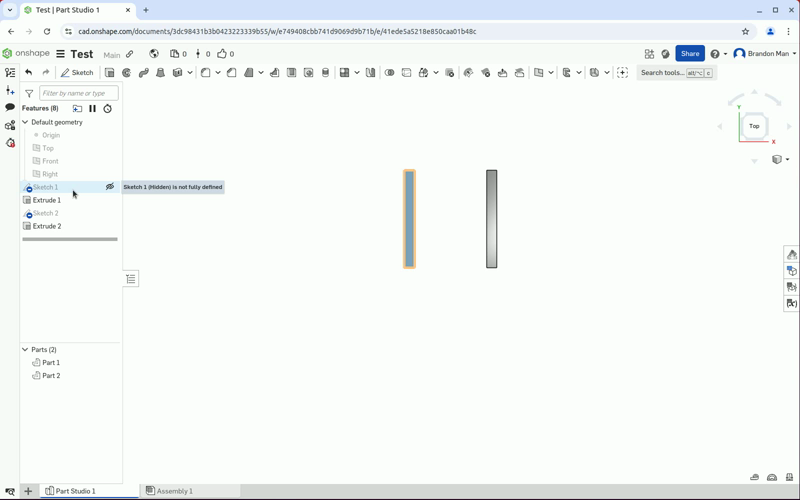
click(73, 189)
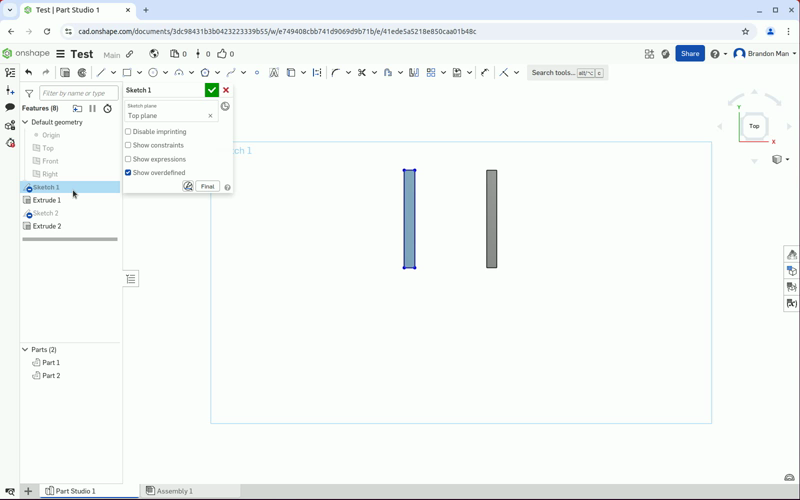
mouse_move(229, 92)
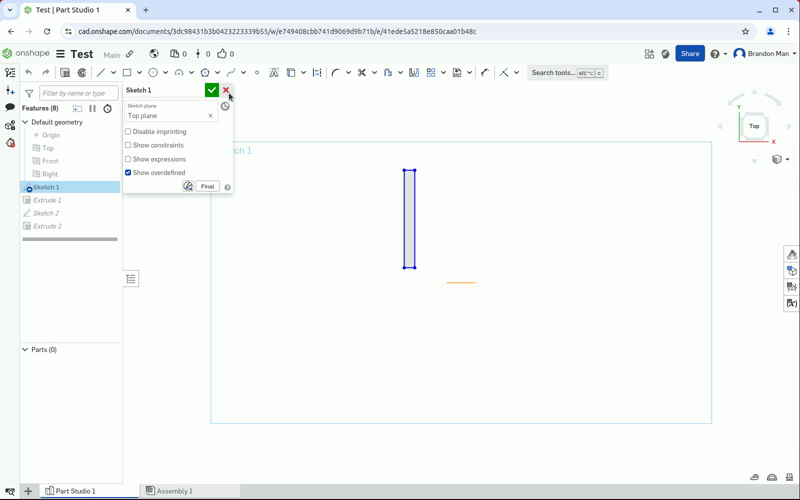
click(229, 92)
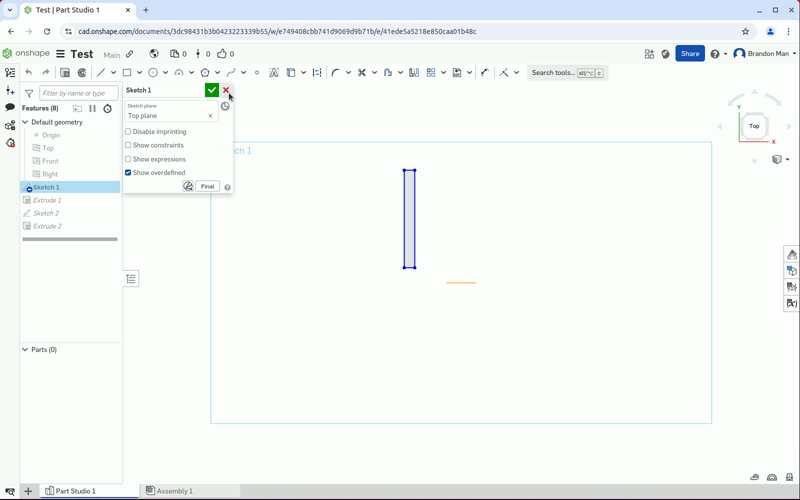
key(shift+s)
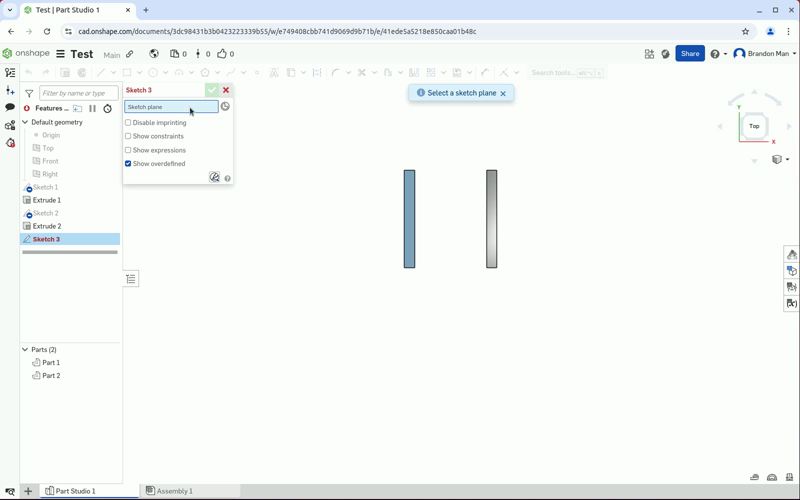
mouse_move(73, 150)
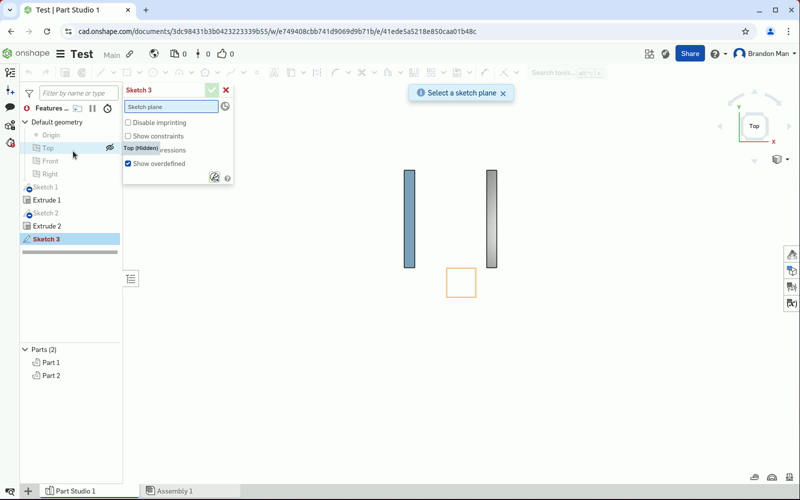
click(73, 150)
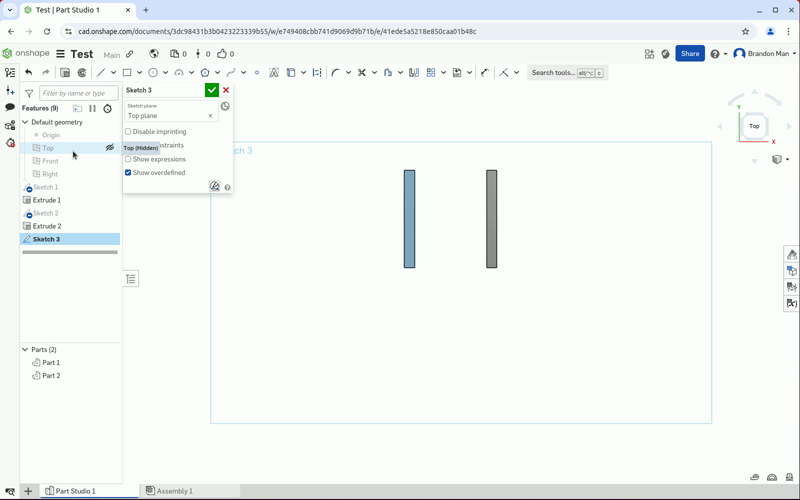
mouse_move(73, 352)
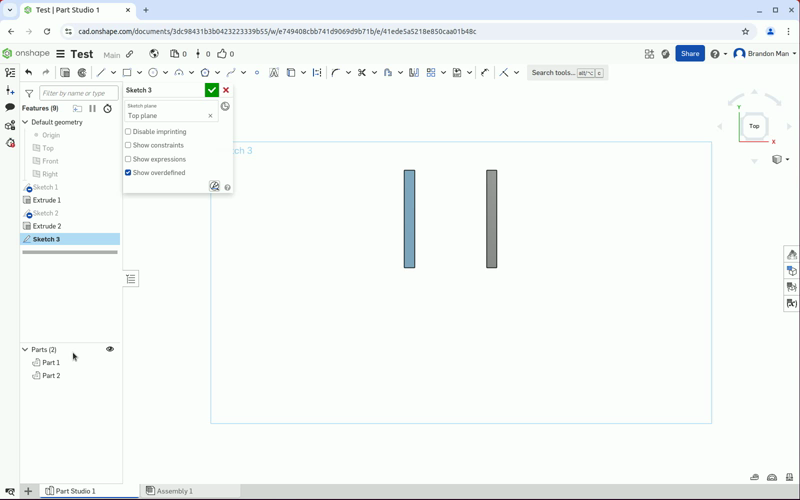
key(y)
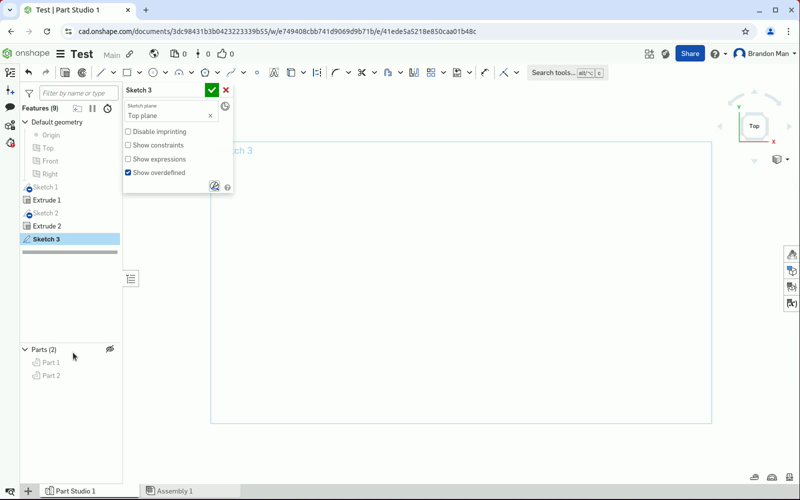
key(l)
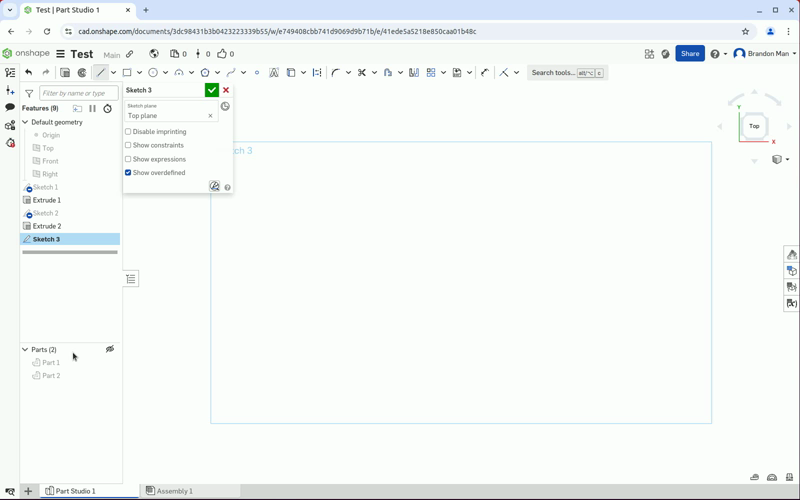
key_down(shift)
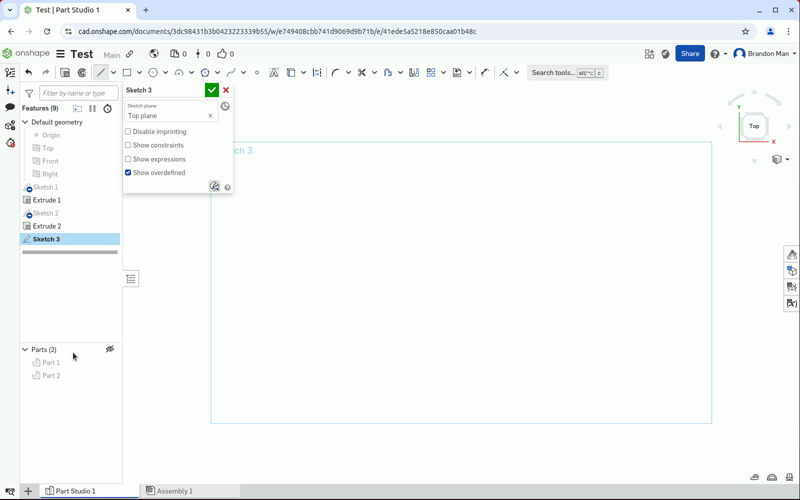
mouse_move(413, 278)
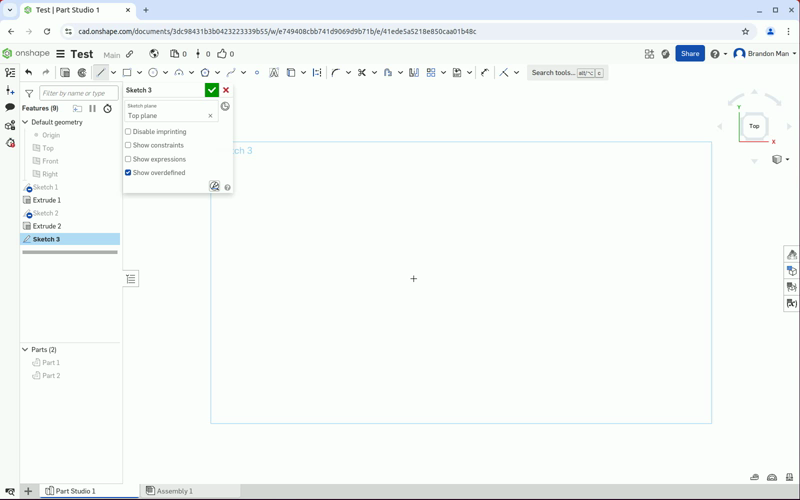
click(413, 278)
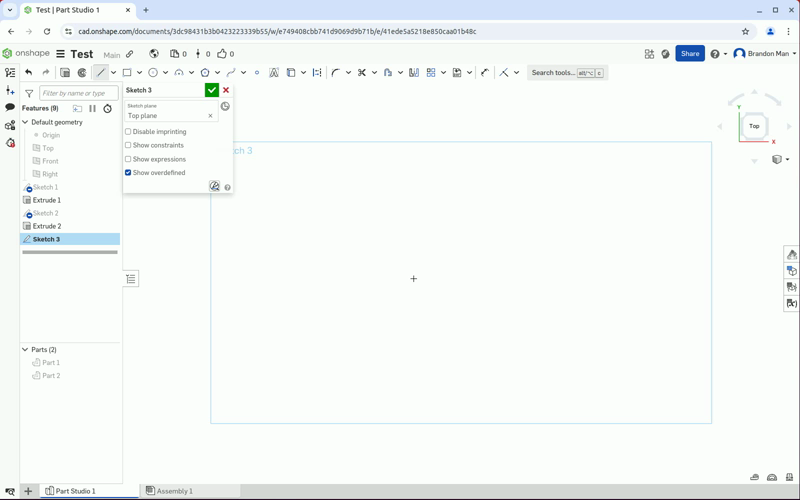
key_up(shift)
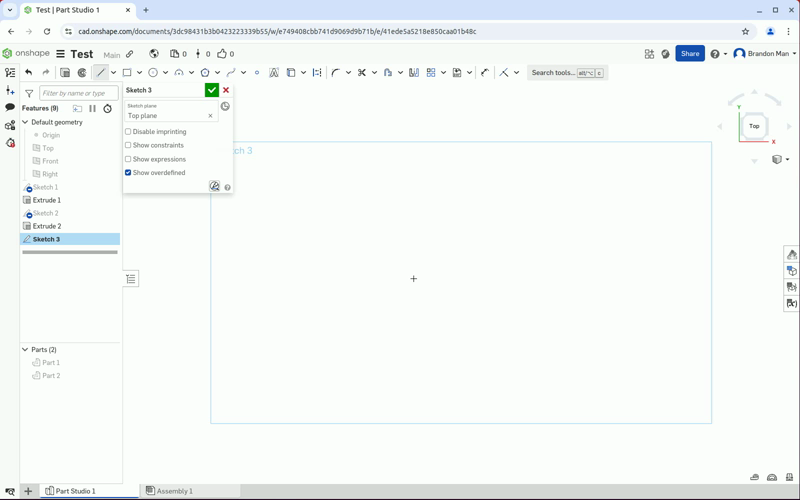
key_down(shift)
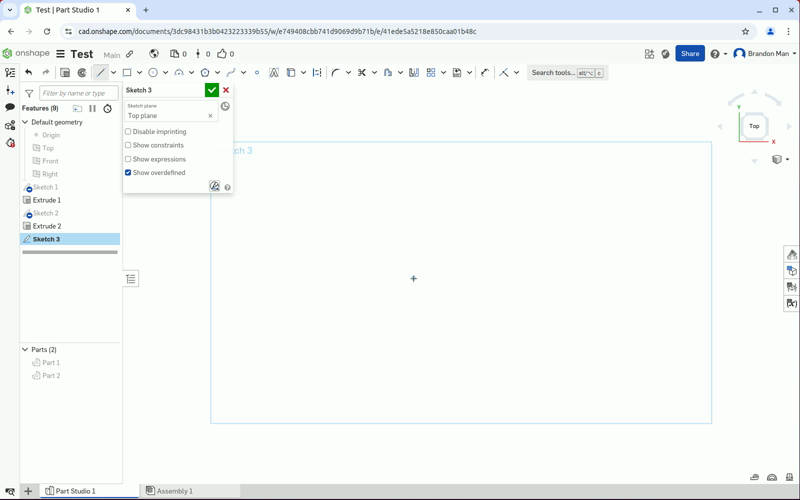
mouse_move(486, 278)
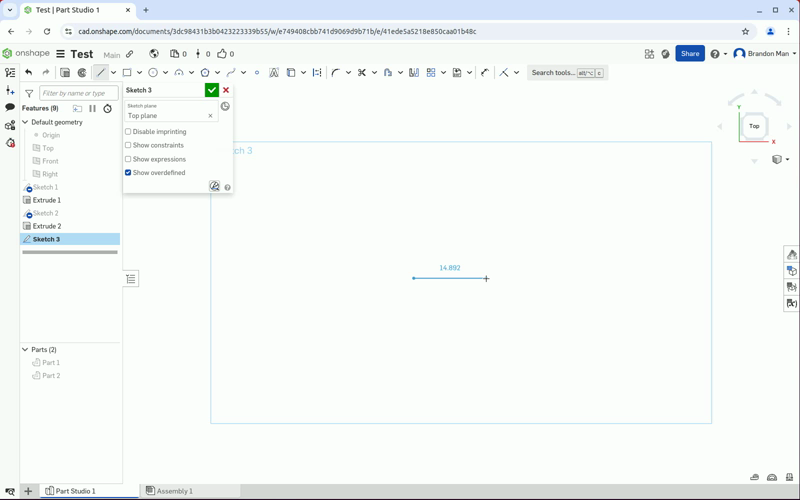
click(486, 278)
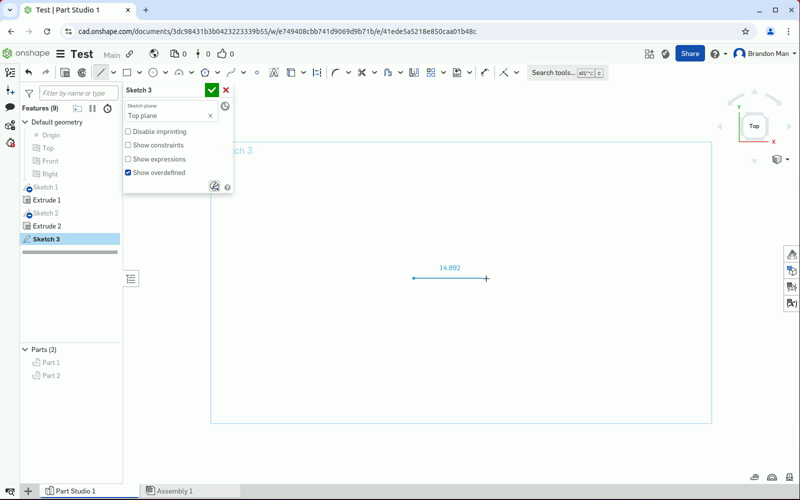
key_up(shift)
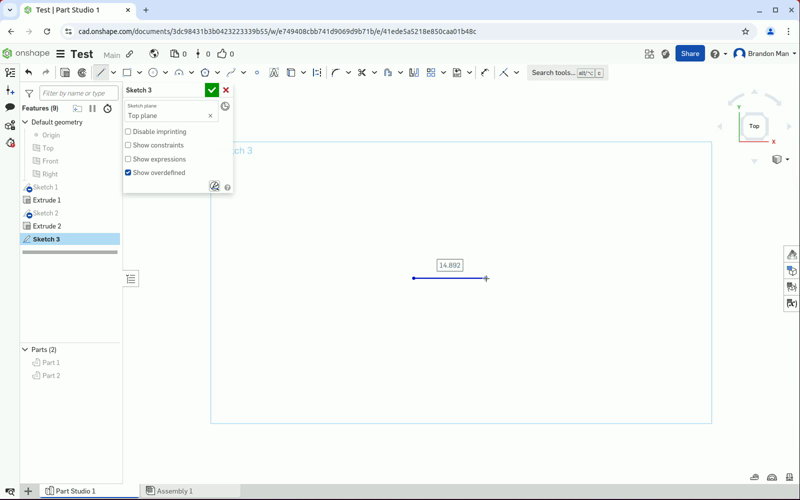
key_down(shift)
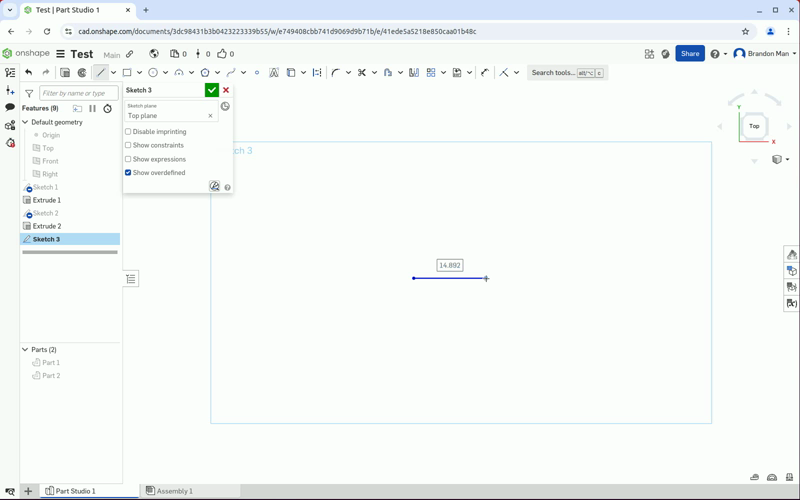
mouse_move(516, 278)
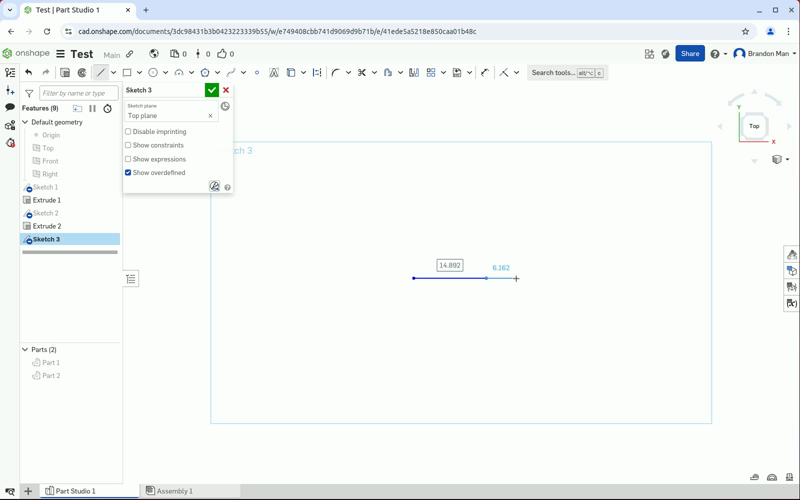
mouse_move(486, 268)
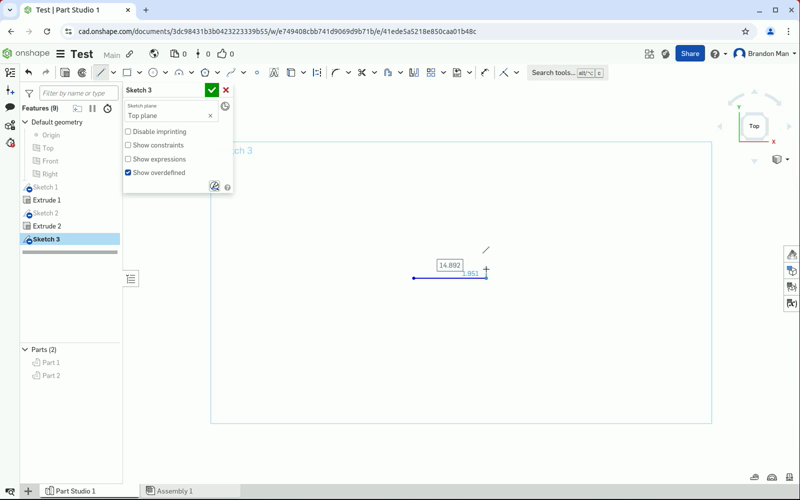
click(486, 268)
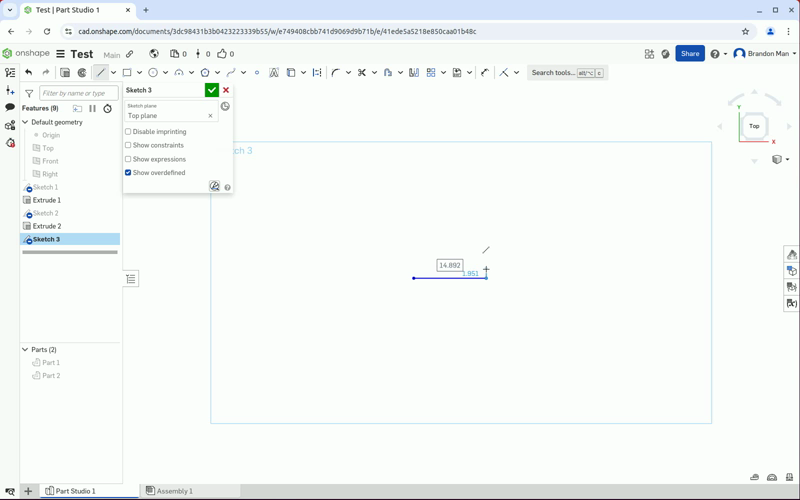
key_up(shift)
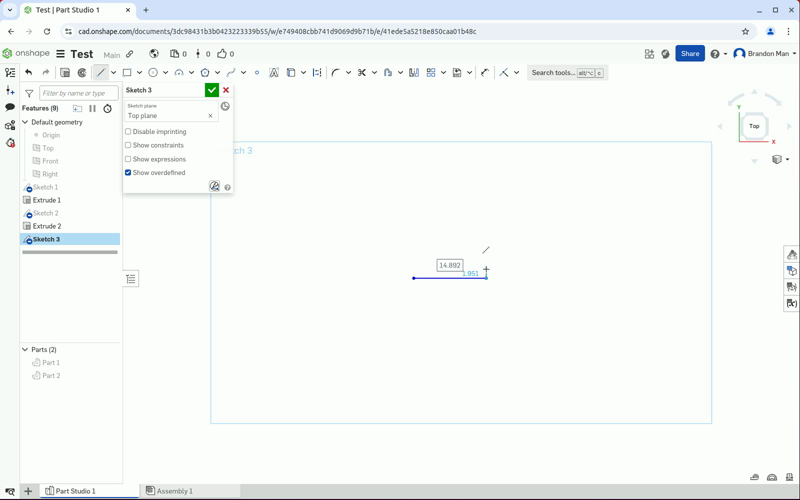
key_down(shift)
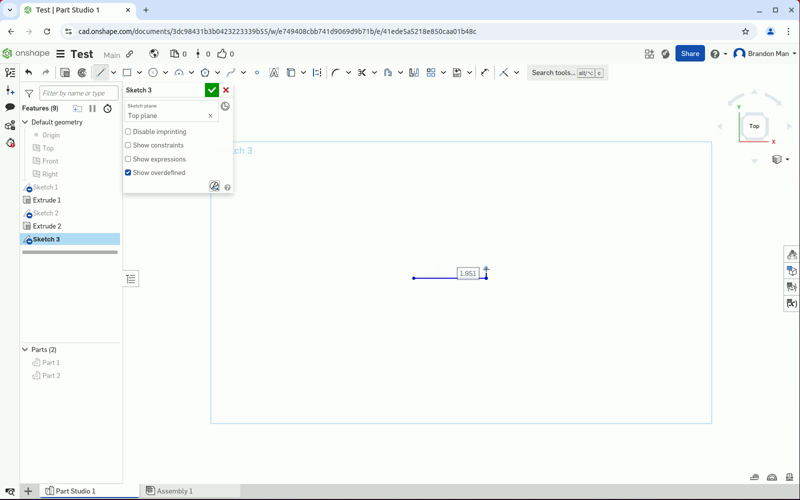
mouse_move(413, 268)
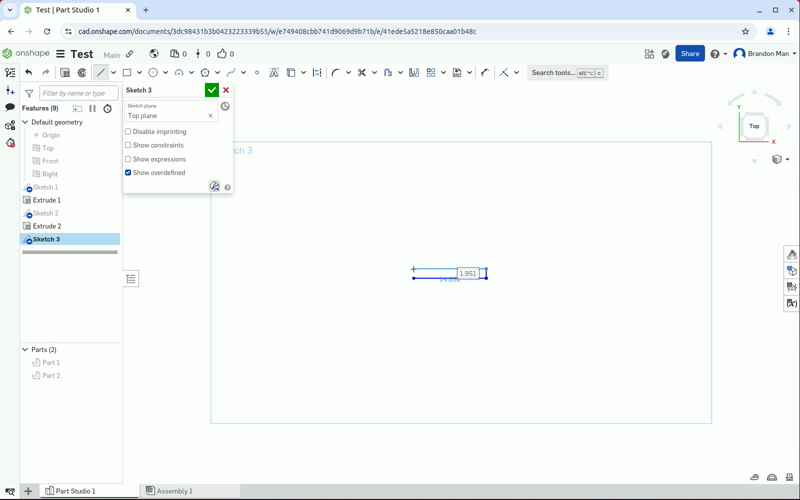
click(413, 268)
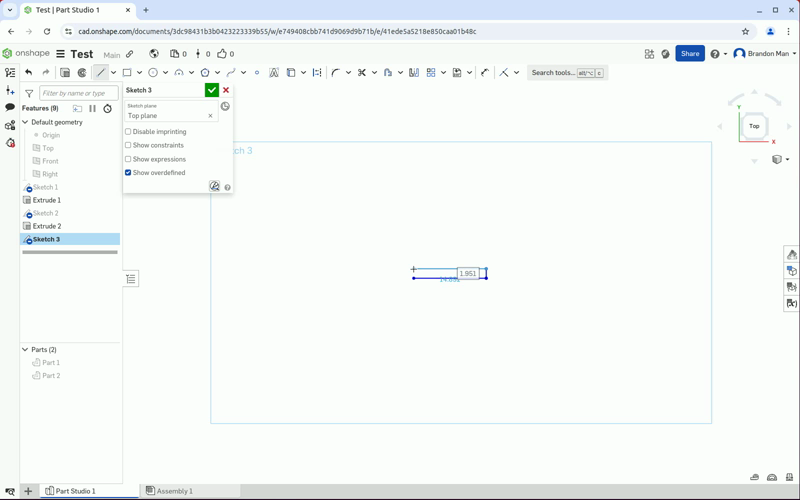
key_up(shift)
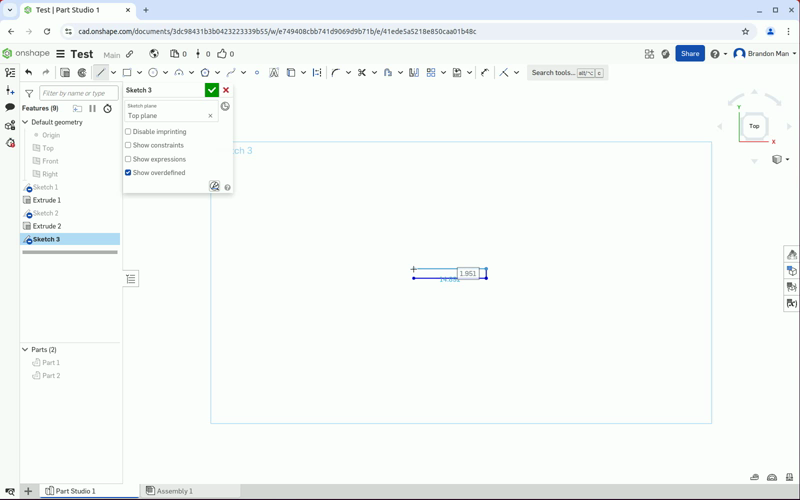
mouse_move(444, 268)
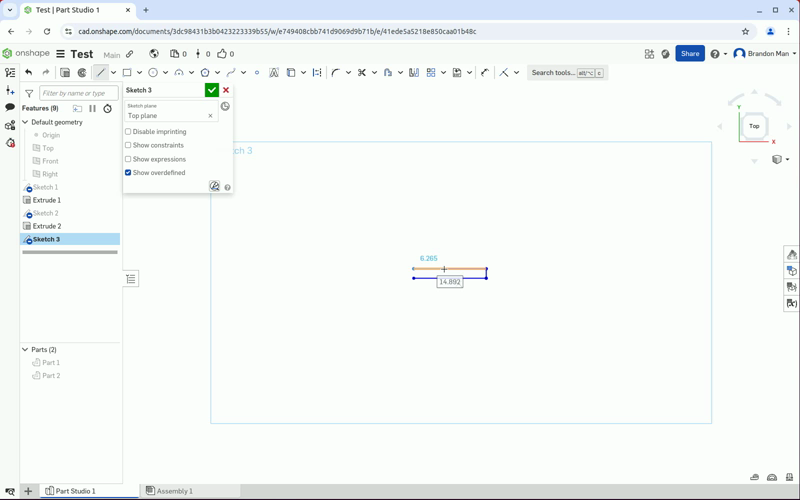
key_down(shift)
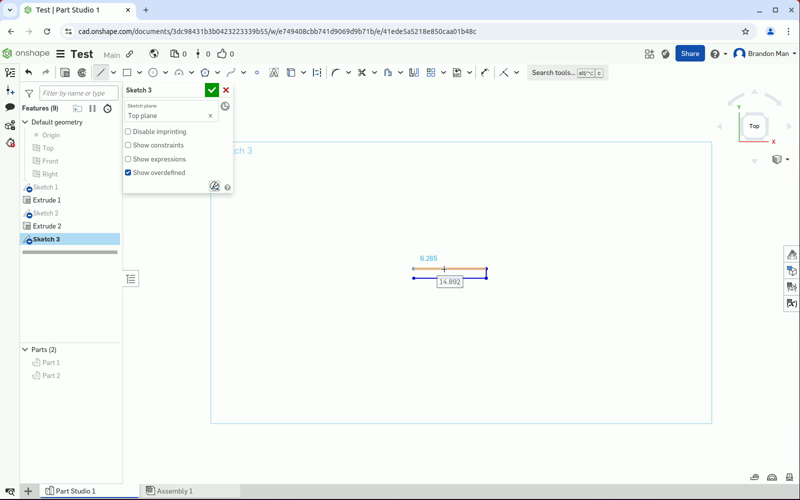
mouse_move(413, 278)
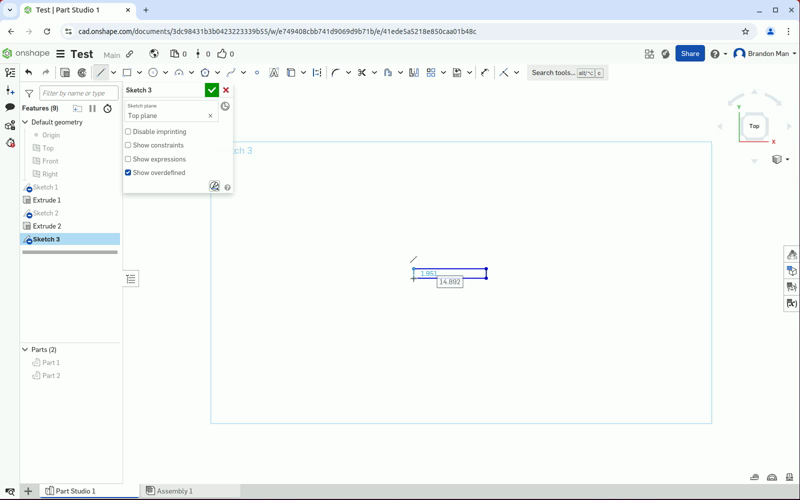
key_up(shift)
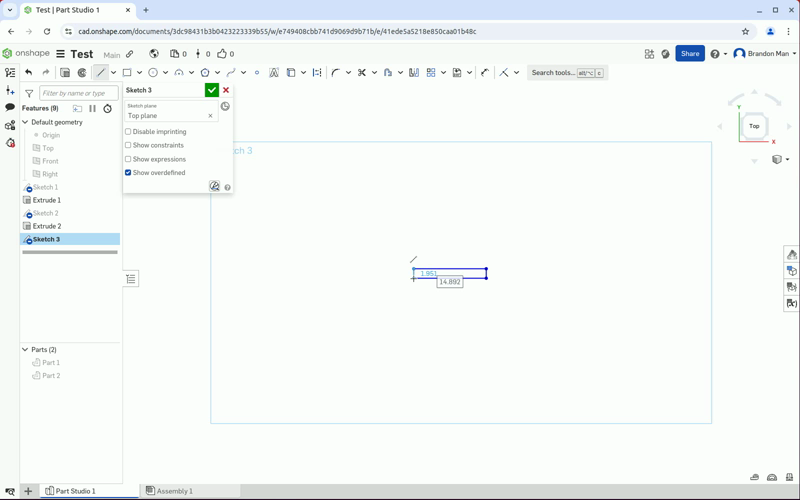
click(413, 278)
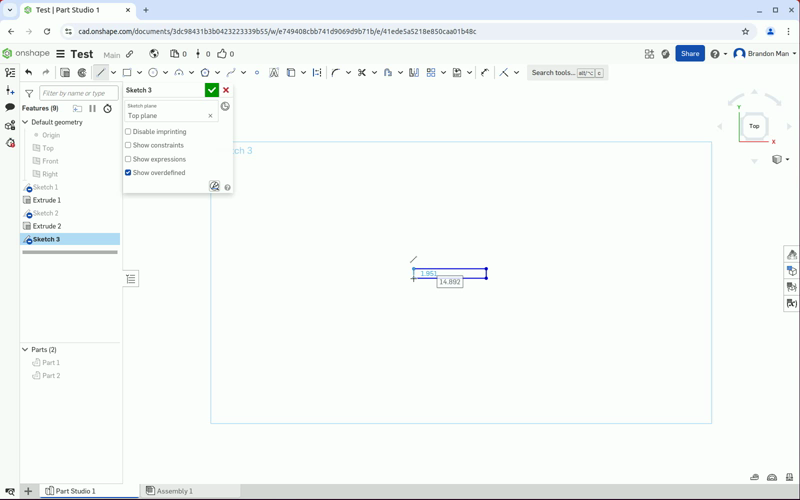
key(esc)
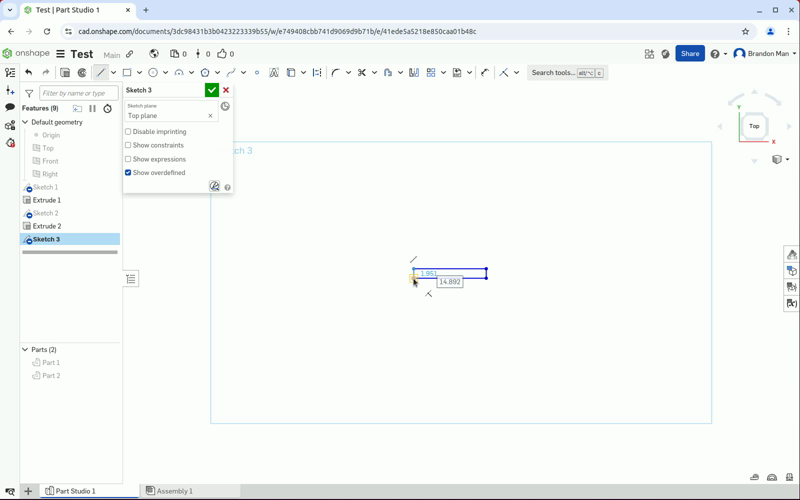
mouse_move(459, 274)
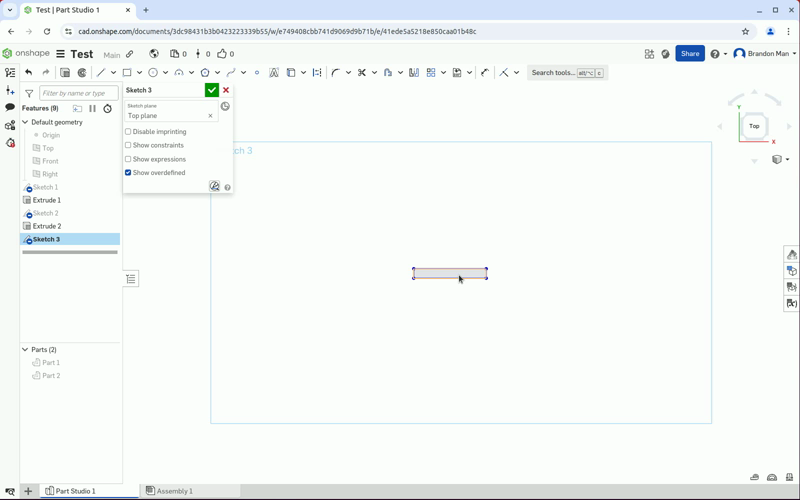
scroll(6)
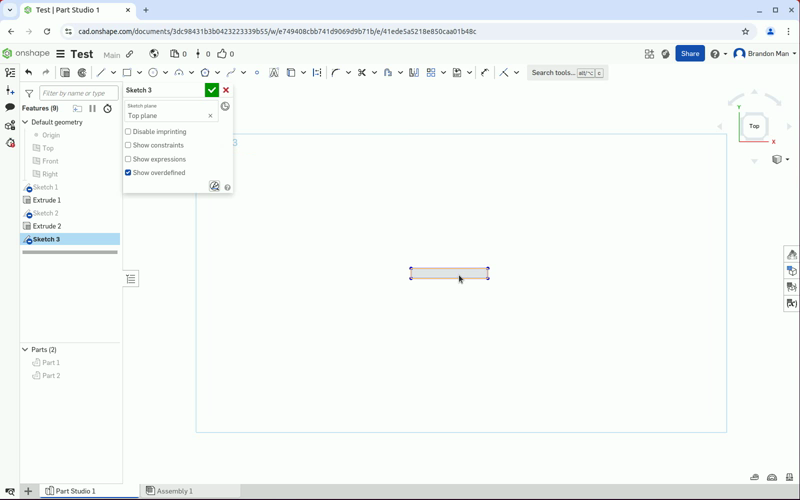
scroll(6)
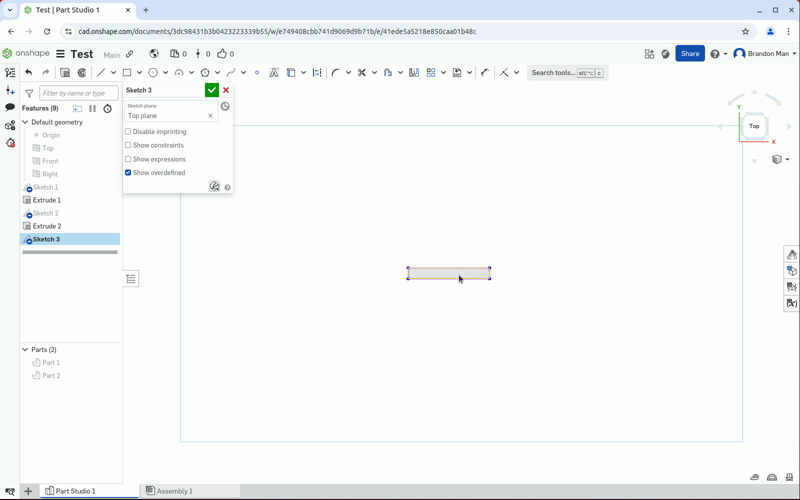
scroll(6)
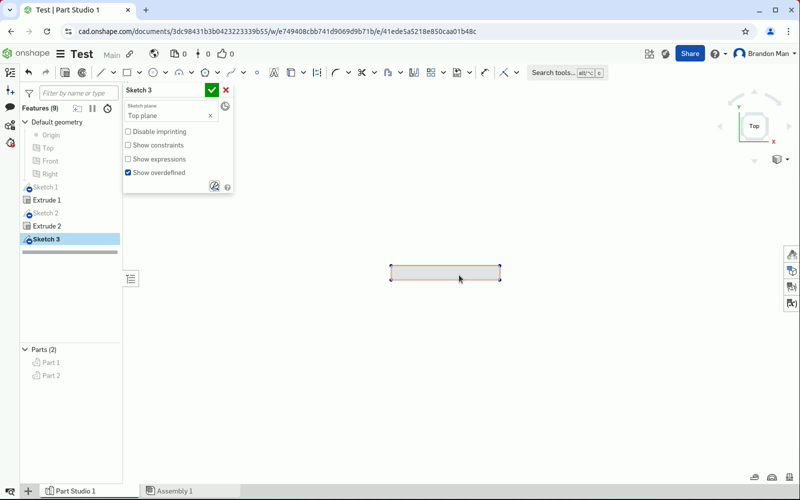
scroll(6)
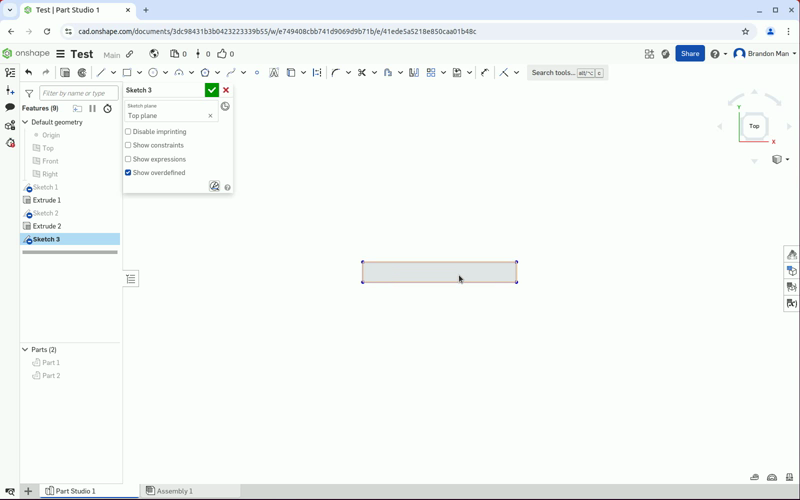
scroll(6)
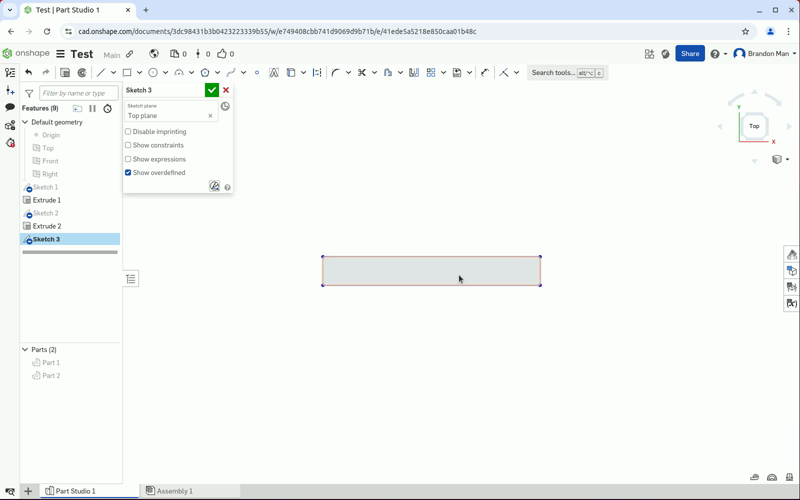
scroll(6)
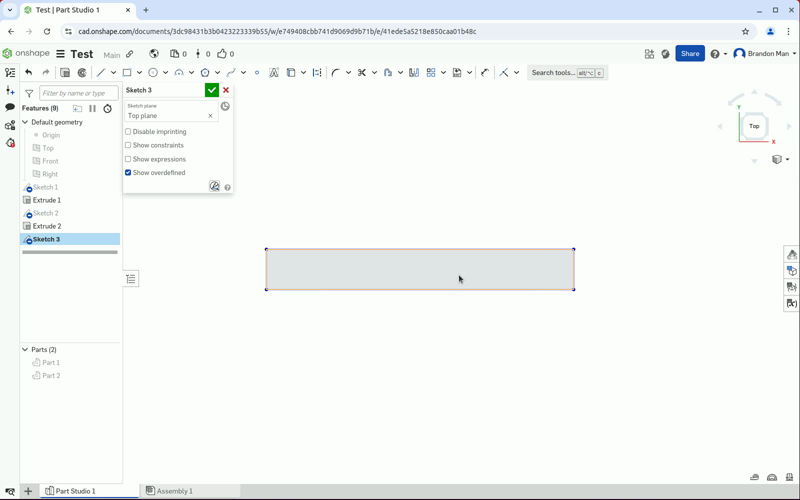
scroll(6)
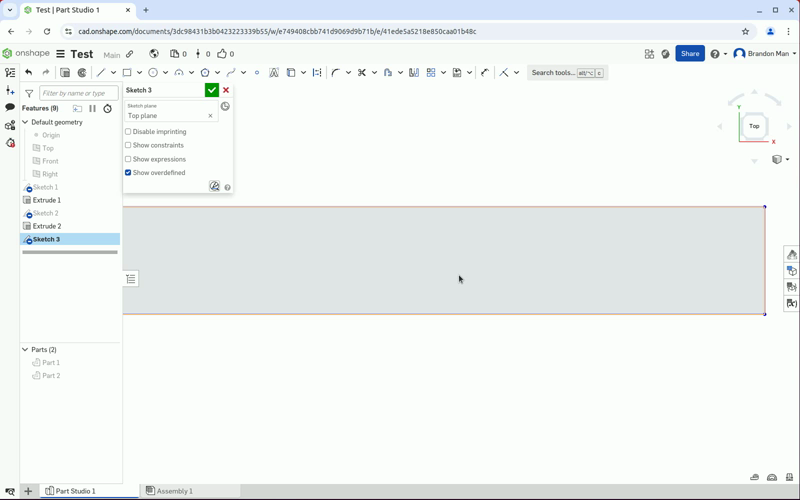
click(459, 274)
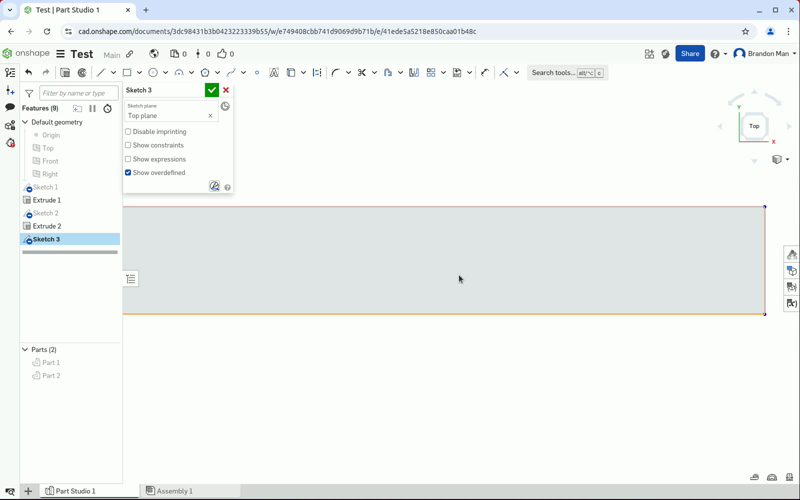
scroll(-6)
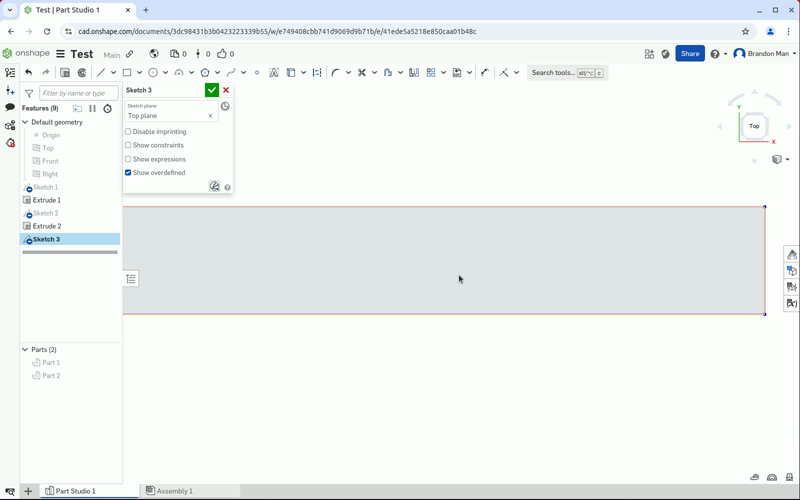
scroll(-6)
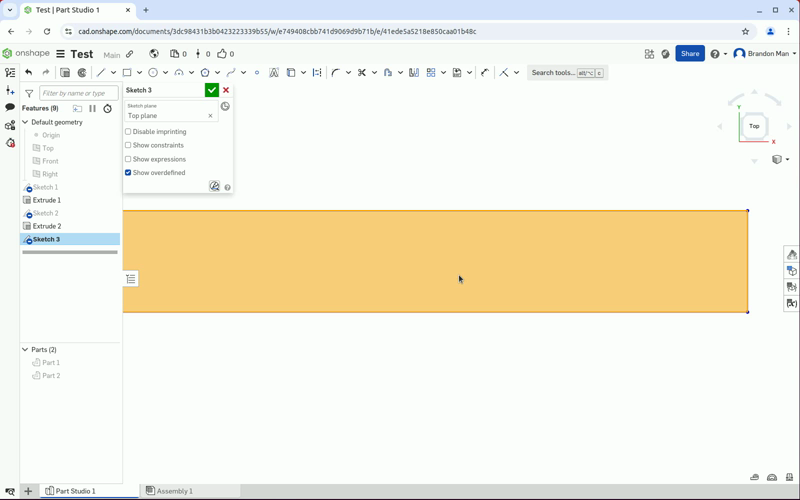
scroll(-6)
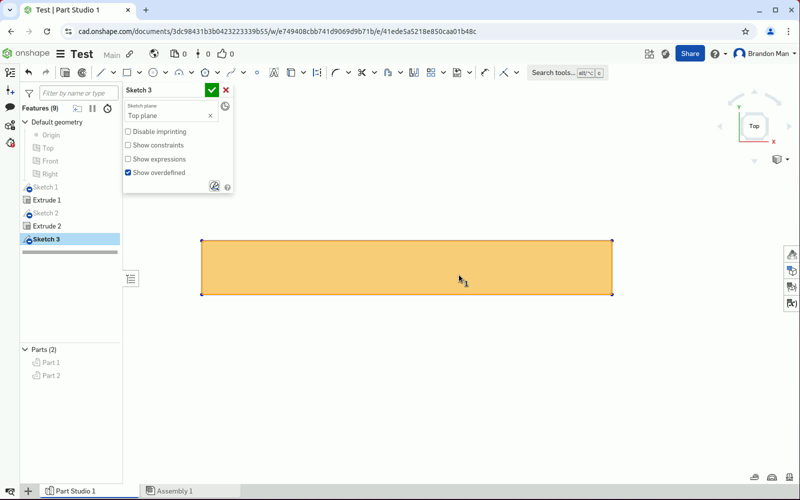
scroll(-6)
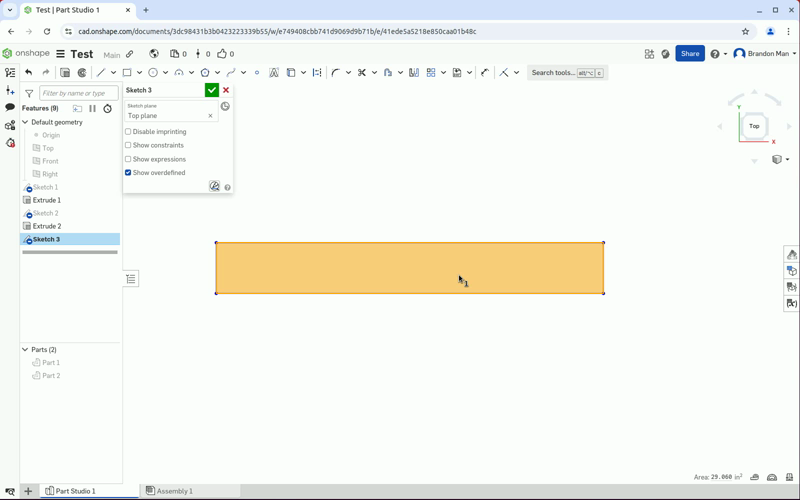
scroll(-6)
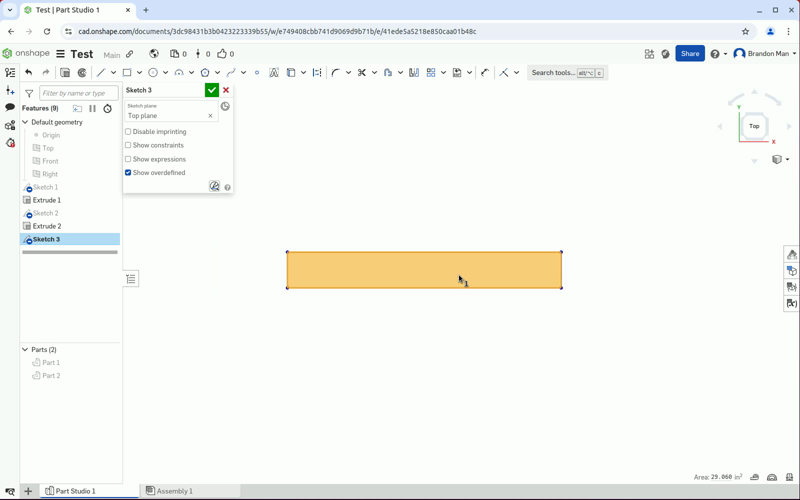
scroll(-6)
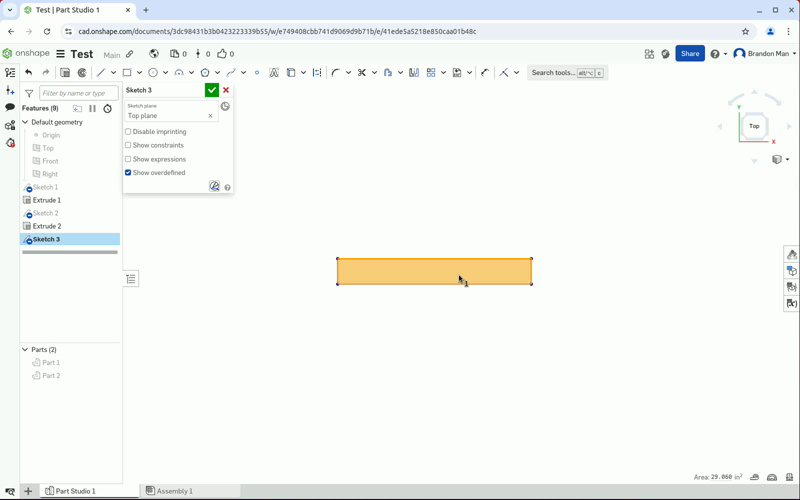
scroll(-6)
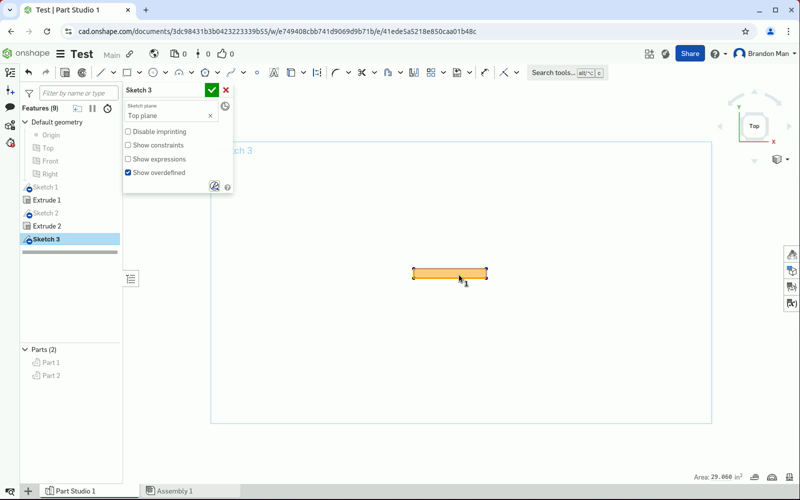
mouse_move(73, 352)
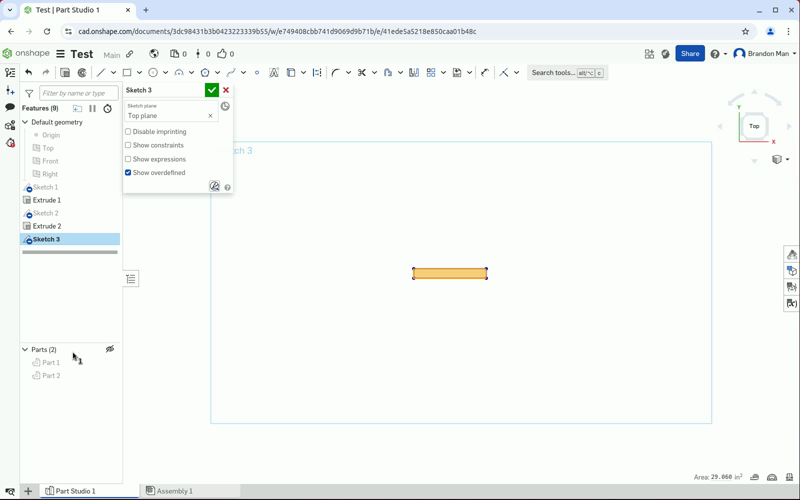
key(shift+y)
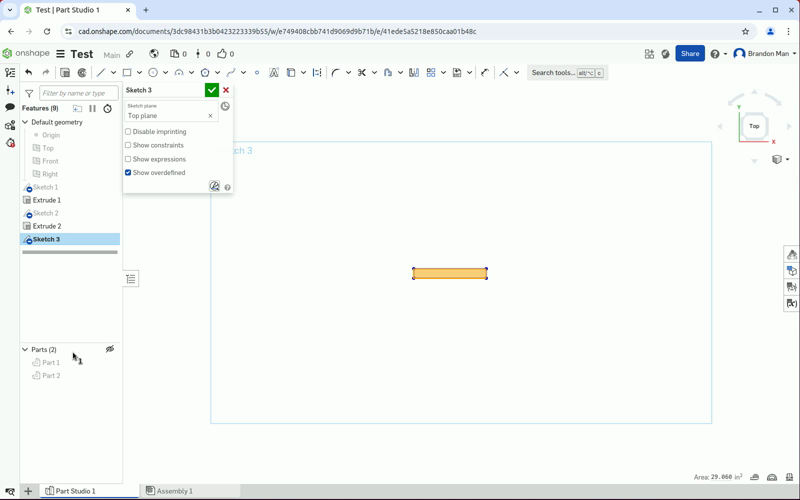
key(shift+e)
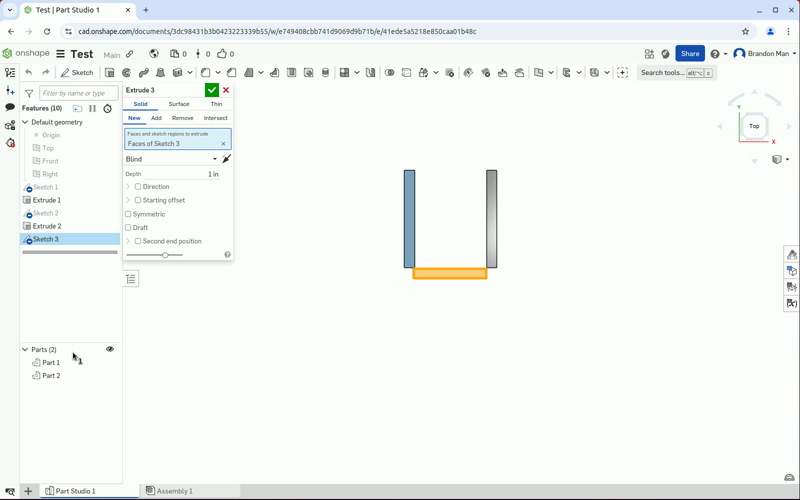
mouse_move(143, 106)
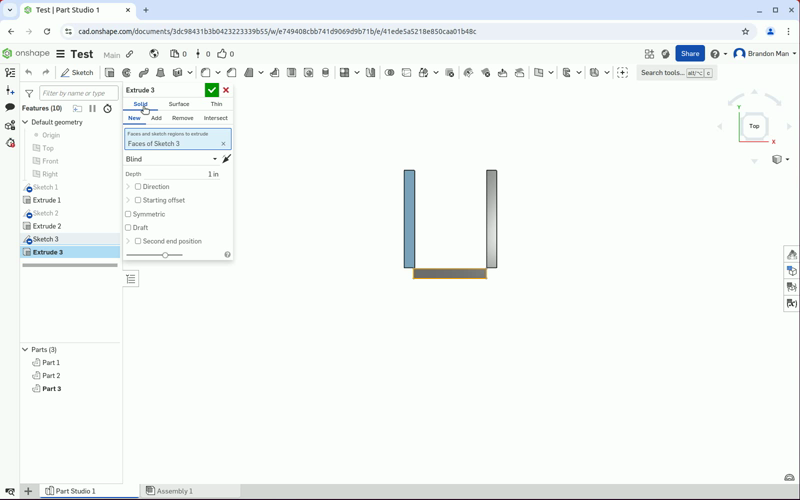
click(143, 106)
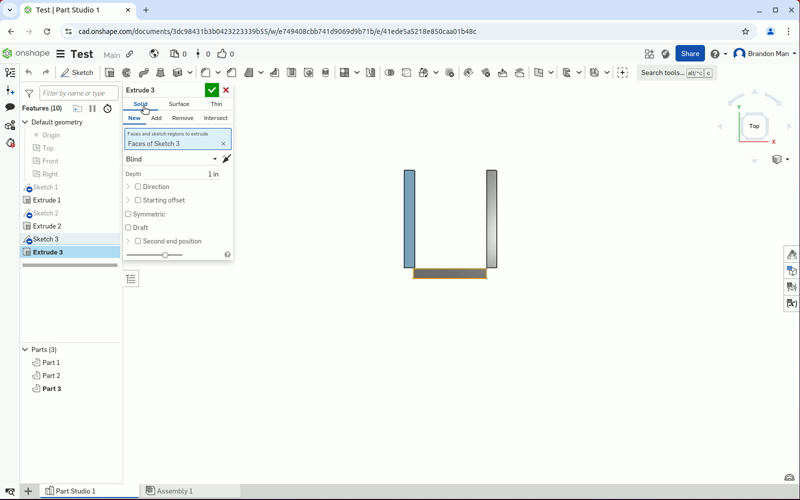
mouse_move(137, 120)
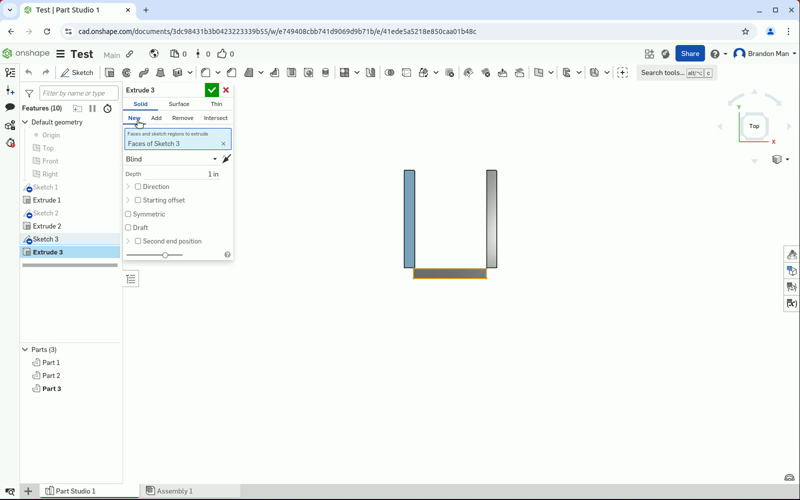
click(137, 120)
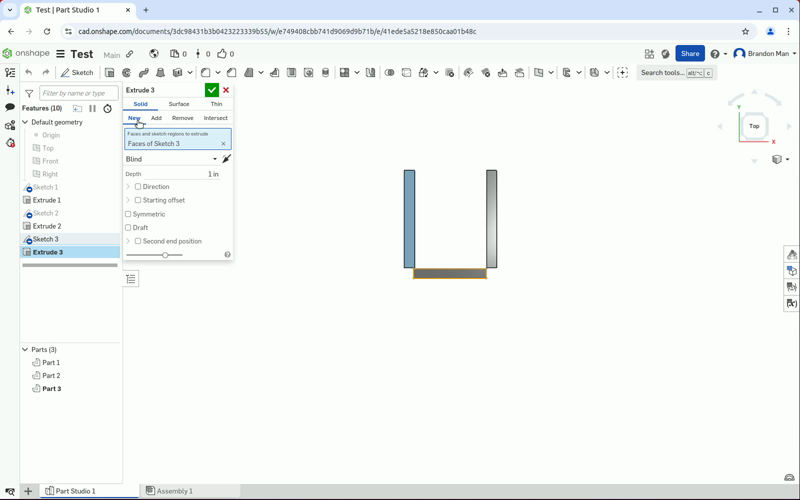
key(tab, 4)
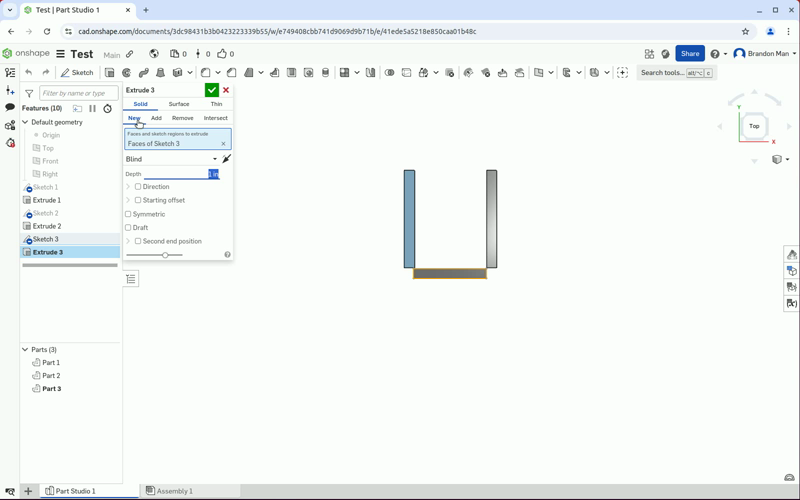
text(4.092)
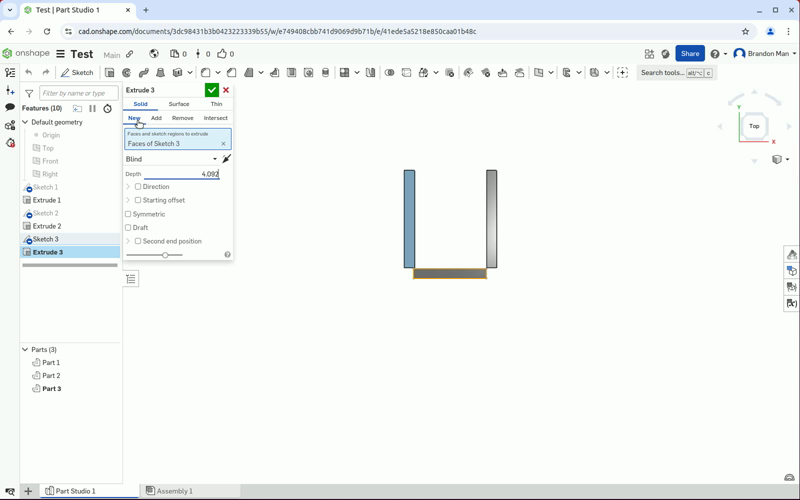
key(enter)
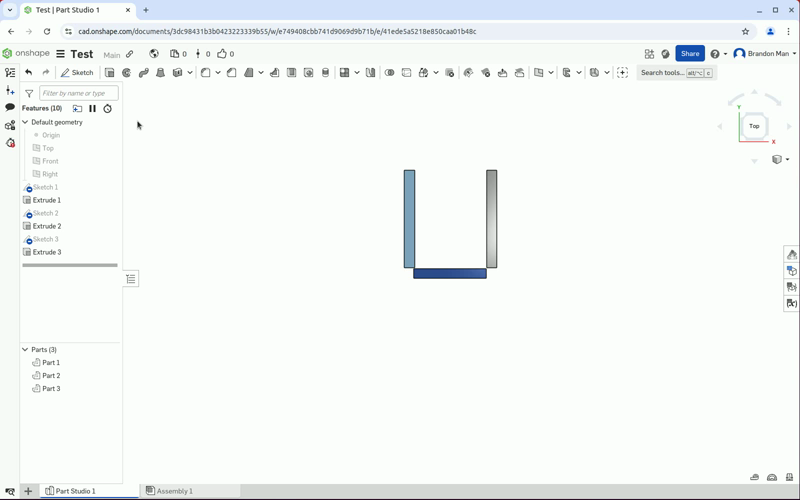
key(shift+h)
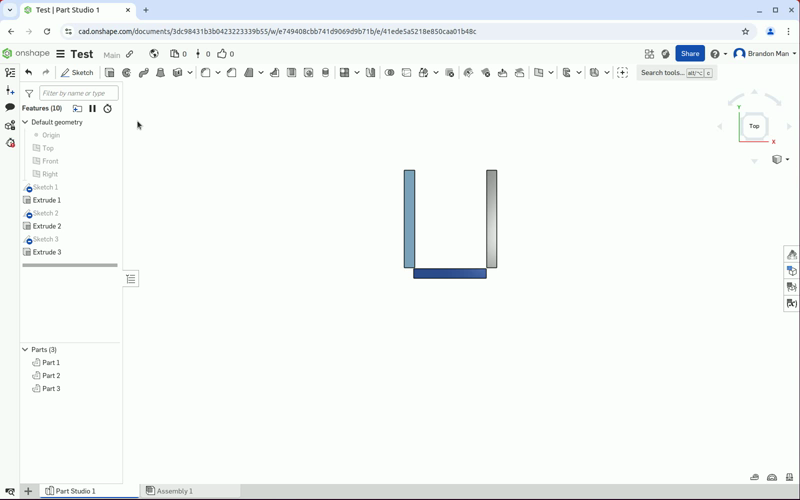
key(shift+h)
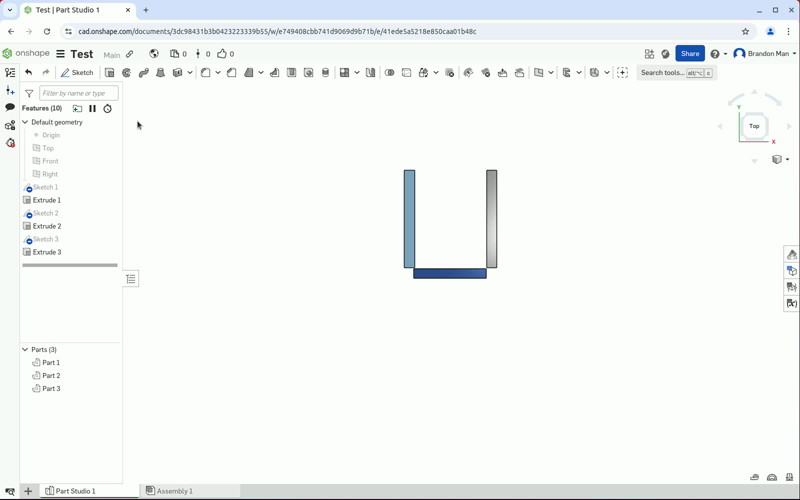
mouse_move(73, 189)
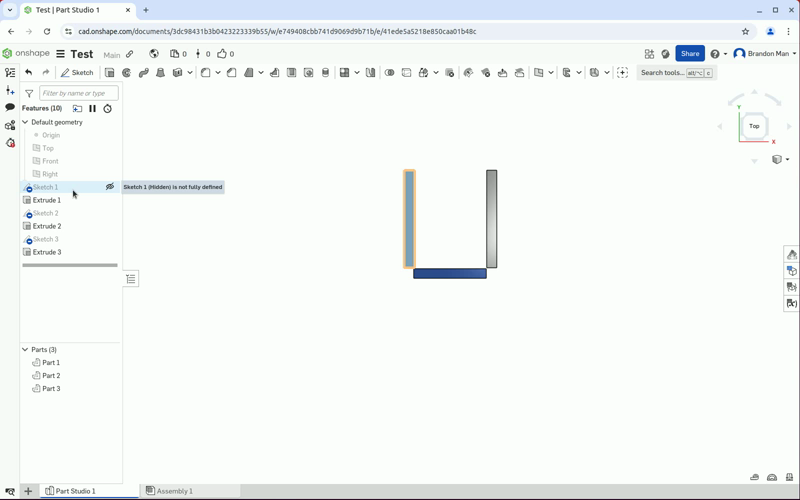
click(73, 189)
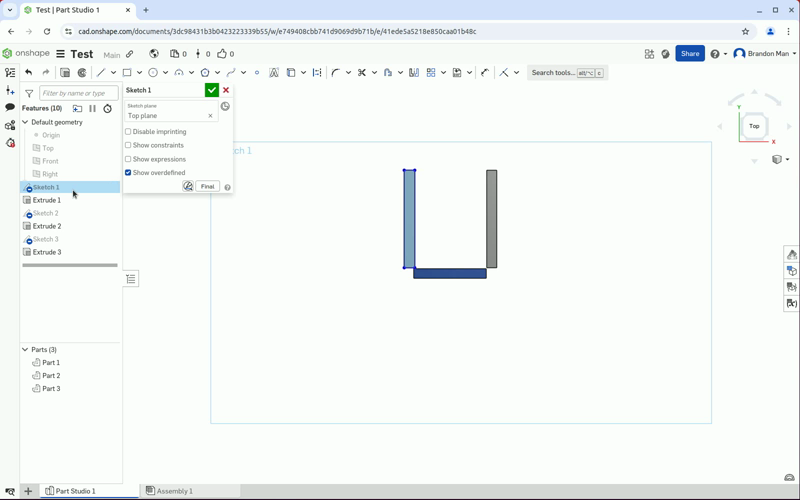
mouse_move(229, 92)
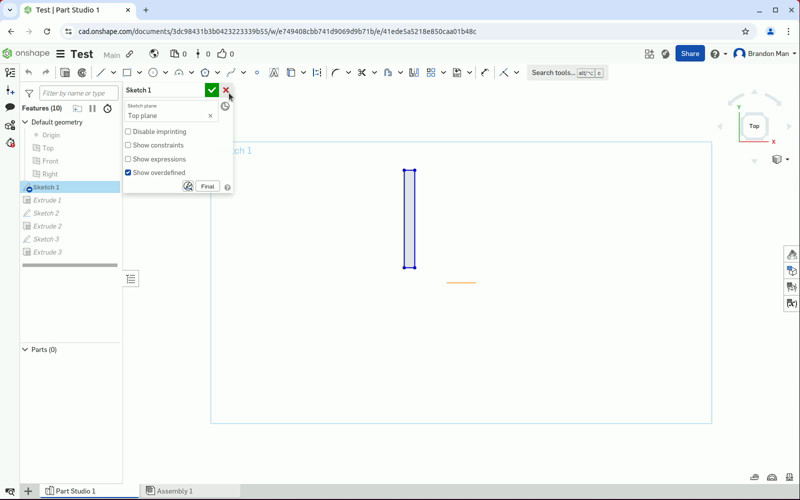
click(229, 92)
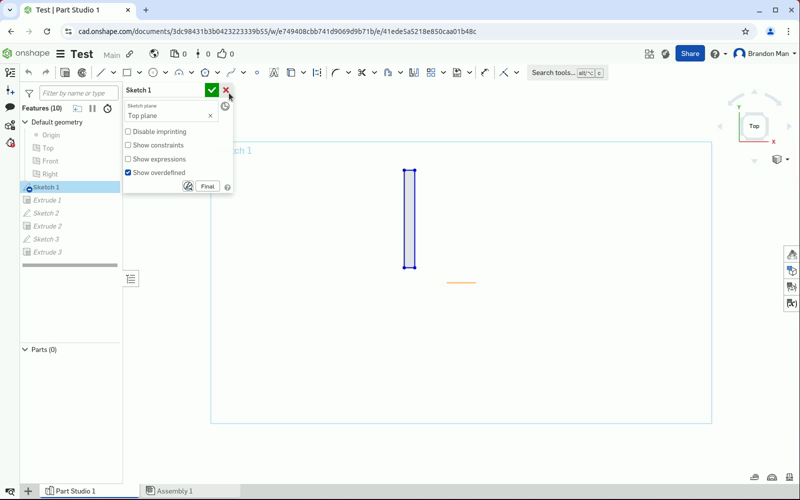
key(shift+s)
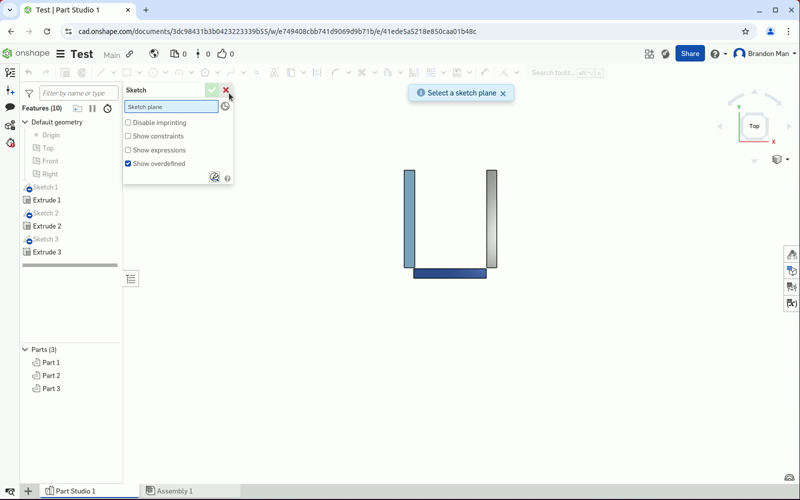
mouse_move(73, 150)
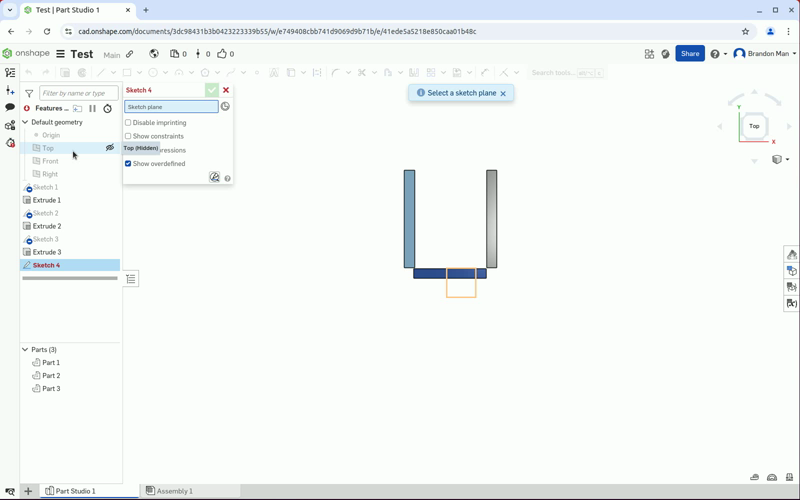
click(73, 150)
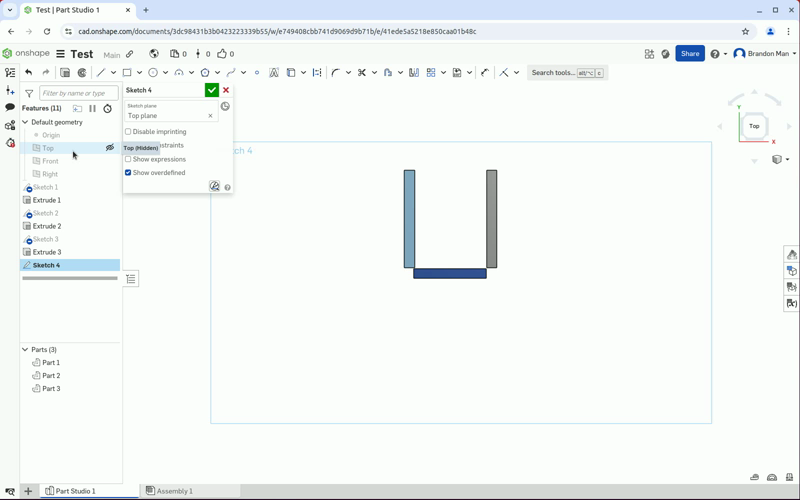
mouse_move(73, 352)
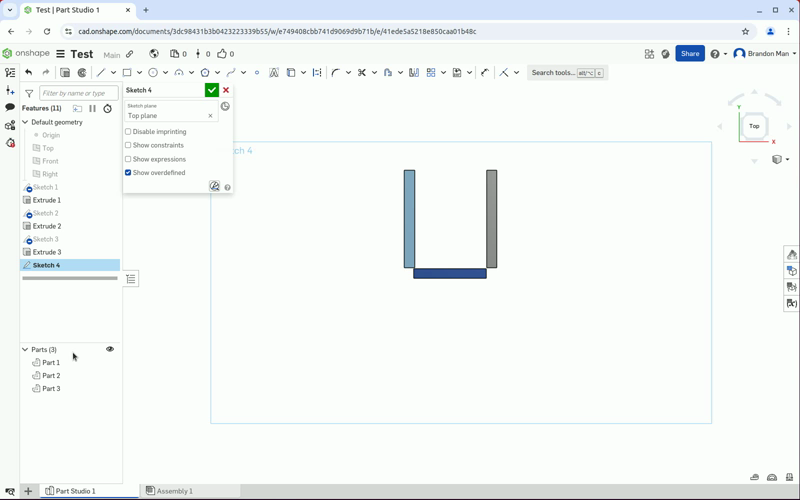
key(y)
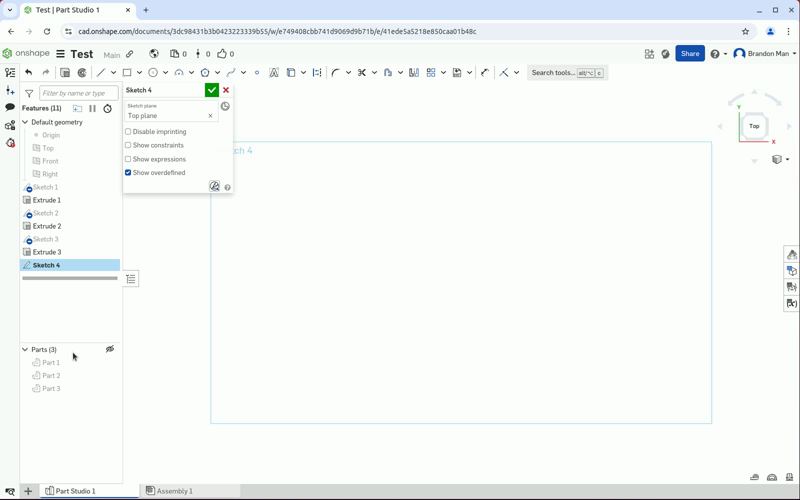
key(a)
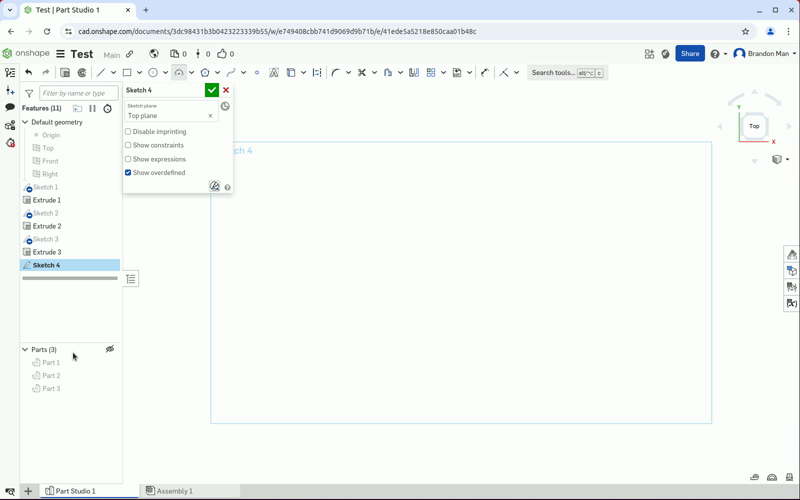
key_down(shift)
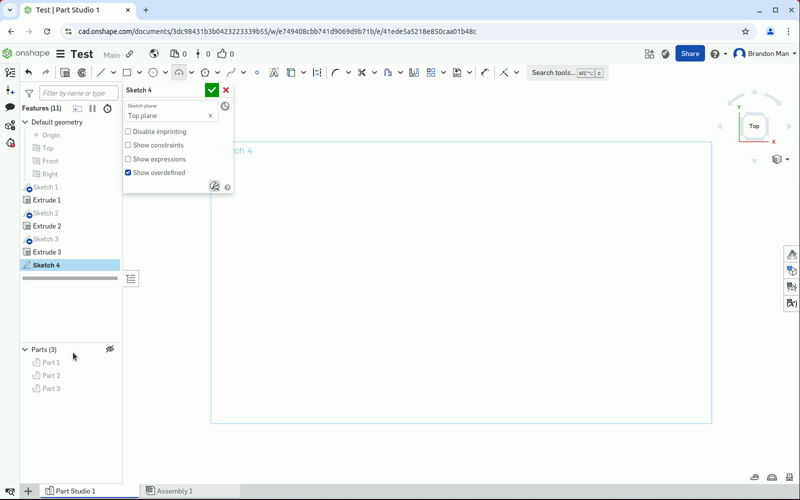
mouse_move(404, 267)
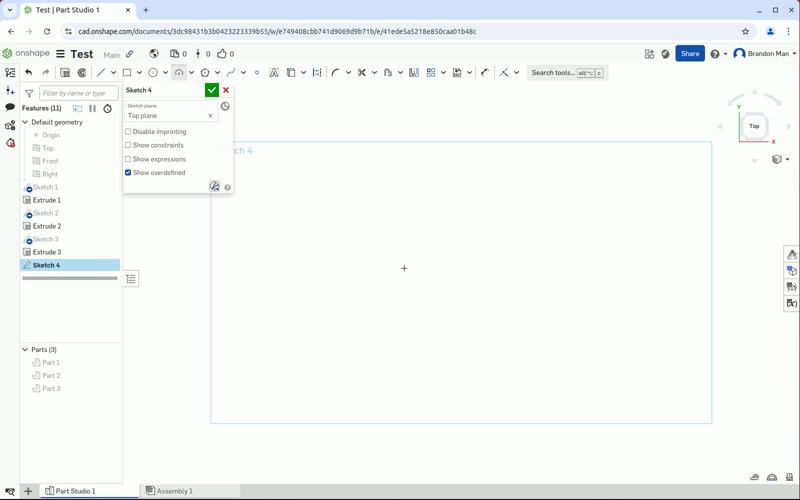
click(404, 267)
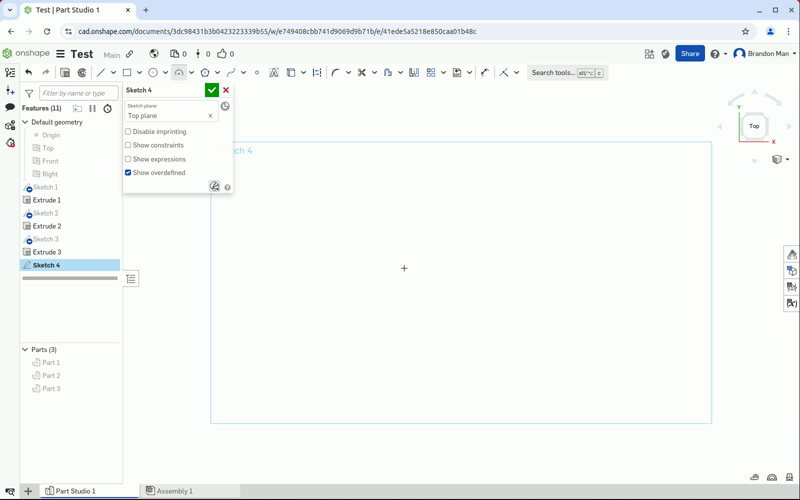
key_up(shift)
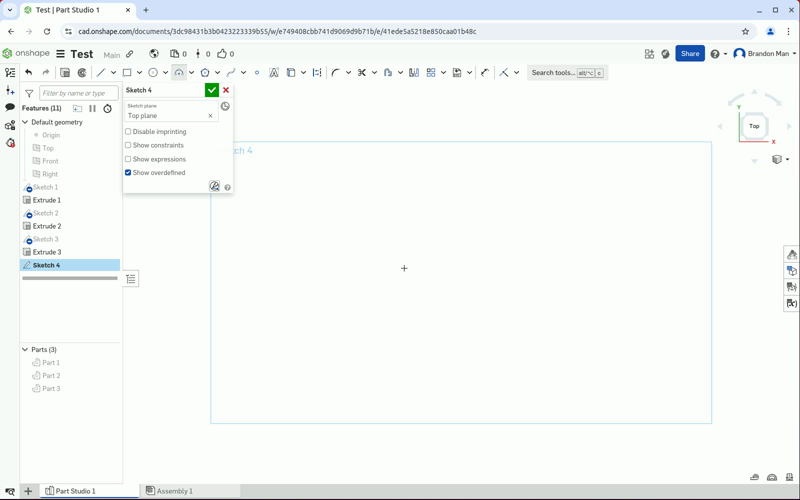
key_down(shift)
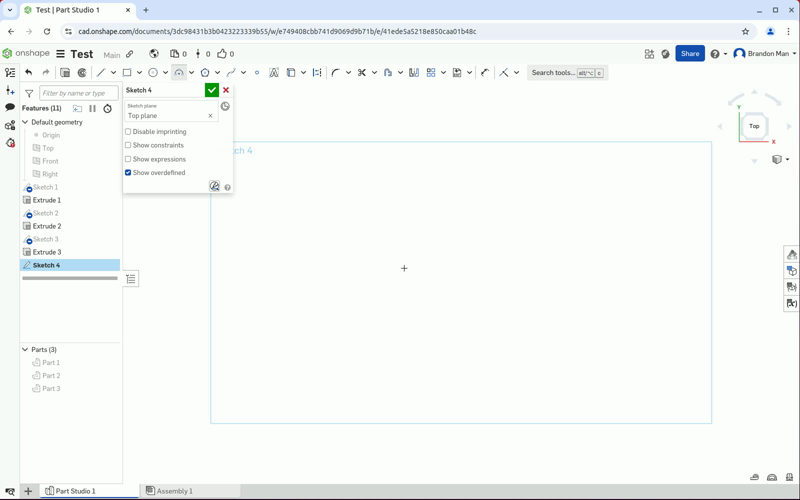
mouse_move(414, 278)
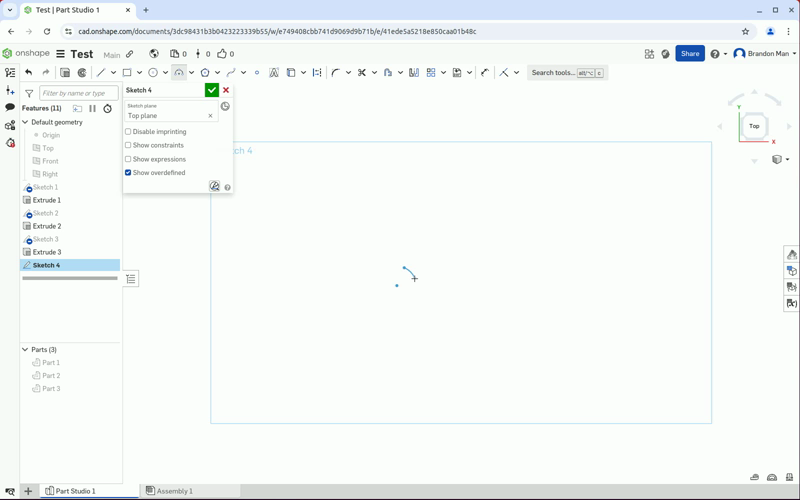
click(414, 278)
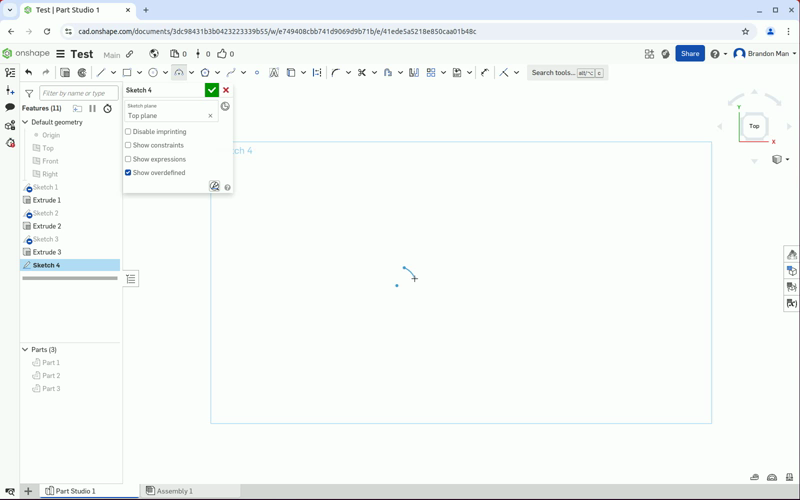
mouse_move(407, 275)
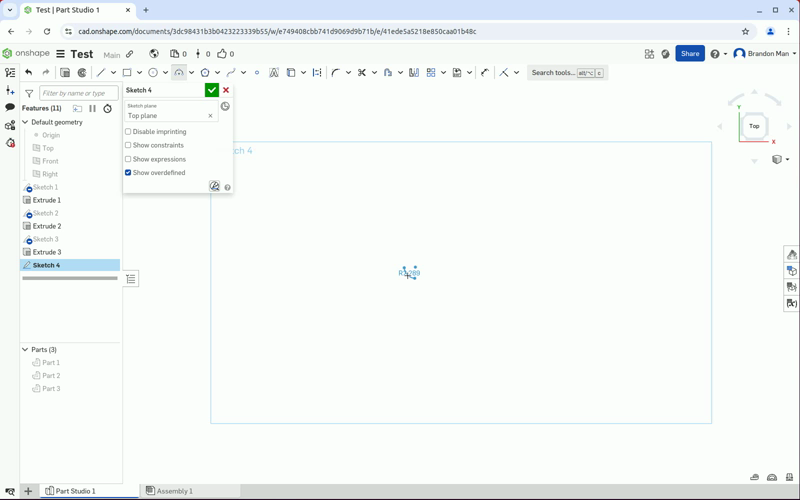
click(407, 275)
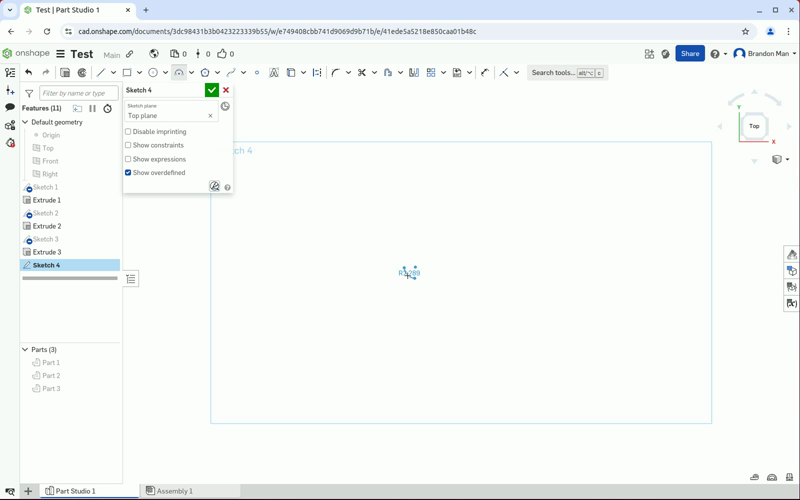
key_up(shift)
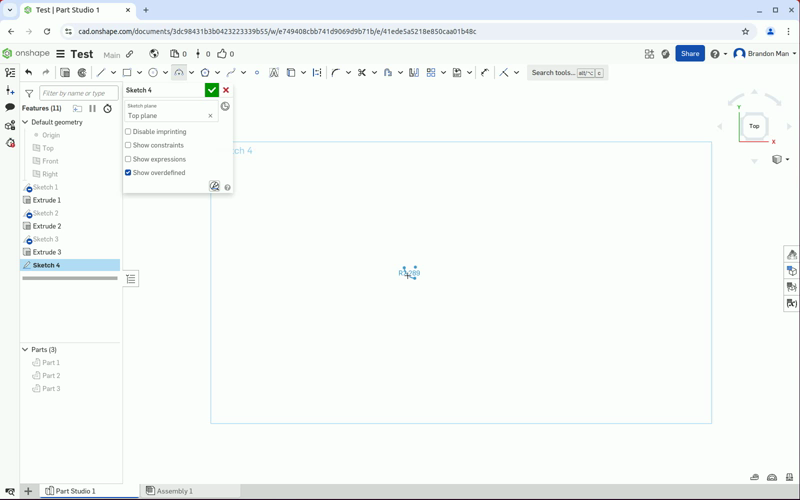
key(esc)
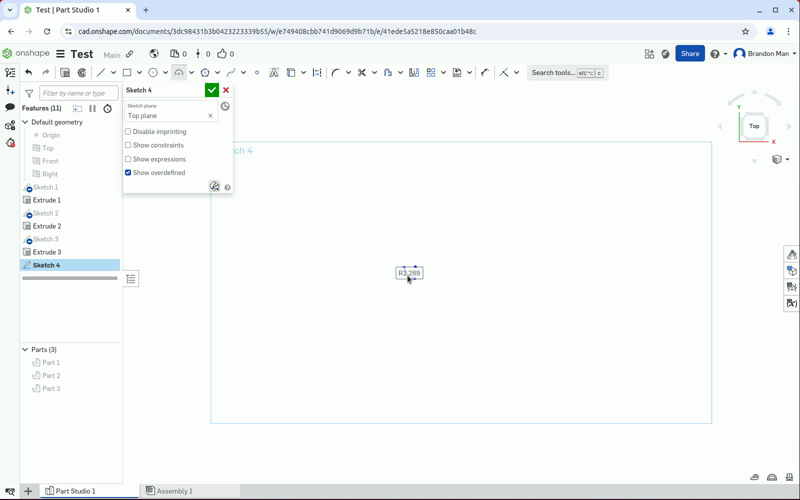
key(l)
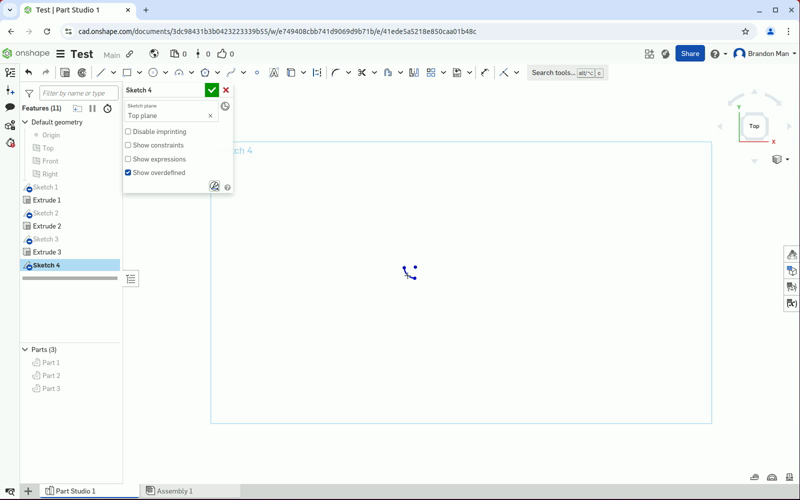
mouse_move(414, 278)
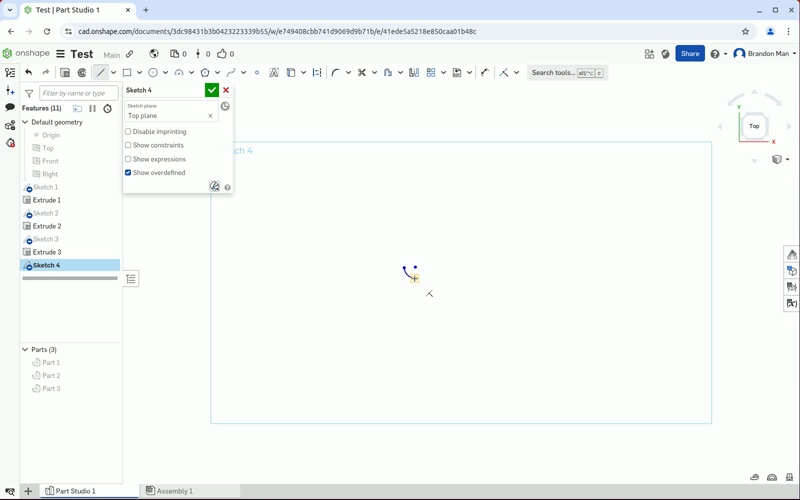
click(414, 278)
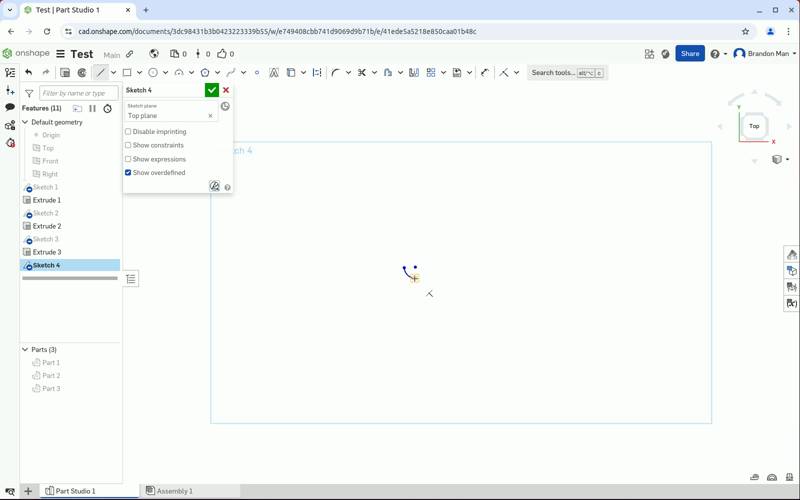
key_down(shift)
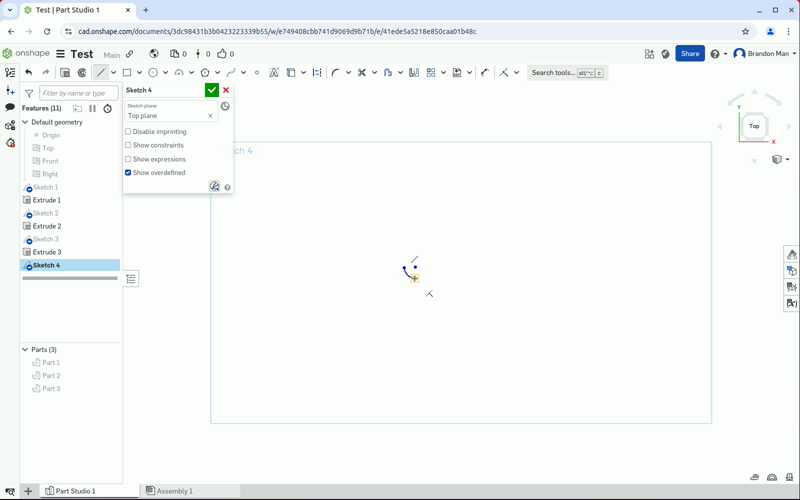
mouse_move(444, 278)
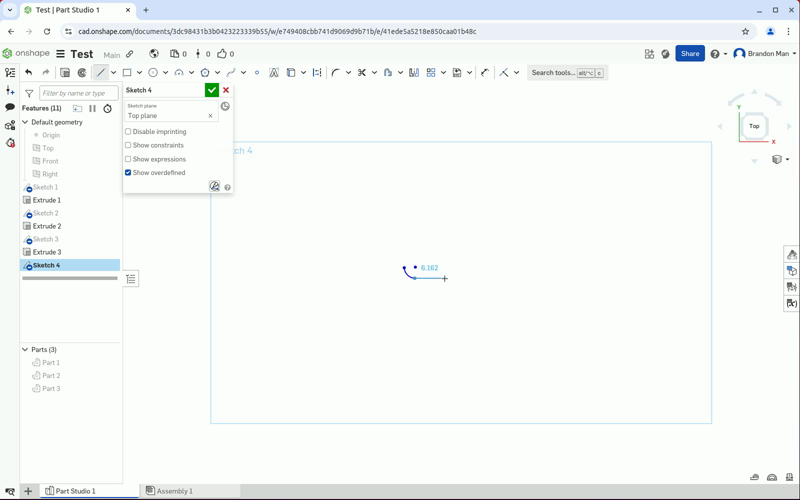
mouse_move(414, 267)
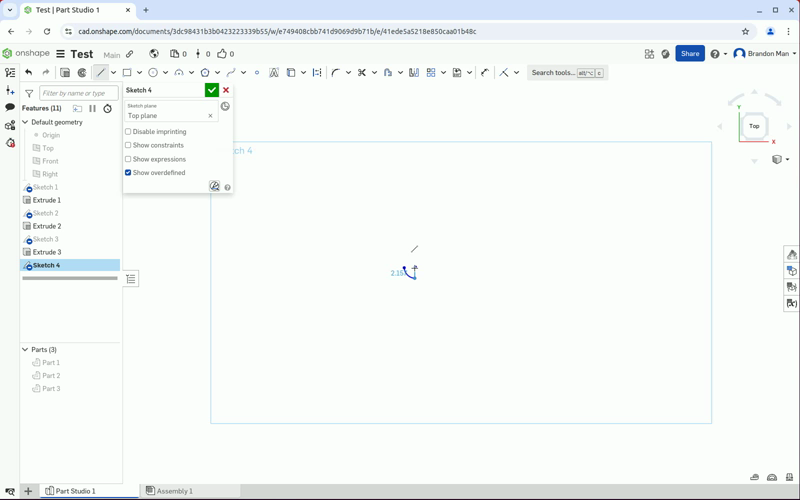
click(414, 267)
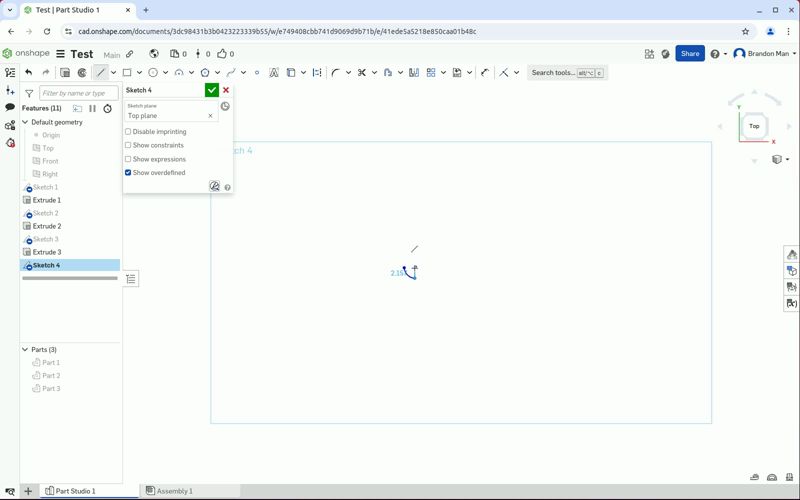
key_up(shift)
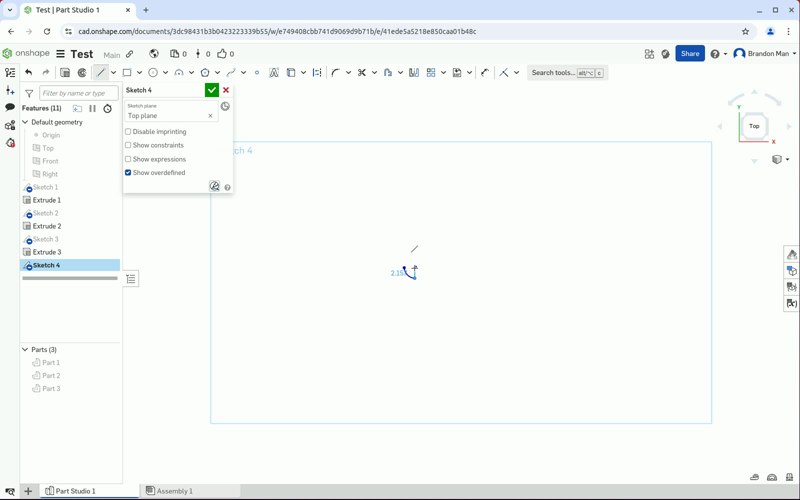
mouse_move(444, 267)
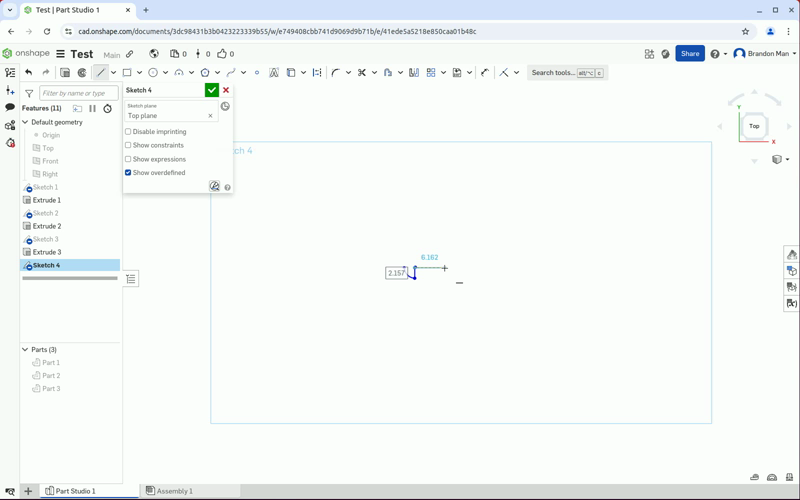
key_down(shift)
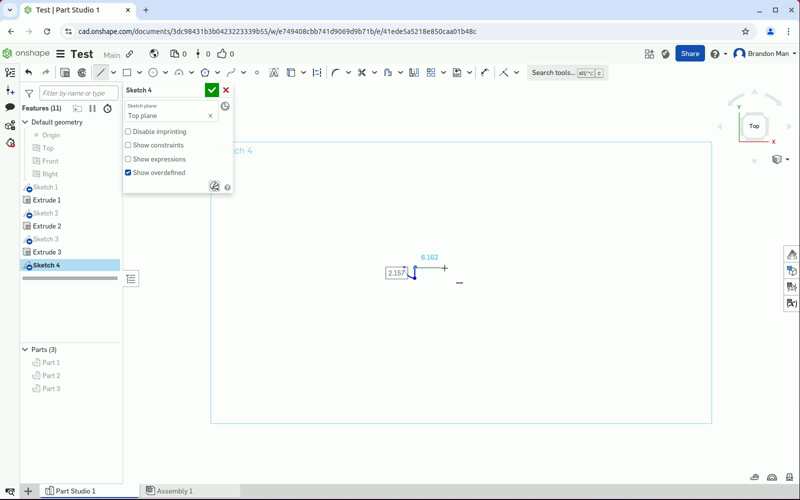
mouse_move(404, 267)
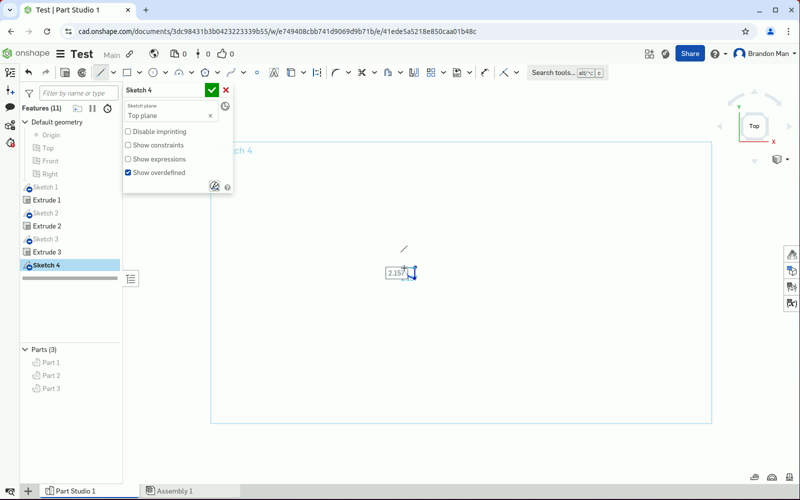
key_up(shift)
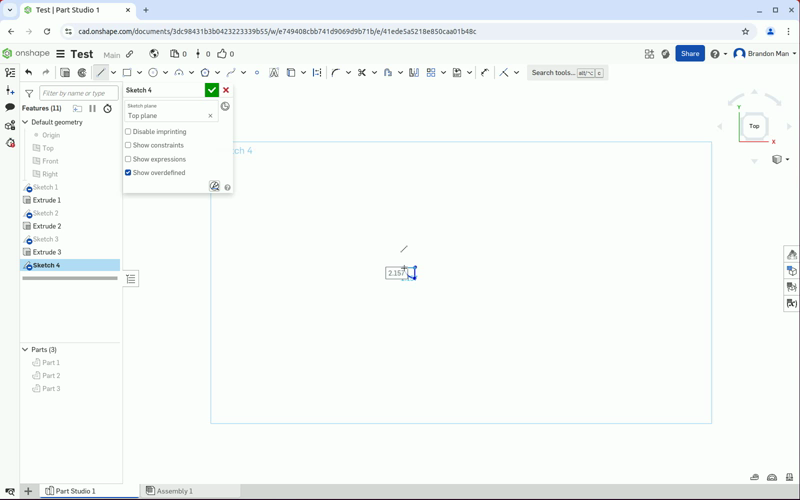
click(404, 267)
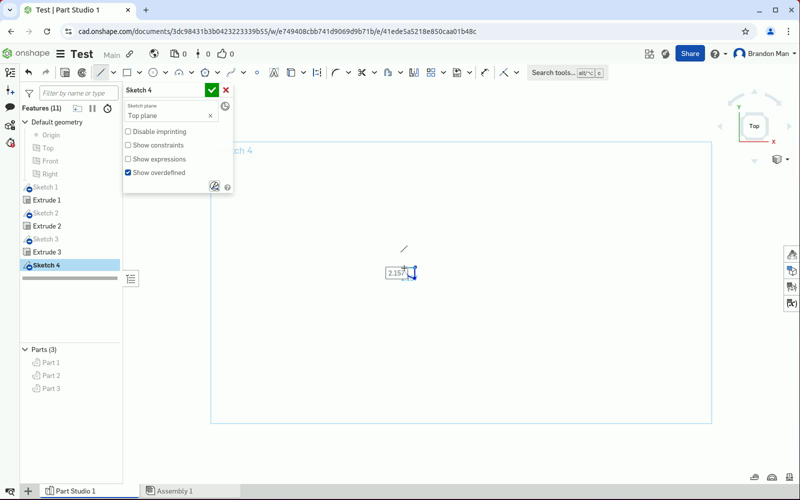
key(esc)
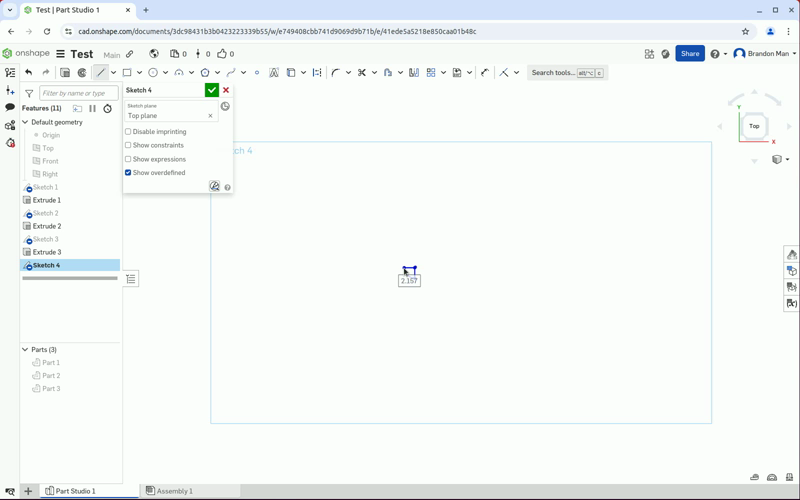
mouse_move(408, 269)
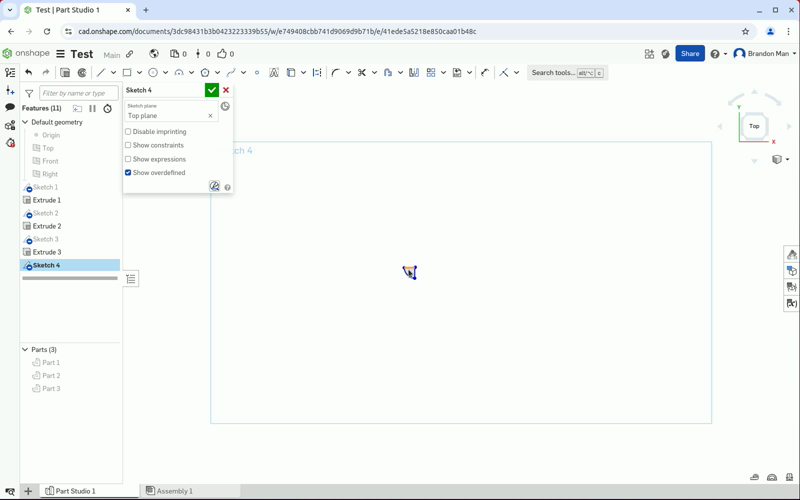
scroll(6)
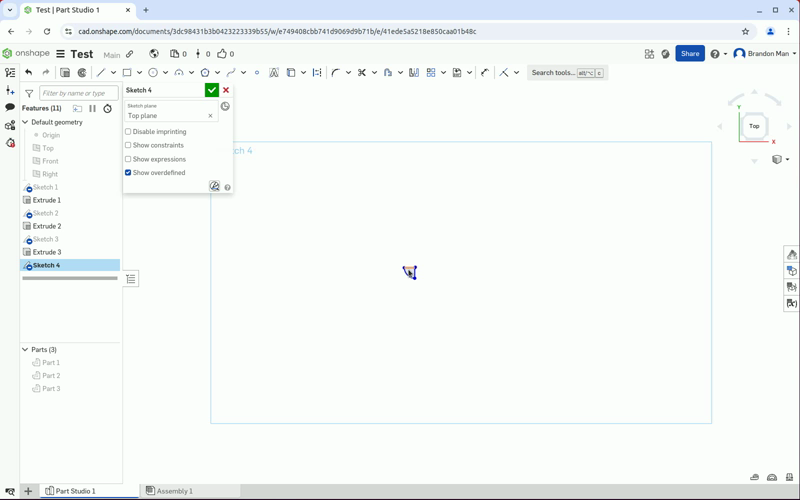
scroll(6)
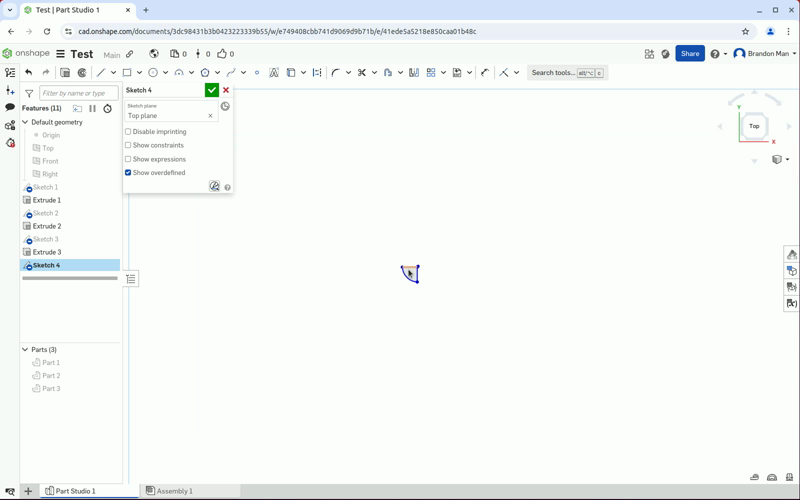
scroll(6)
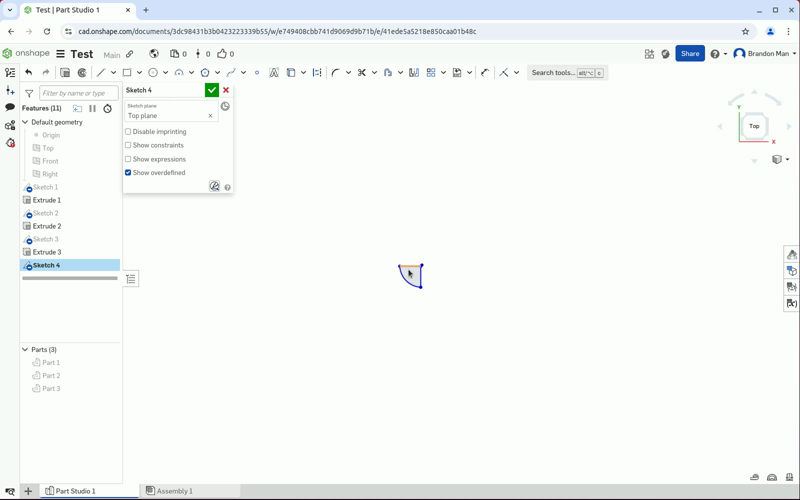
scroll(6)
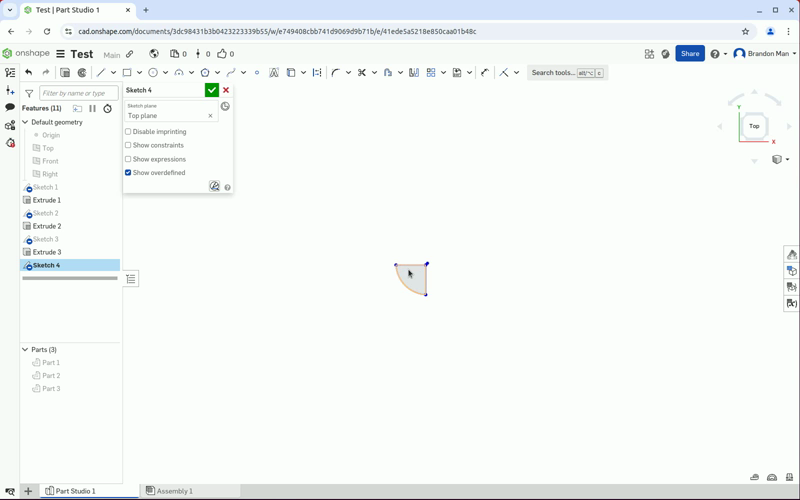
scroll(6)
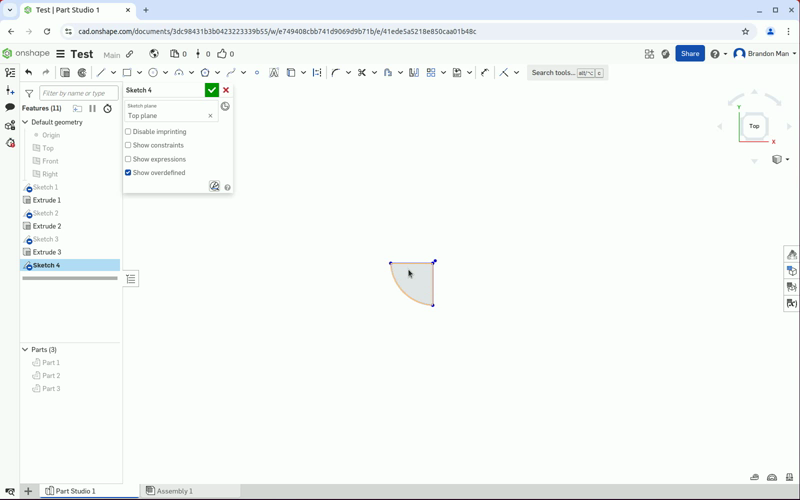
scroll(6)
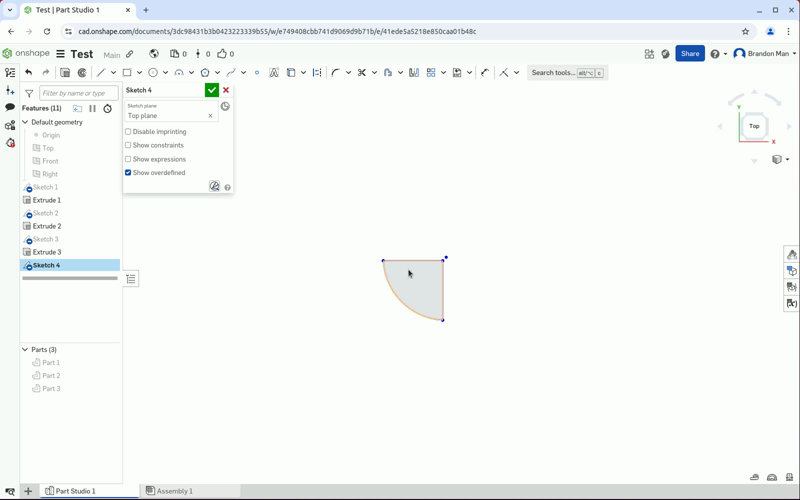
scroll(6)
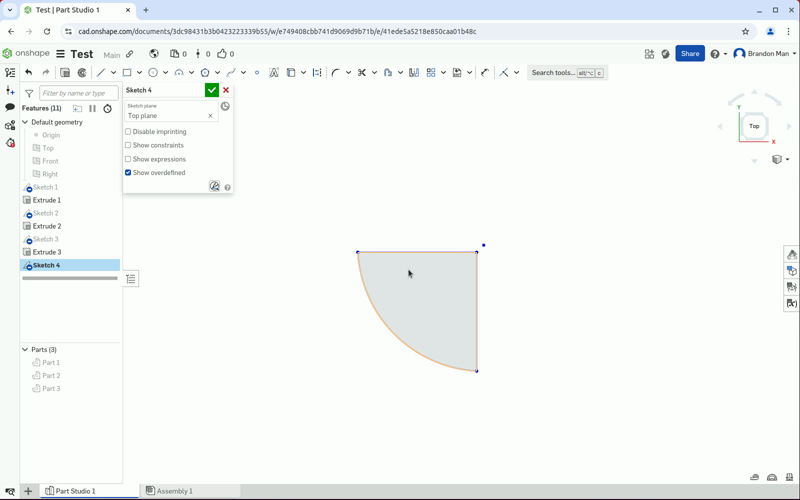
click(408, 269)
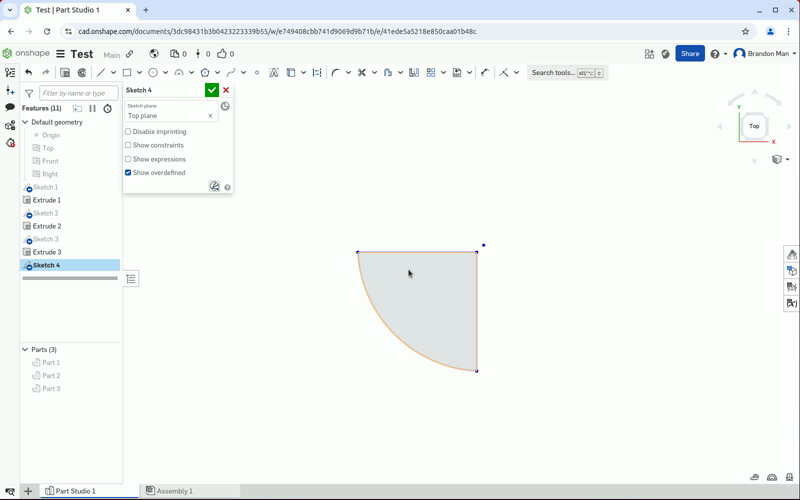
scroll(-6)
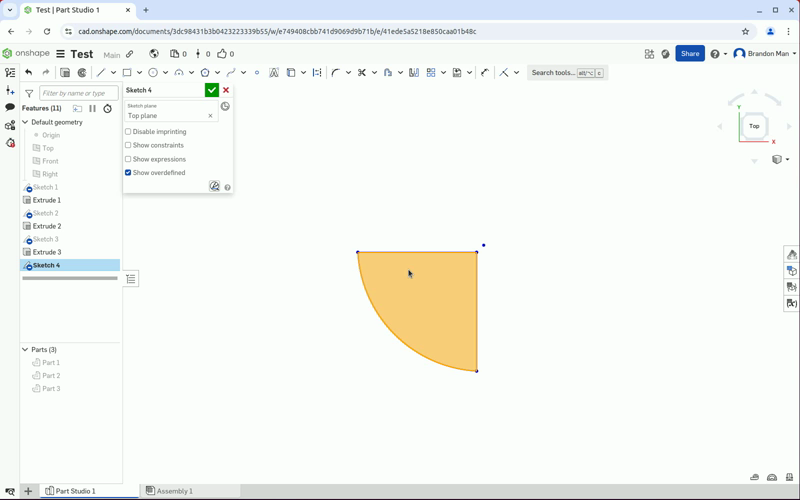
scroll(-6)
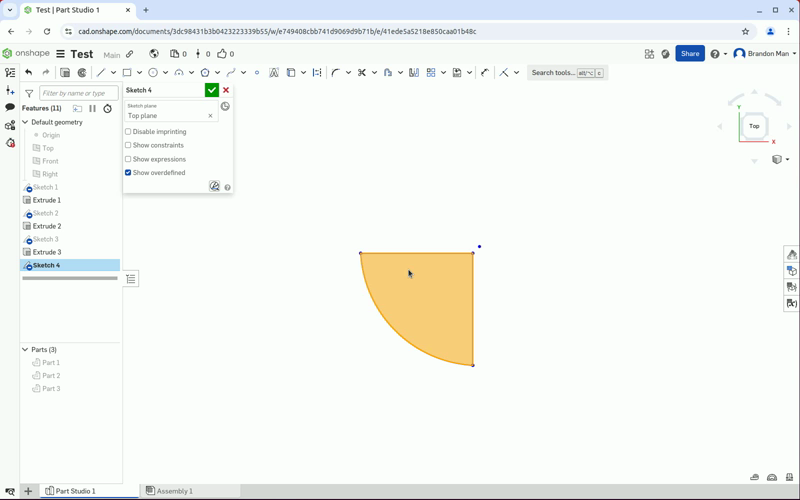
scroll(-6)
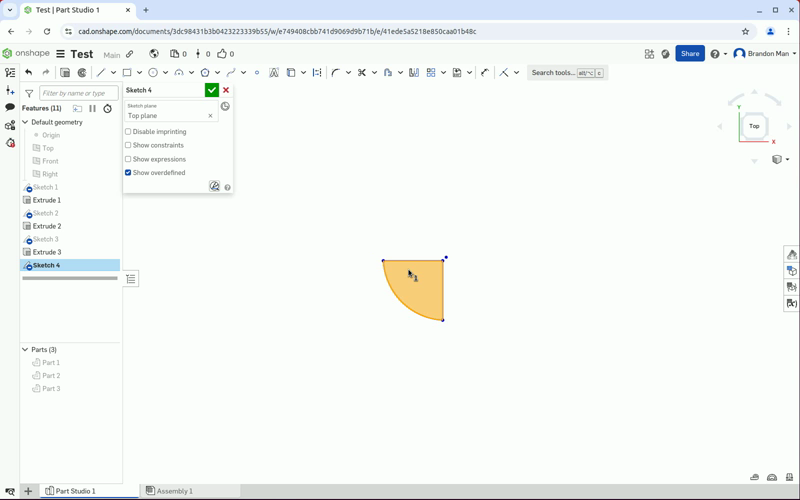
scroll(-6)
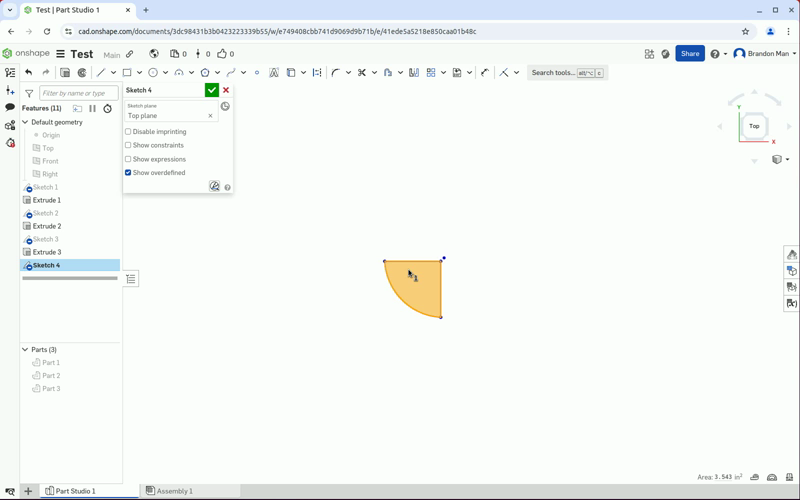
scroll(-6)
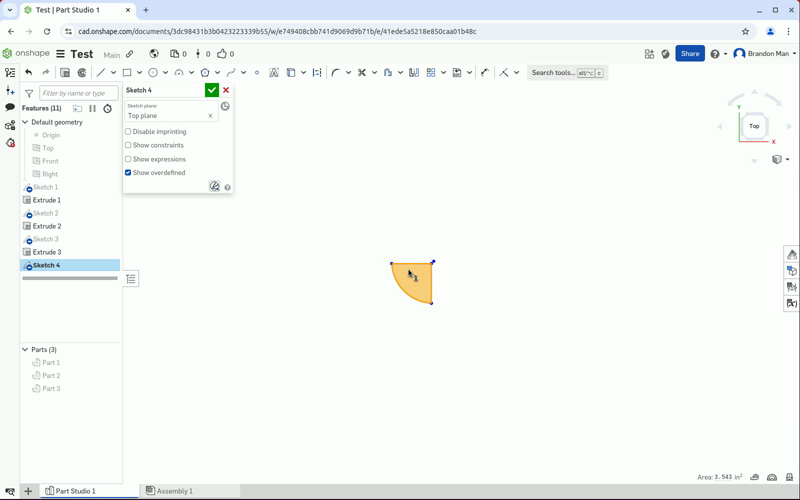
scroll(-6)
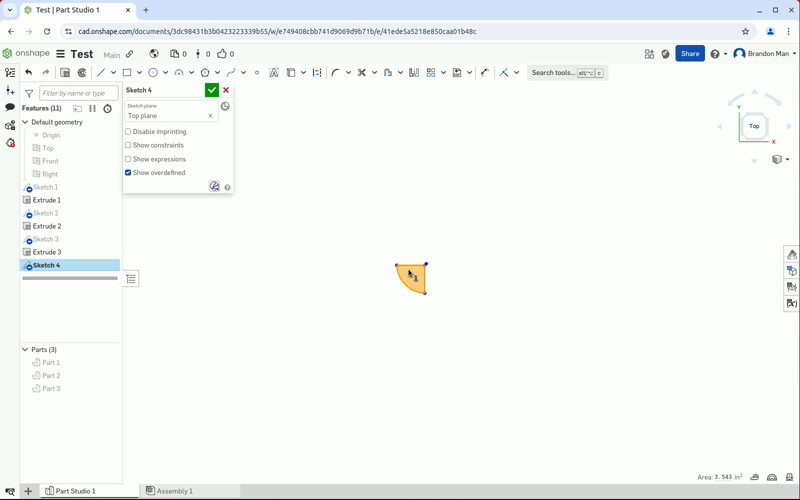
scroll(-6)
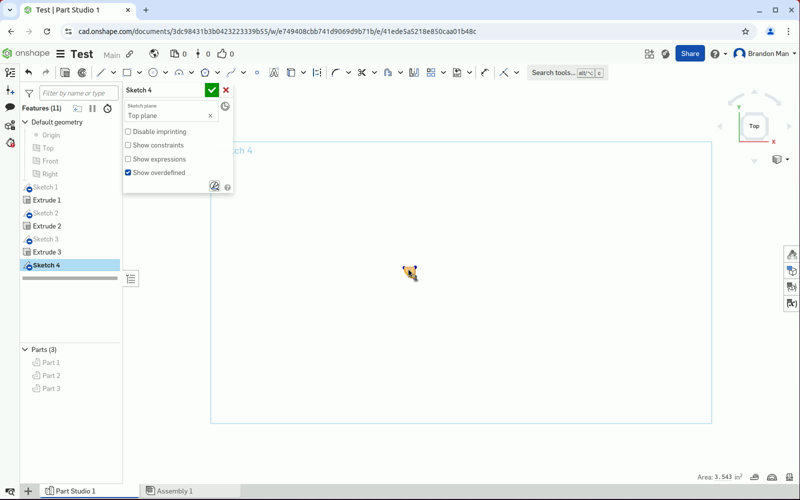
mouse_move(73, 352)
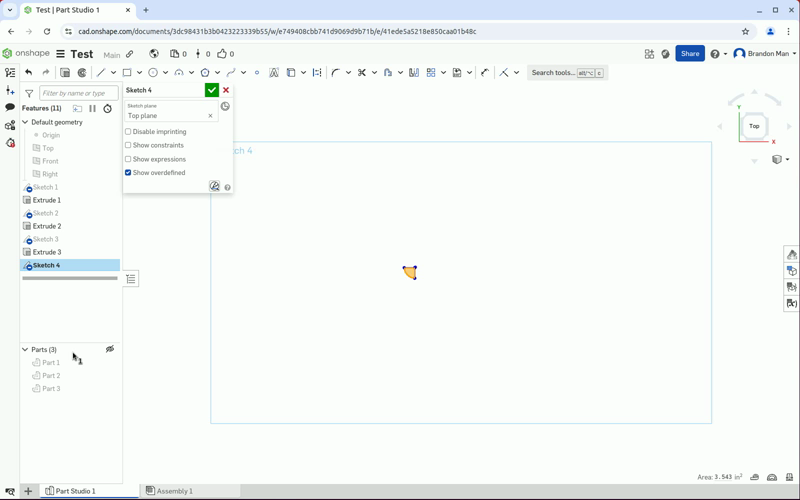
key(shift+y)
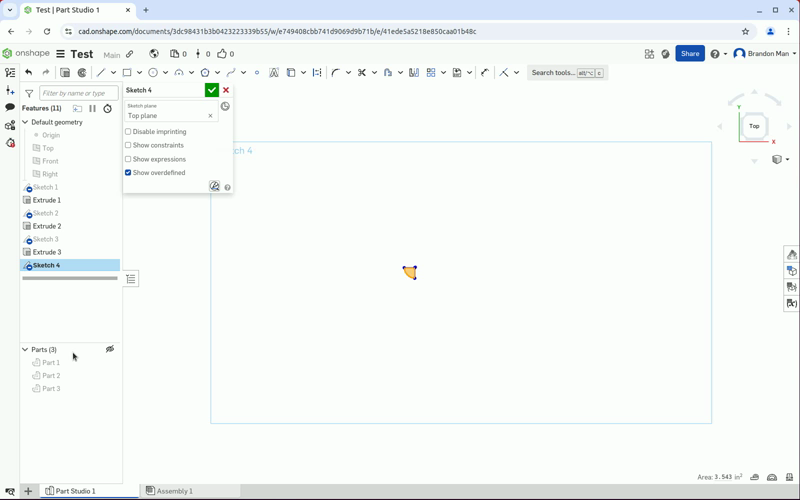
key(shift+e)
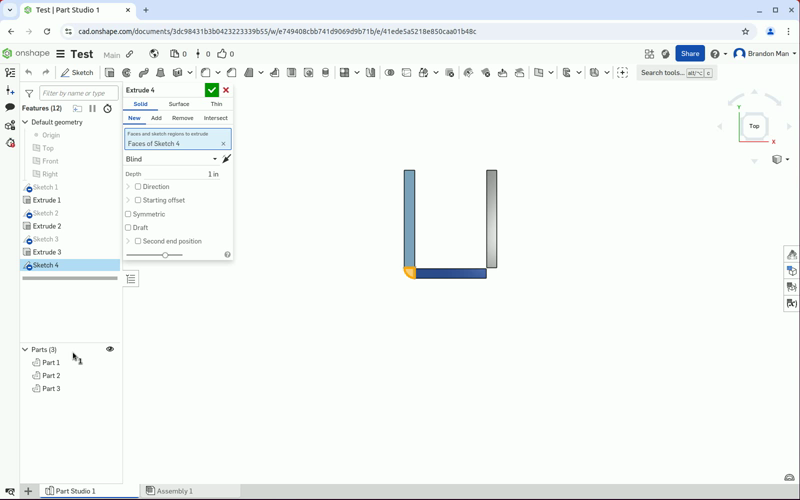
mouse_move(143, 106)
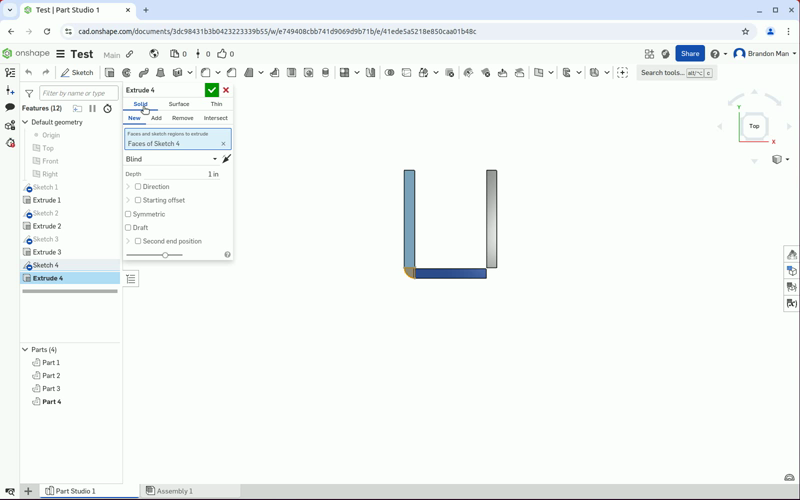
click(143, 106)
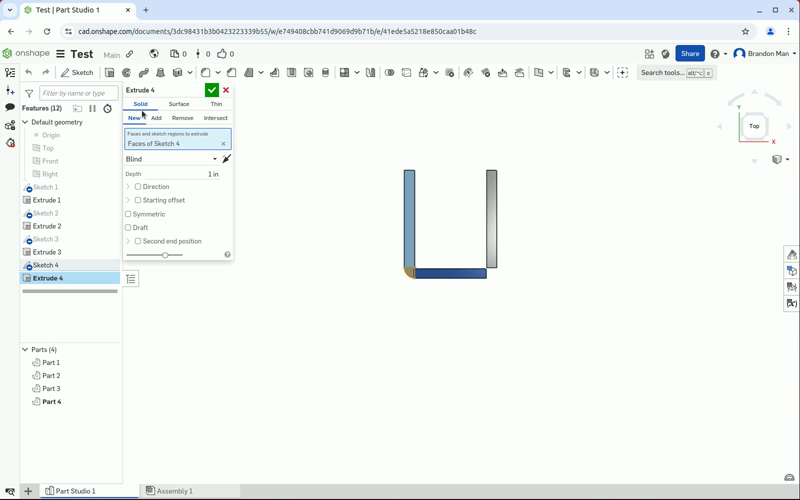
mouse_move(137, 120)
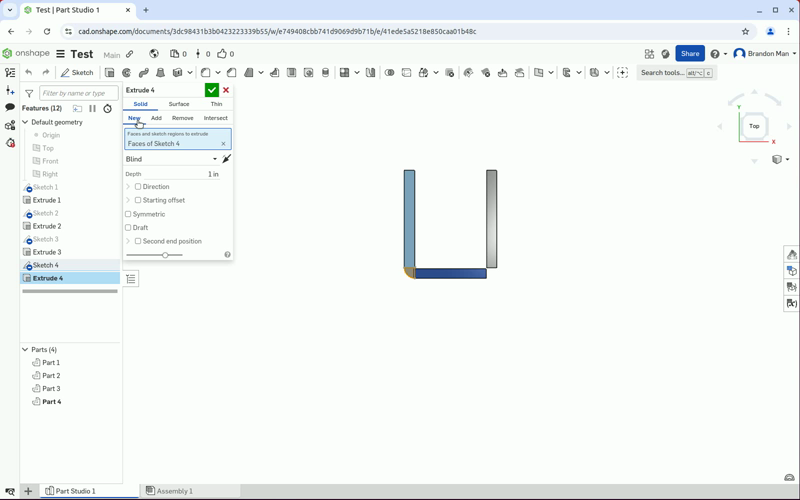
click(137, 120)
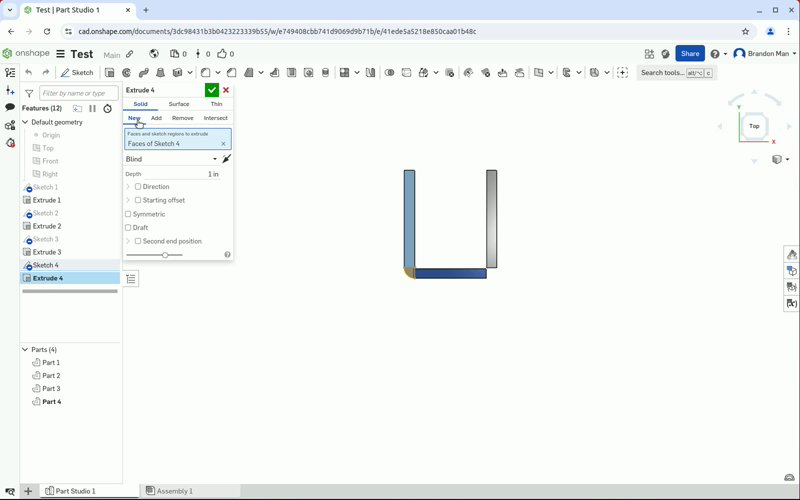
key(tab, 4)
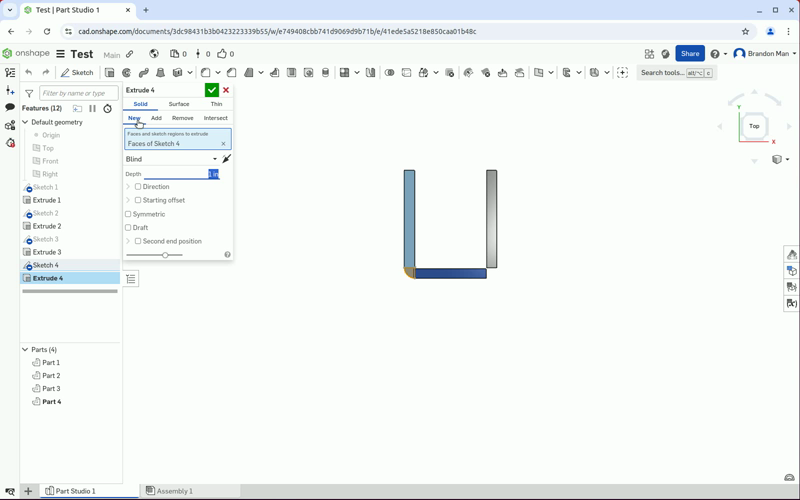
text(4.092)
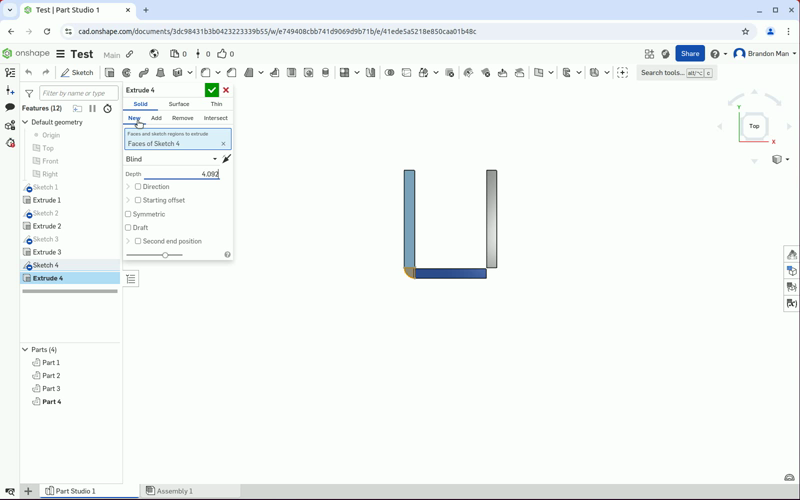
key(enter)
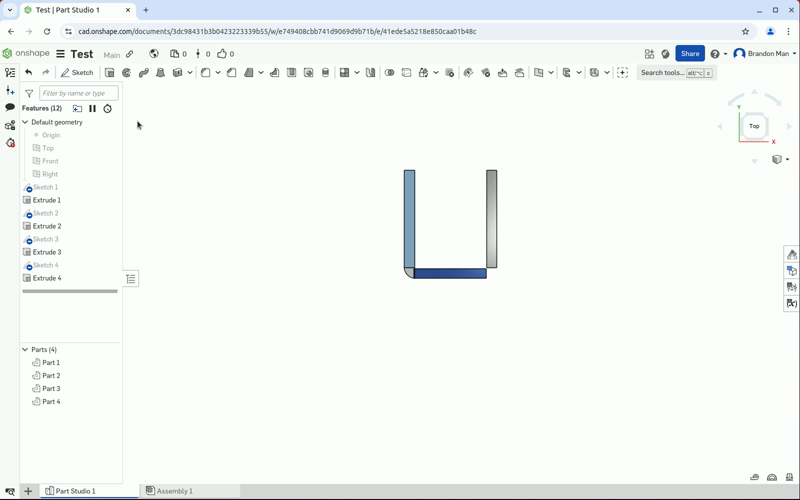
key(shift+h)
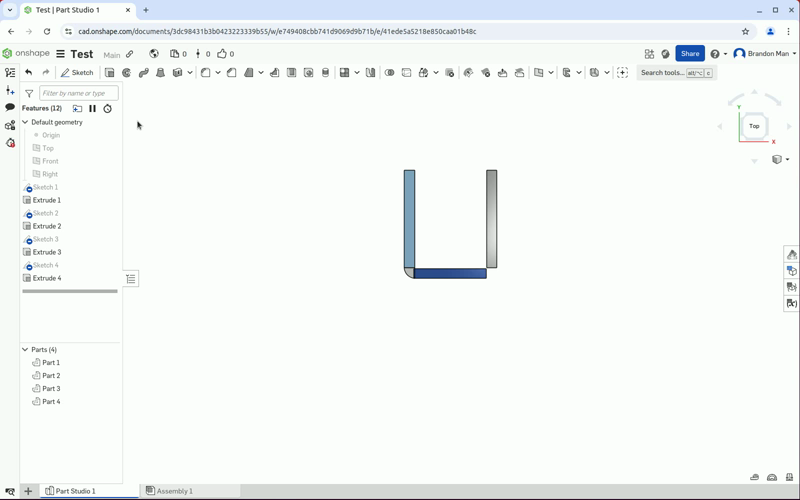
key(shift+h)
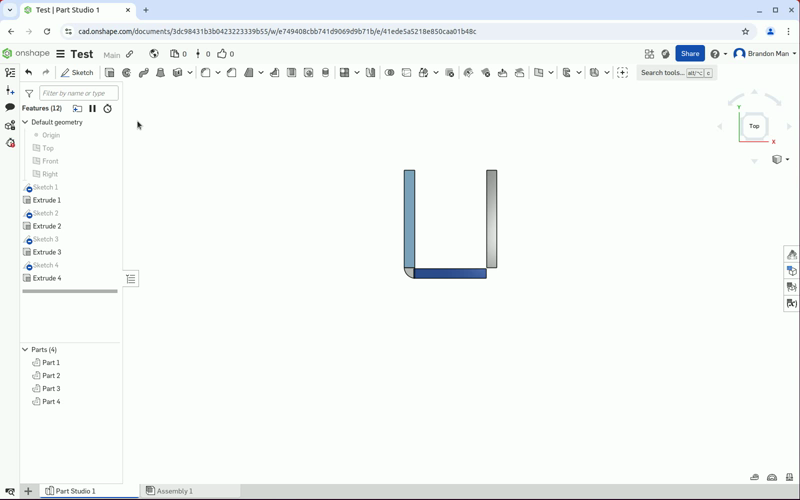
mouse_move(73, 189)
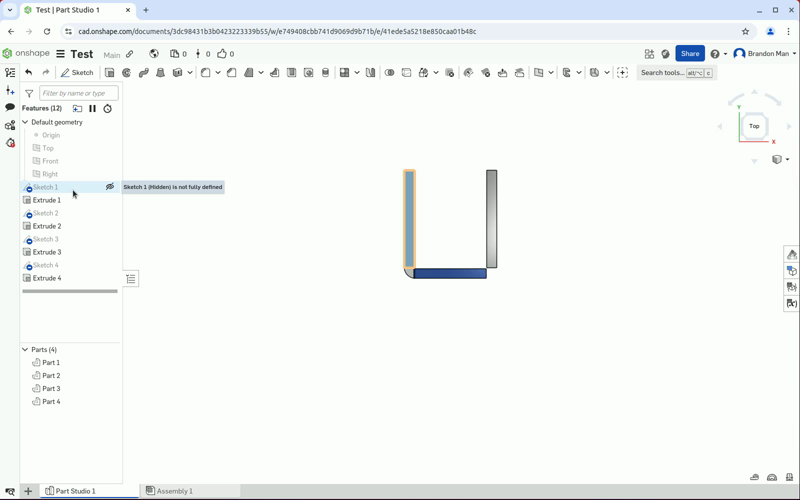
click(73, 189)
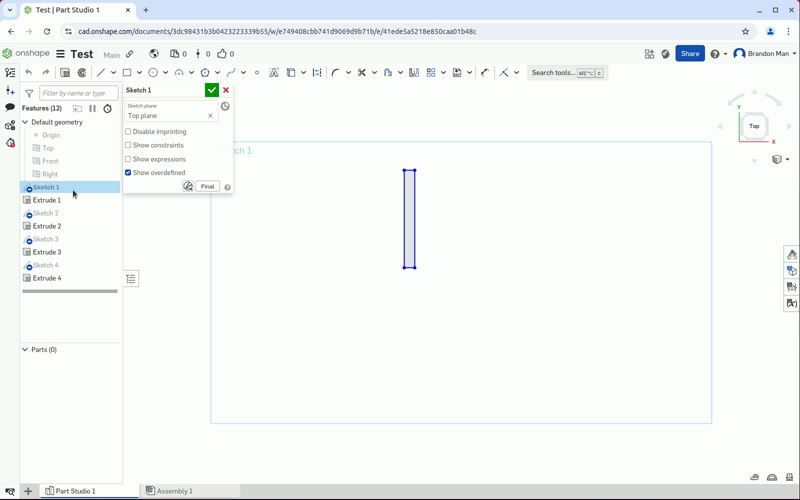
mouse_move(229, 92)
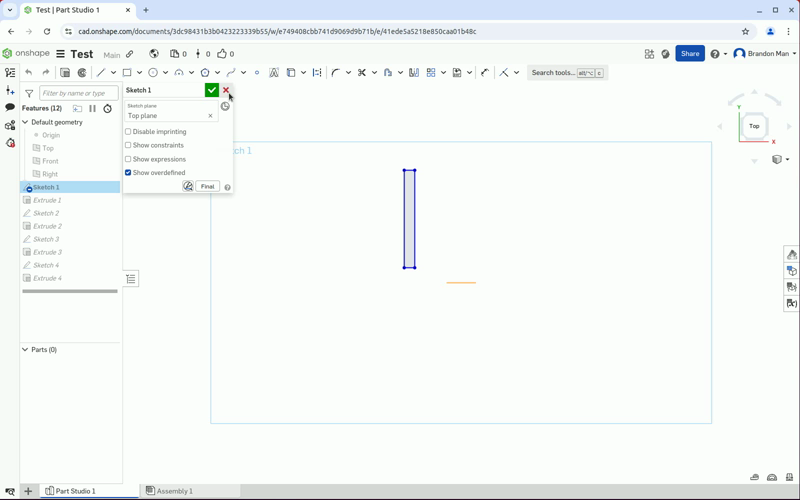
click(229, 92)
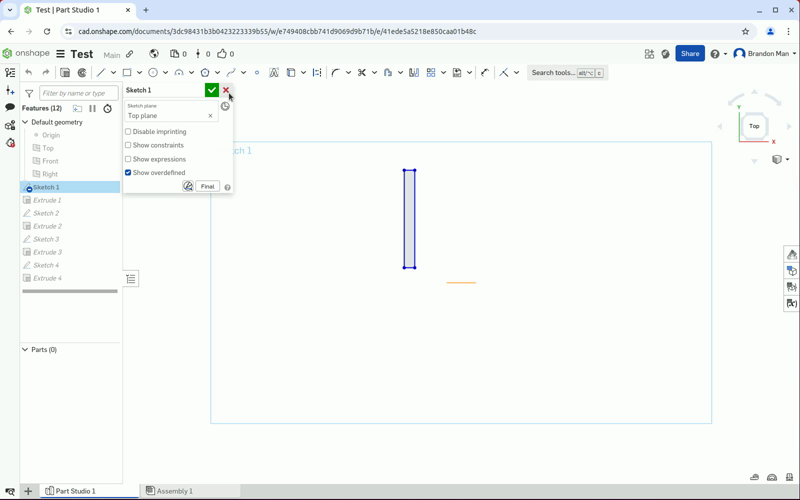
key(shift+s)
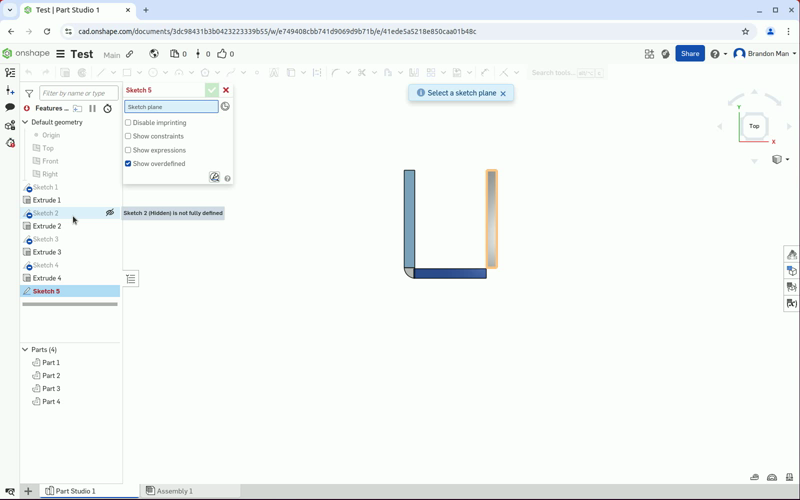
scroll(3)
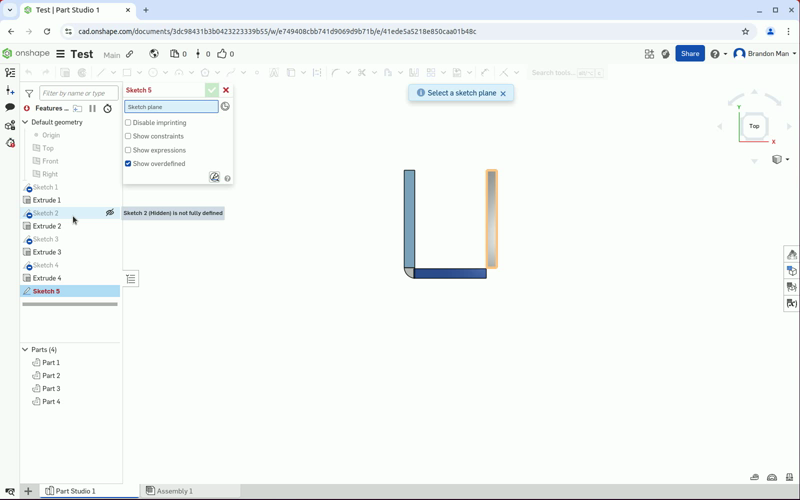
mouse_move(73, 150)
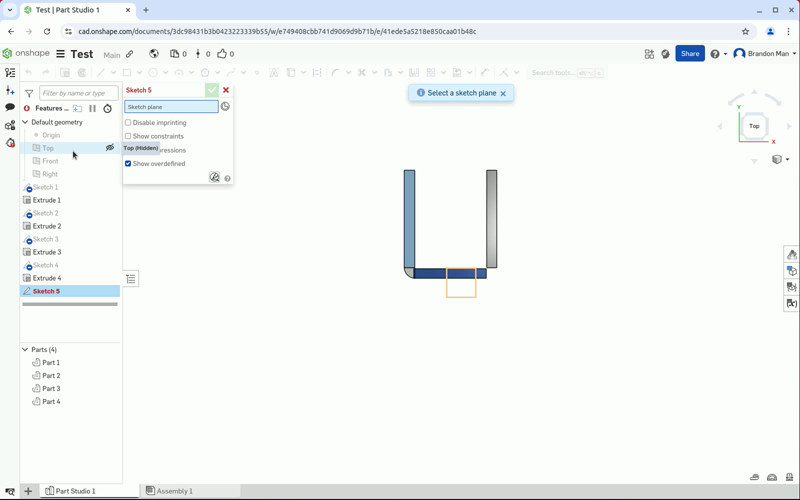
click(73, 150)
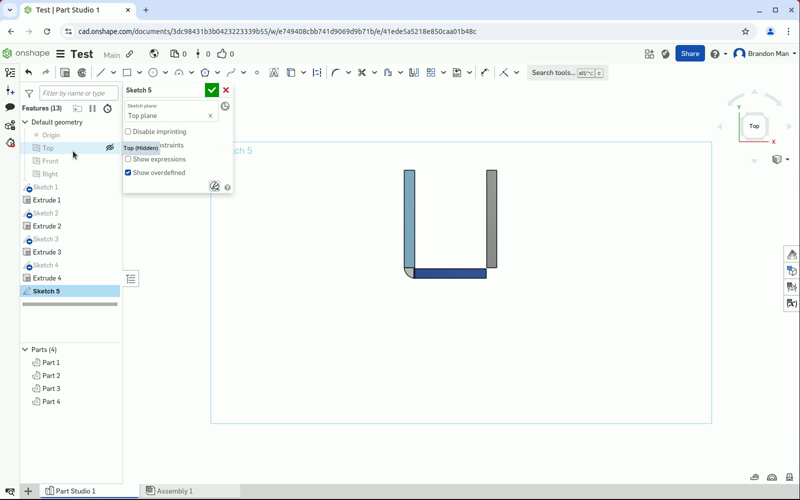
mouse_move(73, 352)
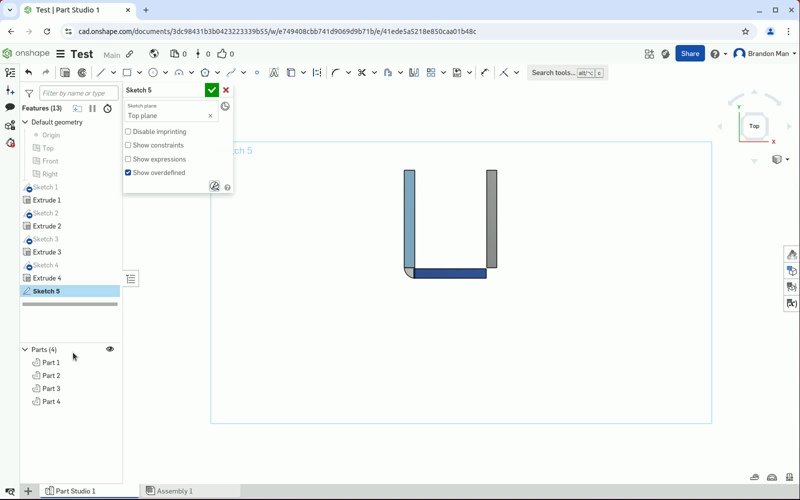
key(y)
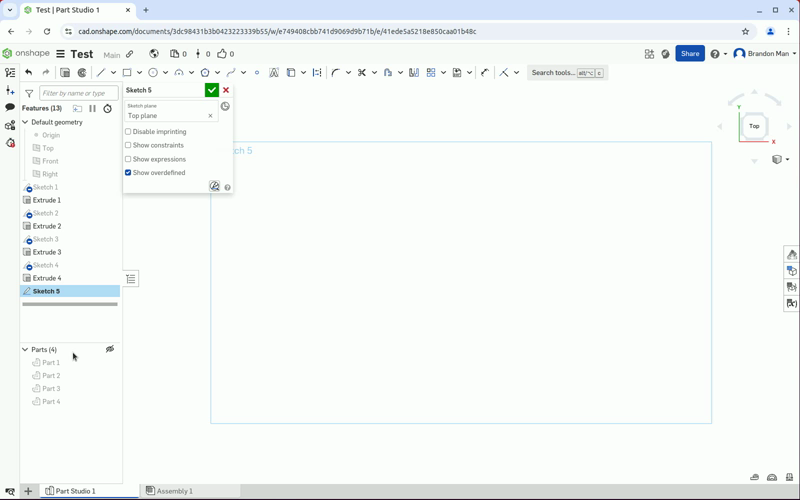
key(a)
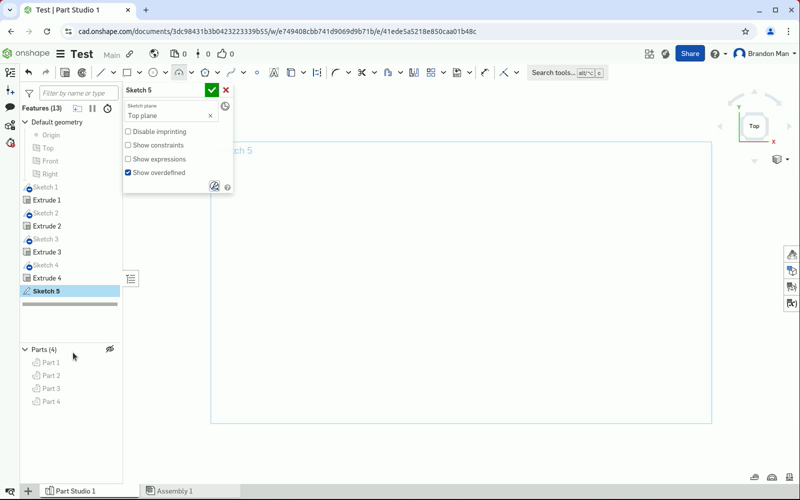
key_down(shift)
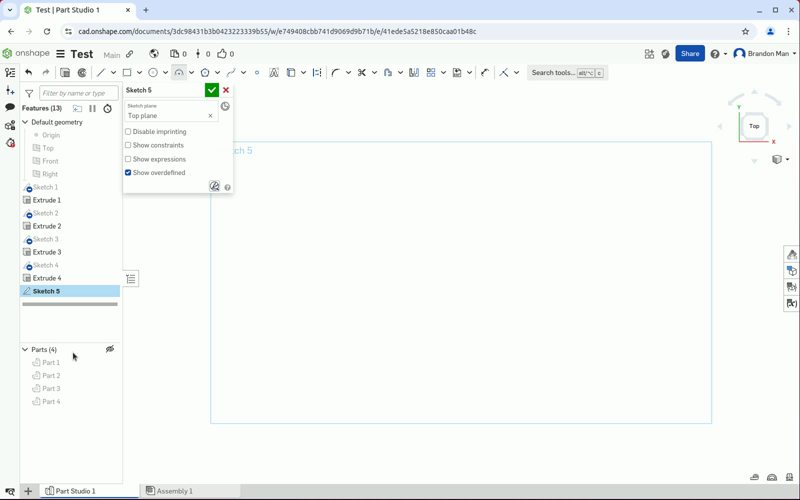
mouse_move(486, 278)
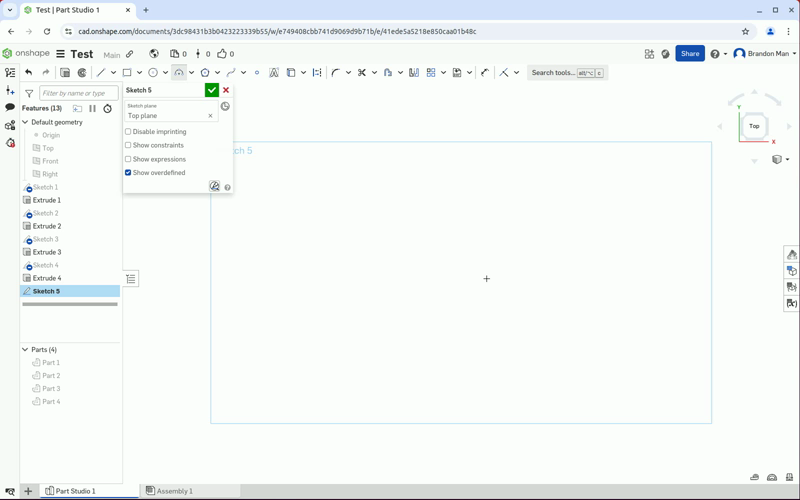
click(486, 278)
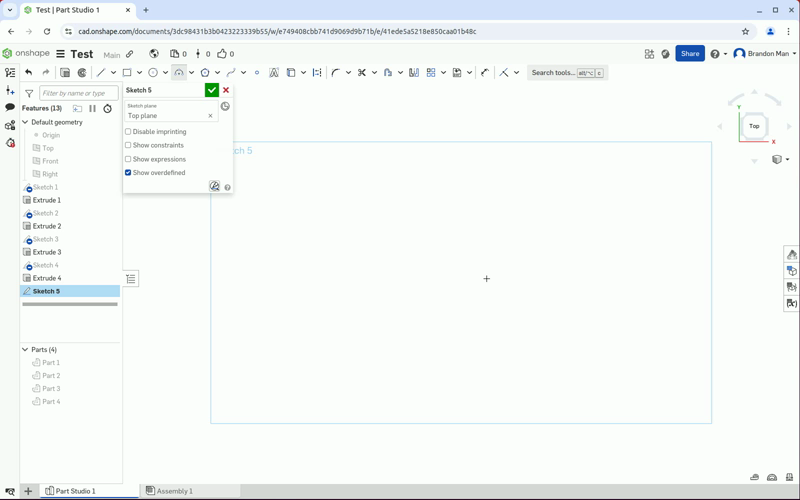
key_up(shift)
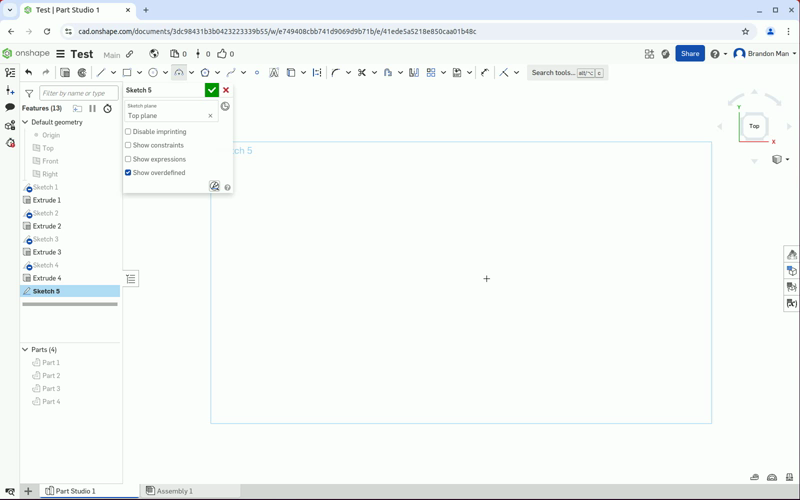
key_down(shift)
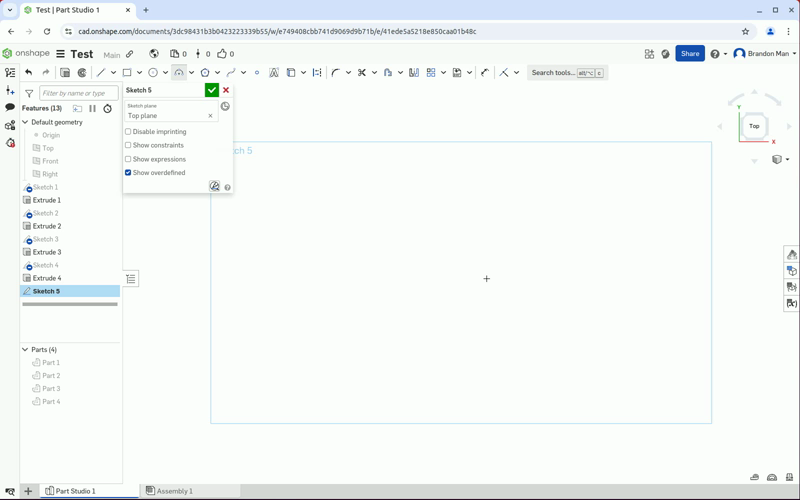
mouse_move(497, 267)
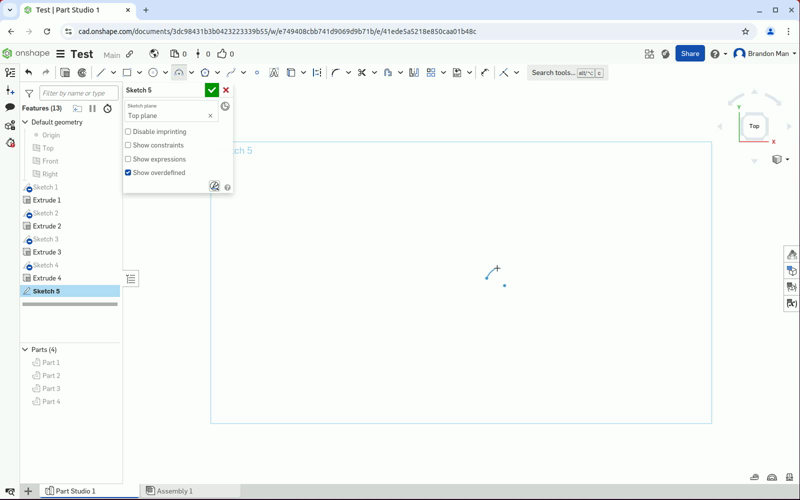
click(497, 267)
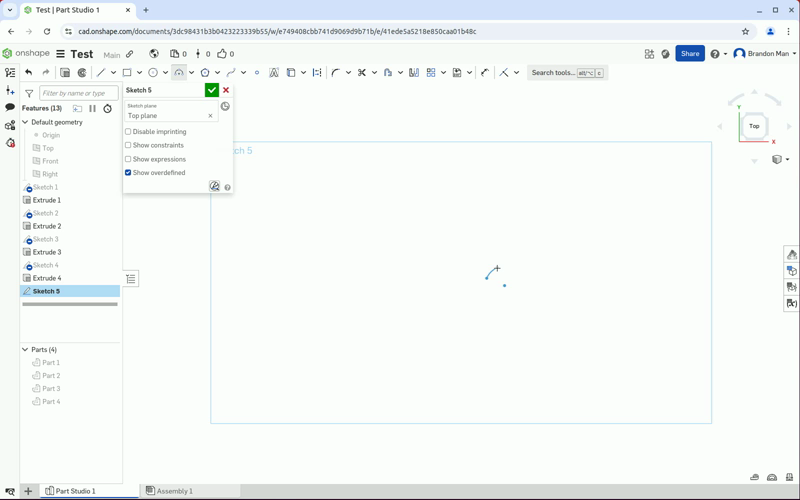
mouse_move(494, 275)
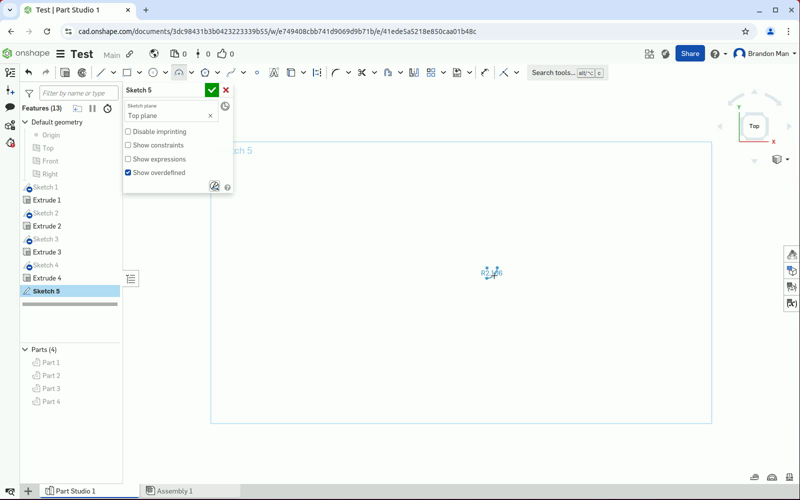
click(494, 275)
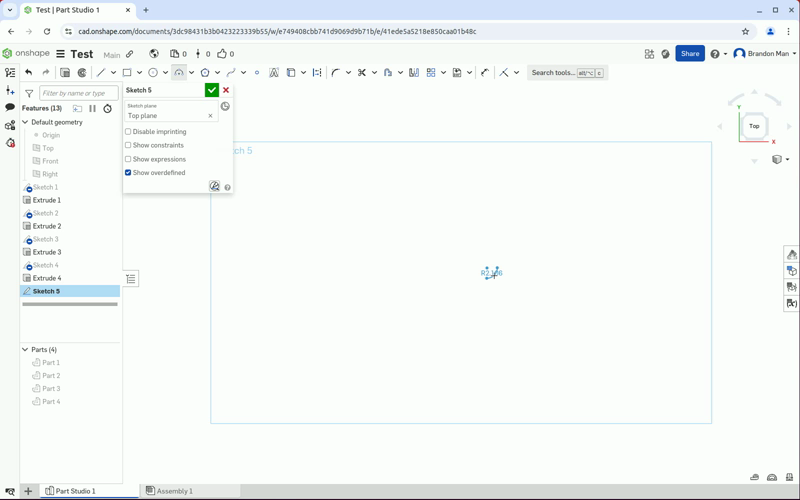
key_up(shift)
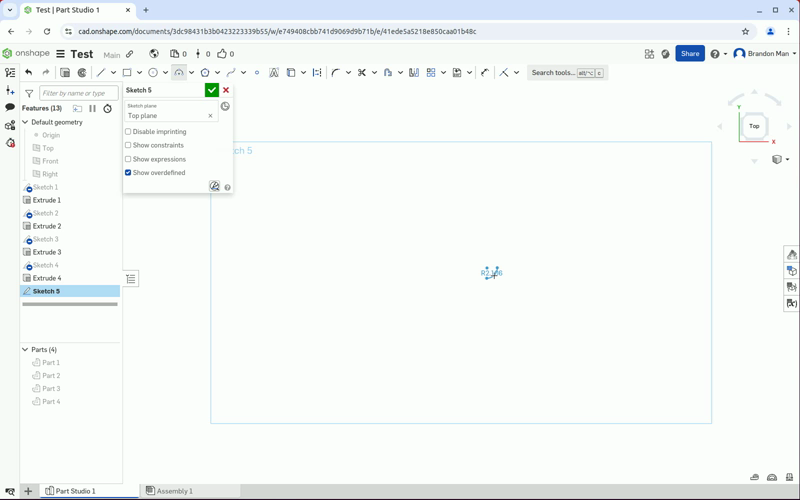
key(esc)
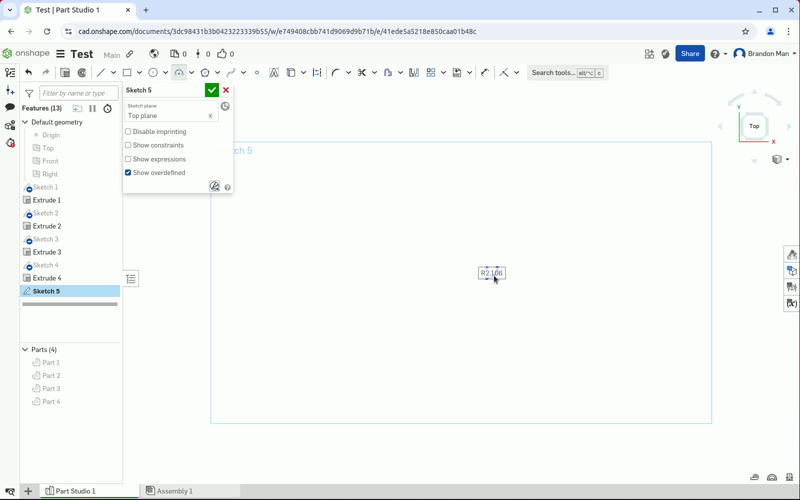
key(l)
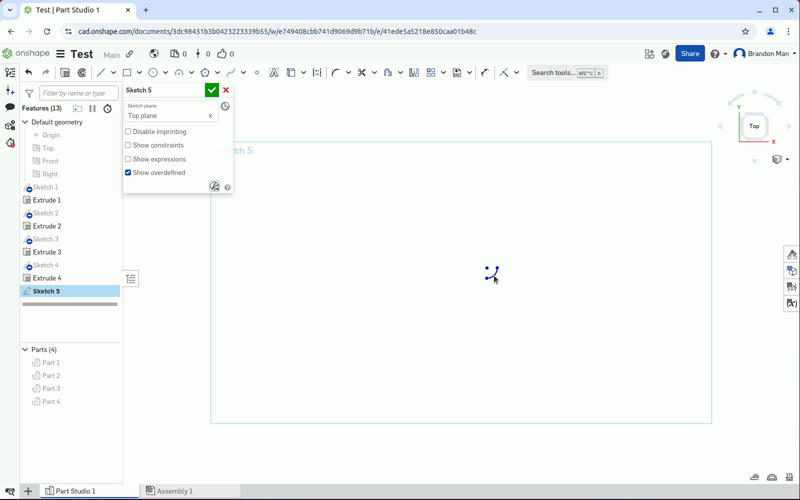
mouse_move(497, 267)
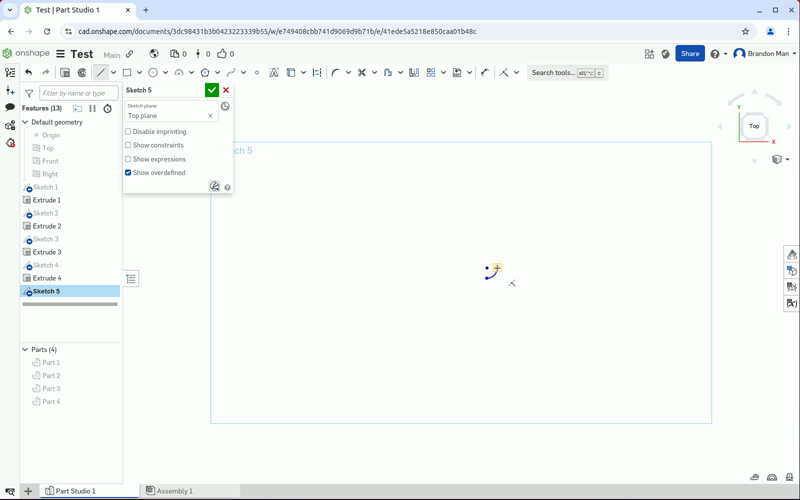
click(497, 267)
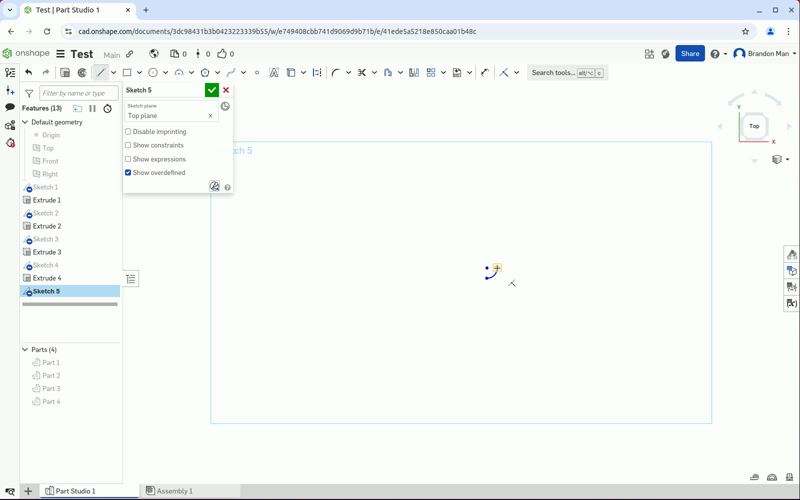
key_down(shift)
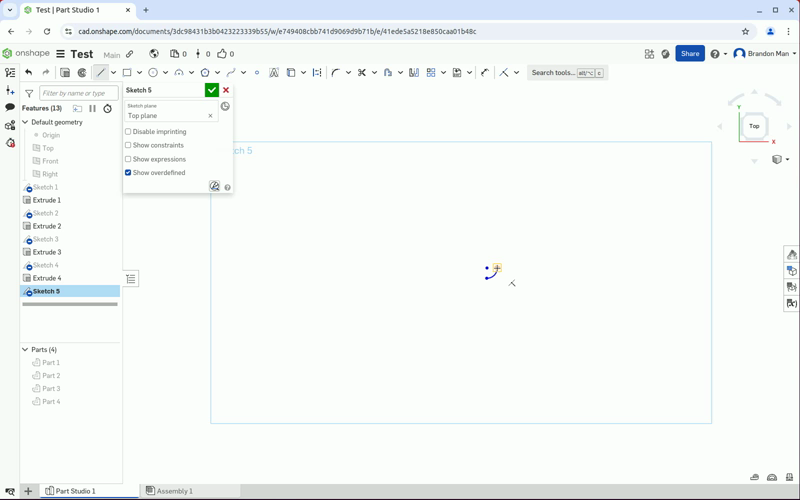
mouse_move(527, 267)
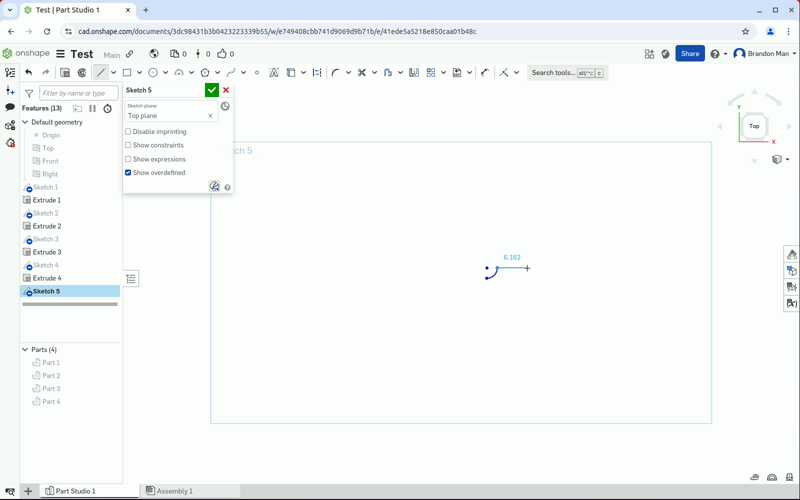
mouse_move(486, 267)
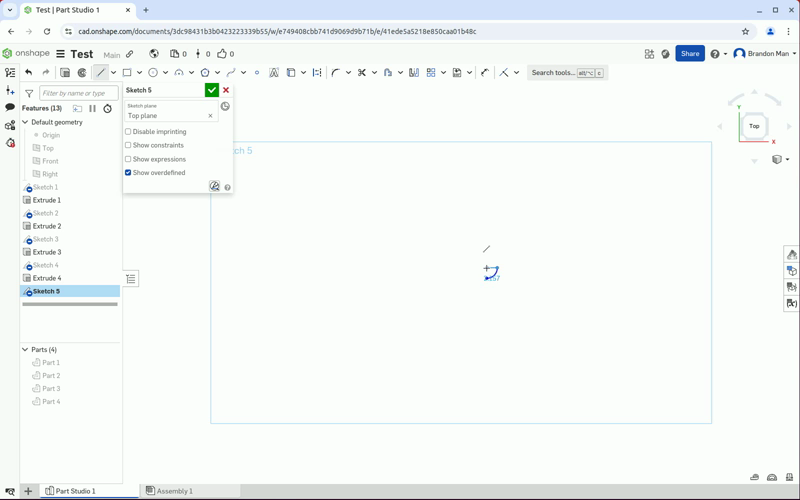
click(486, 267)
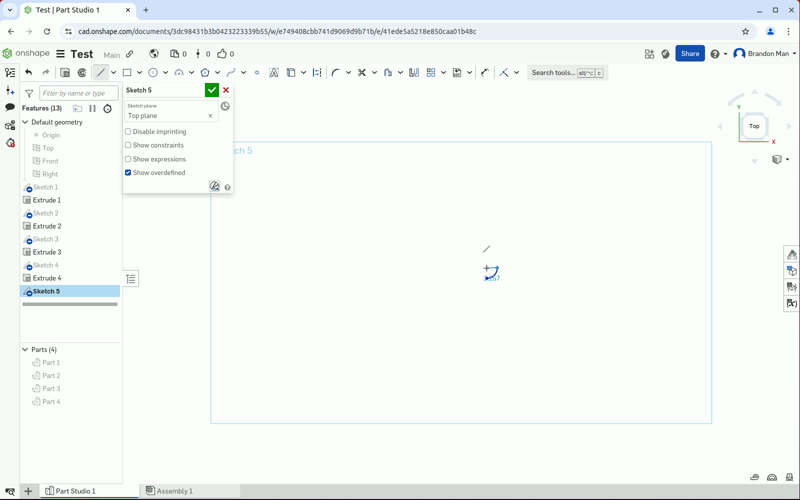
key_up(shift)
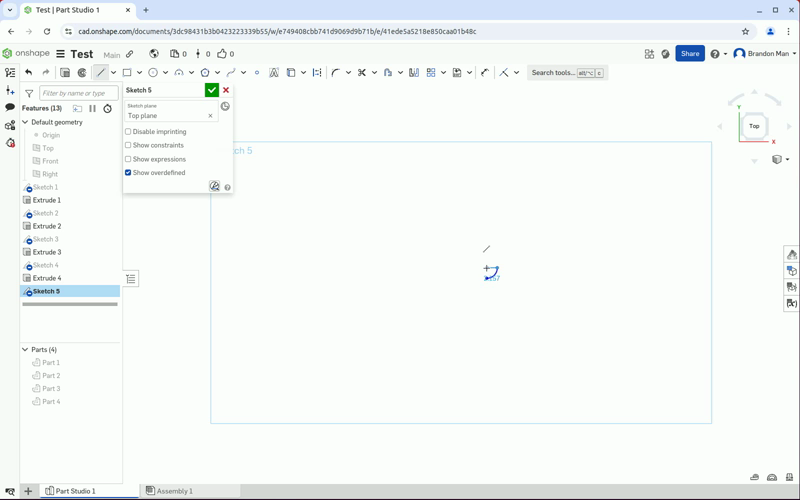
mouse_move(516, 267)
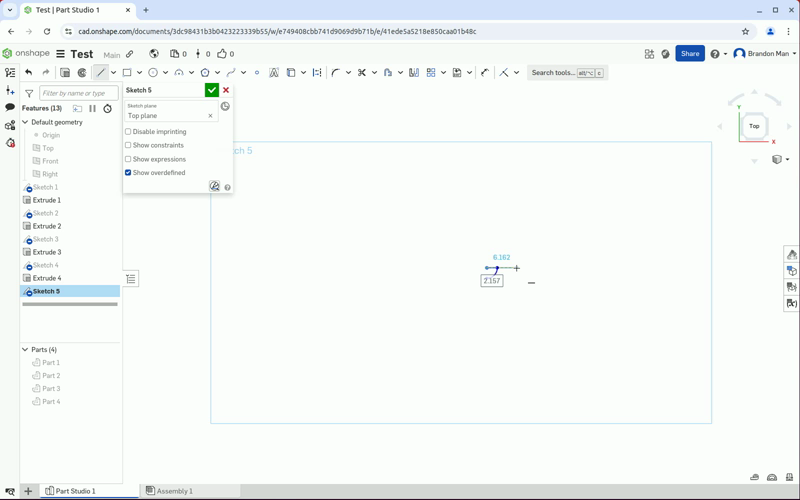
key_down(shift)
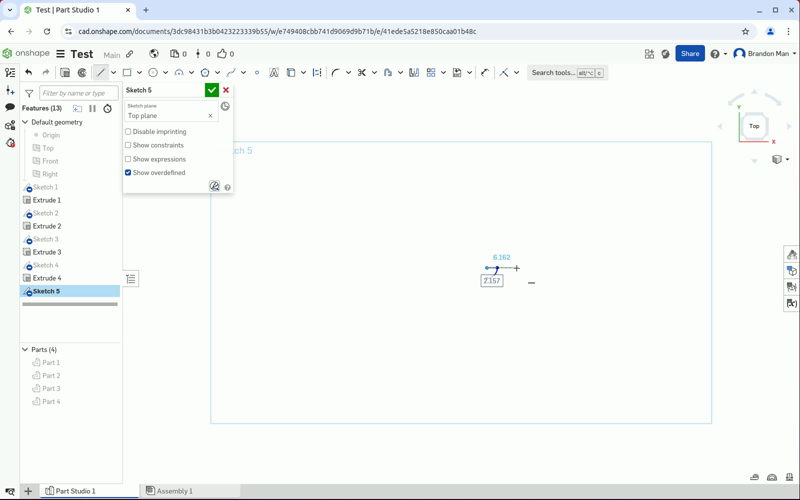
mouse_move(486, 278)
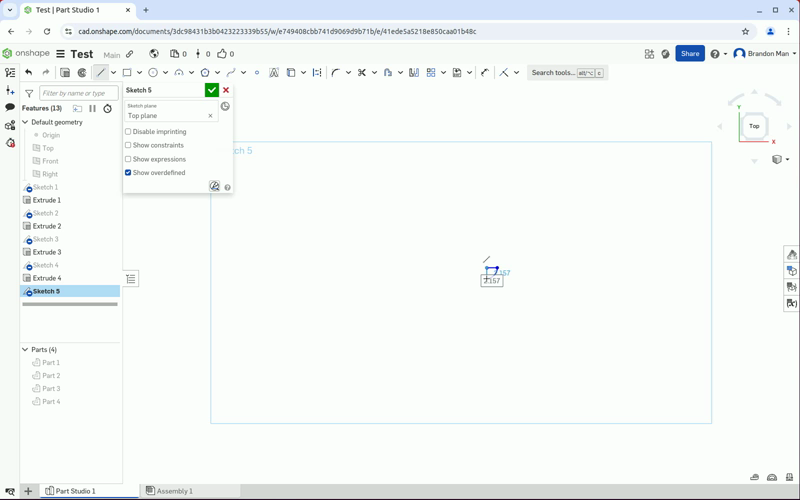
key_up(shift)
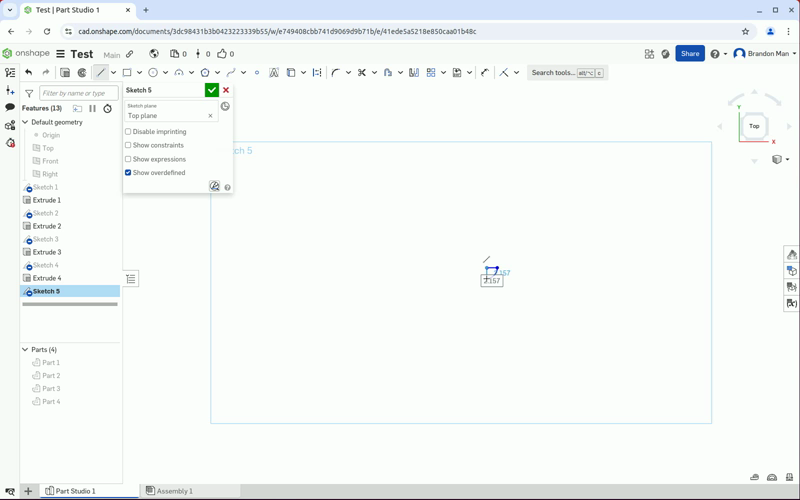
click(486, 278)
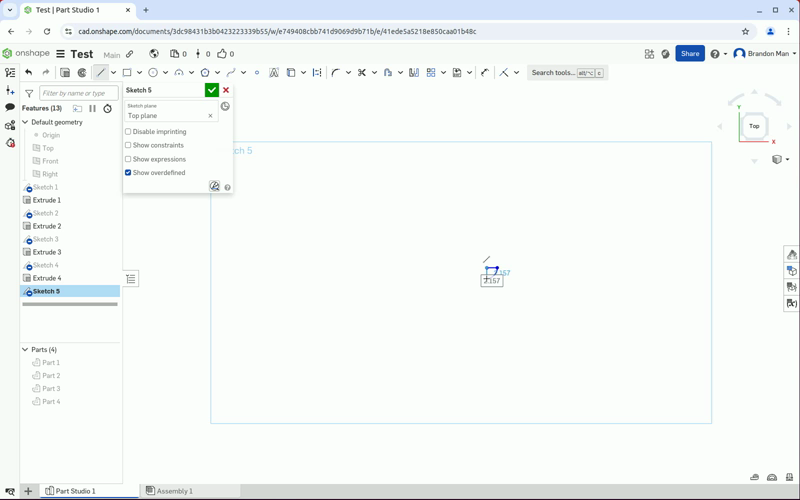
key(esc)
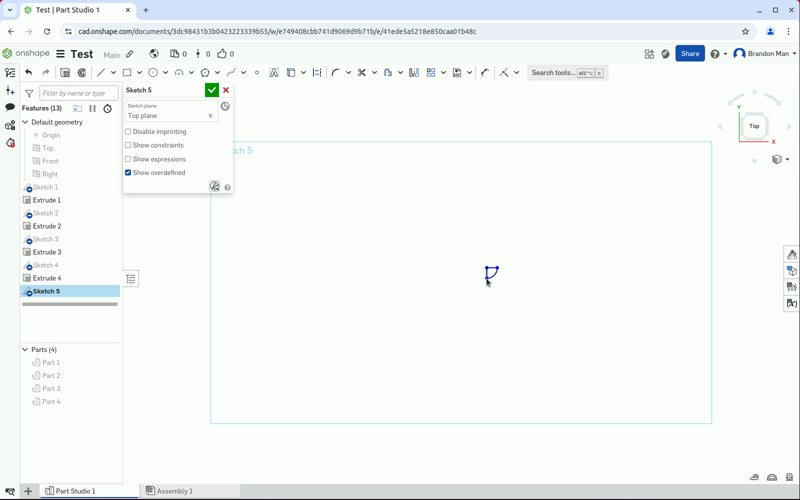
mouse_move(488, 270)
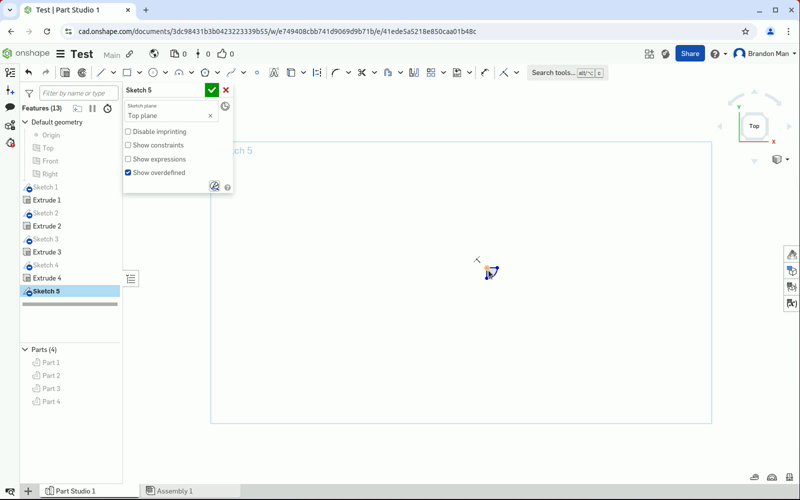
scroll(6)
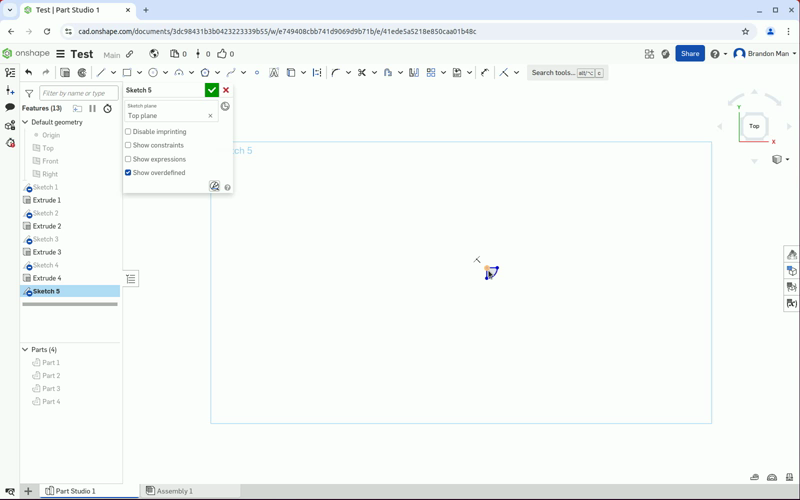
scroll(6)
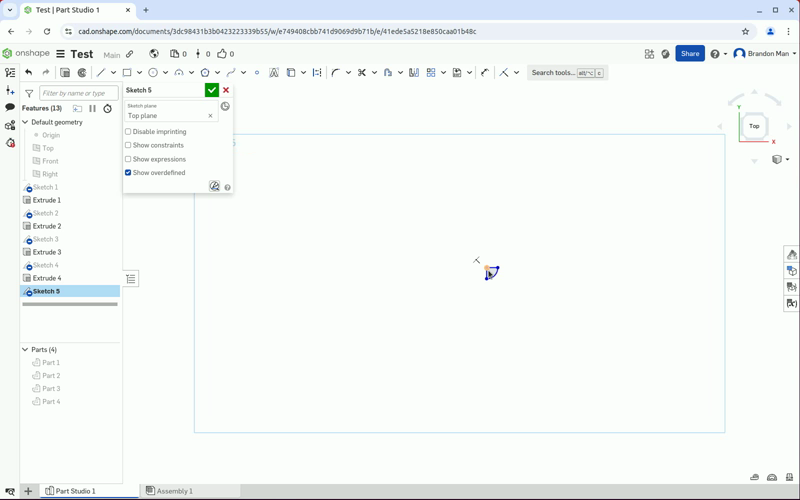
scroll(6)
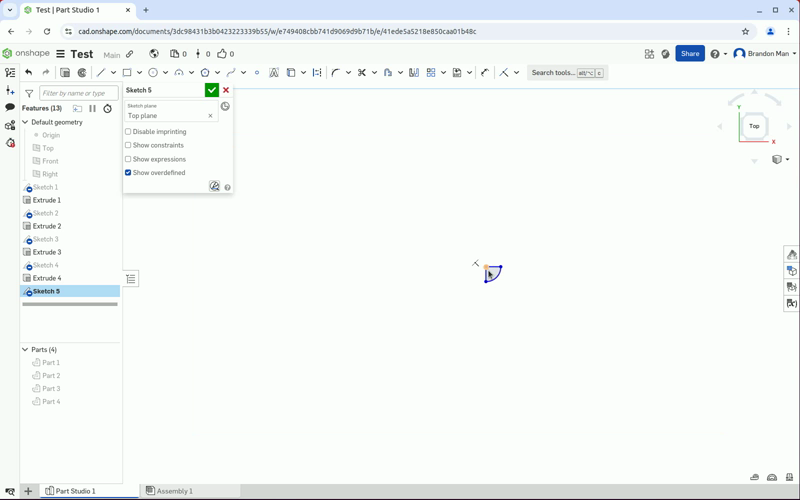
scroll(6)
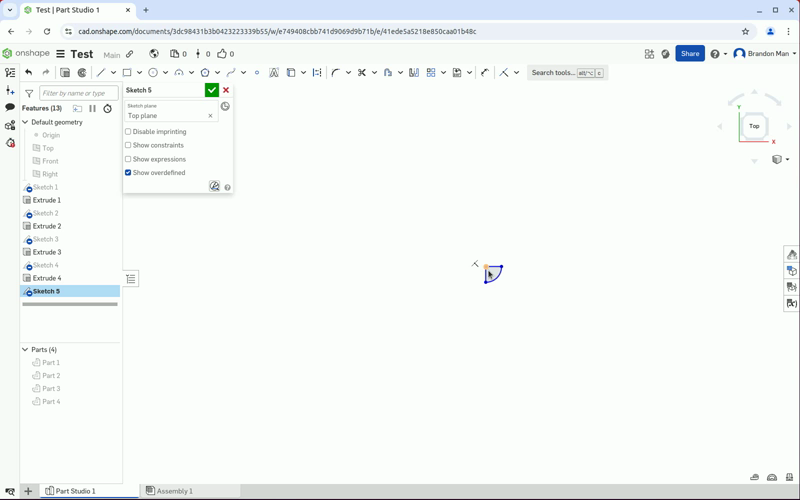
scroll(6)
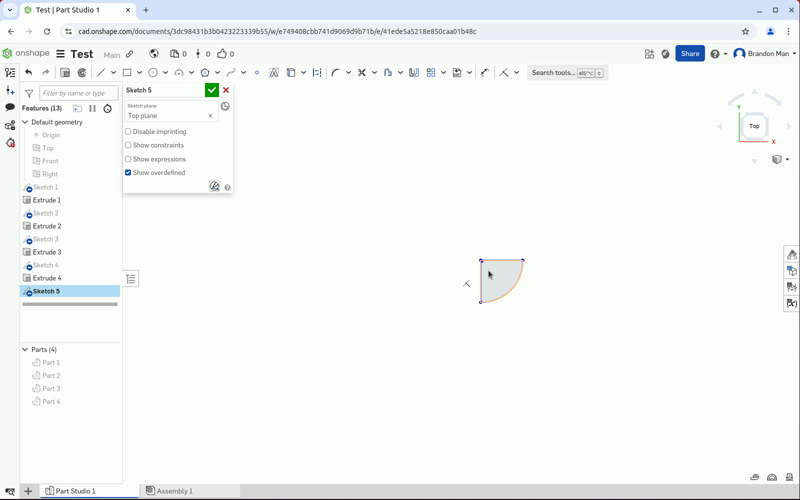
scroll(6)
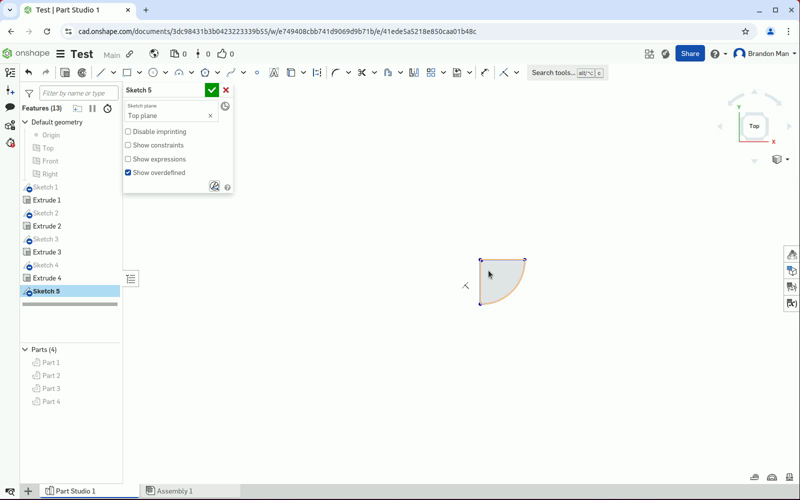
scroll(6)
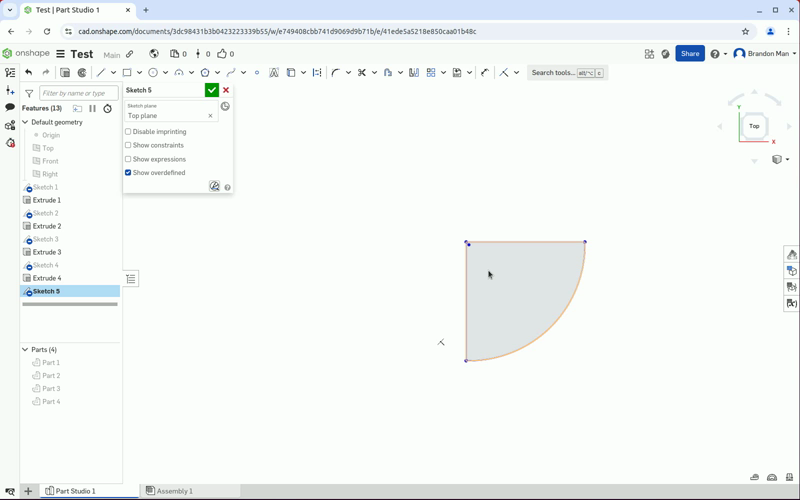
click(488, 270)
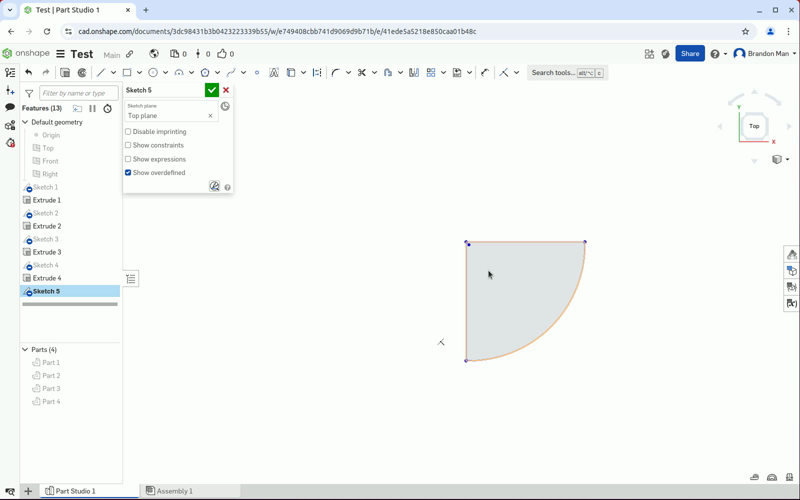
scroll(-6)
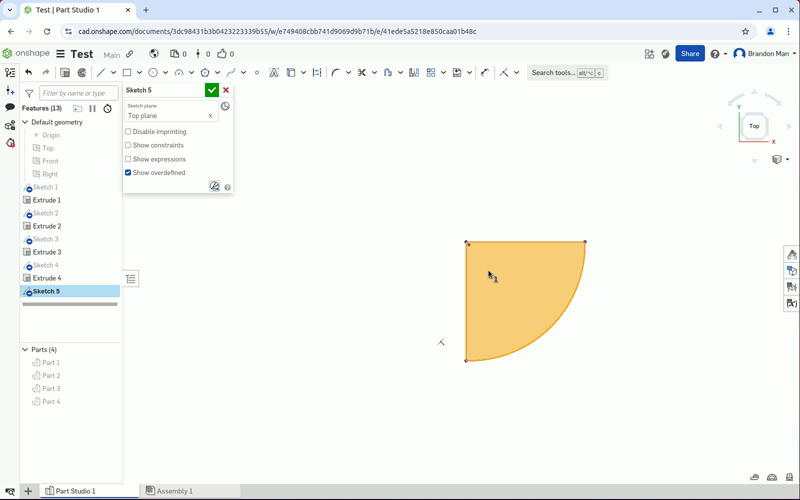
scroll(-6)
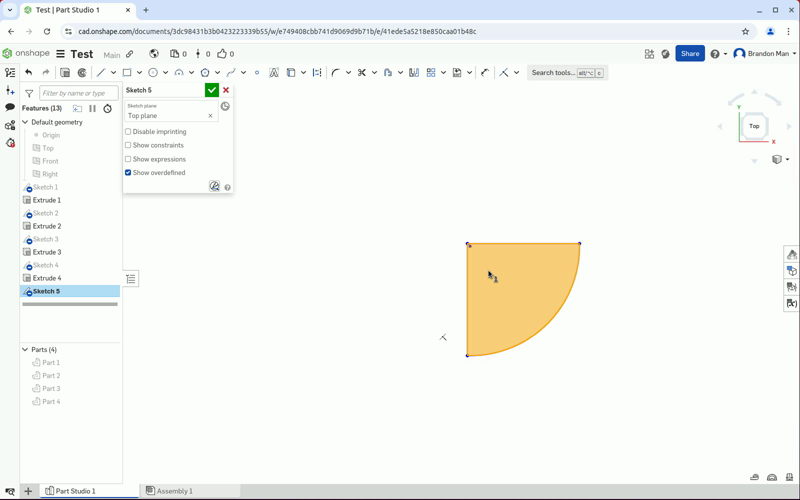
scroll(-6)
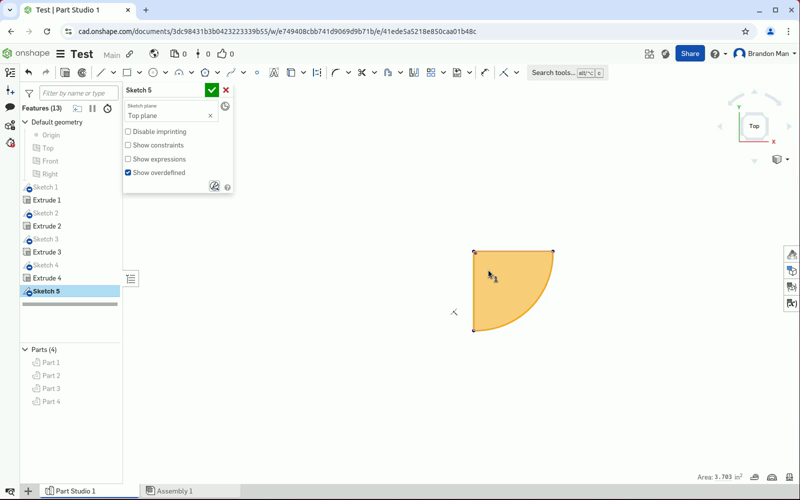
scroll(-6)
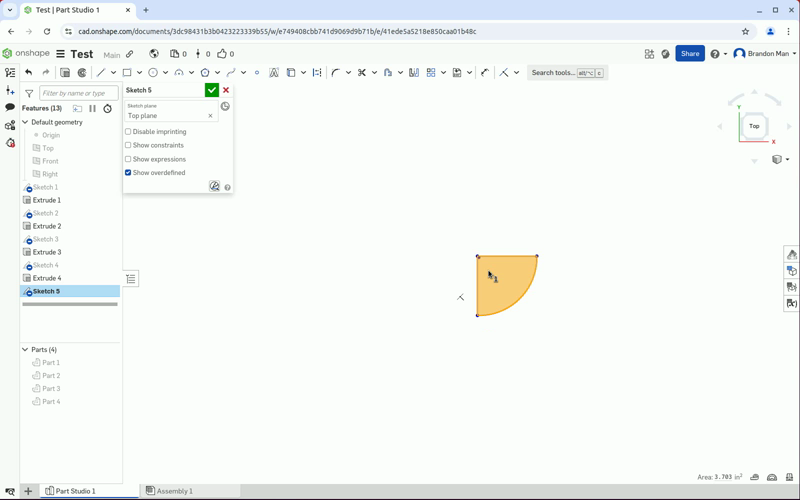
scroll(-6)
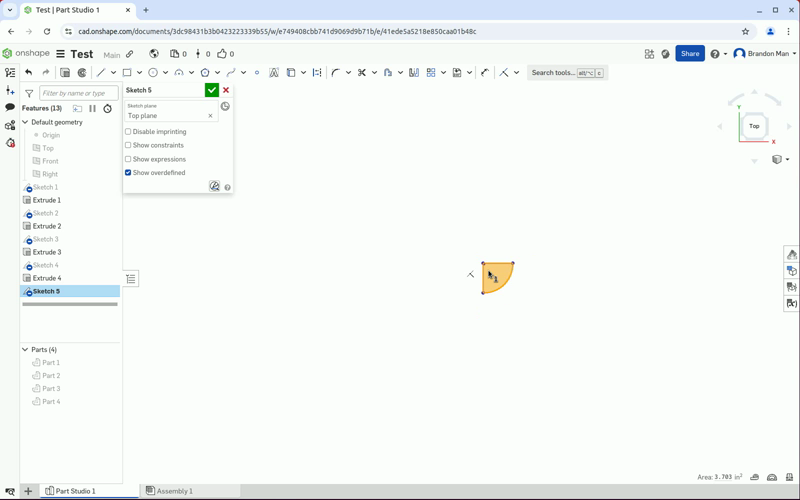
scroll(-6)
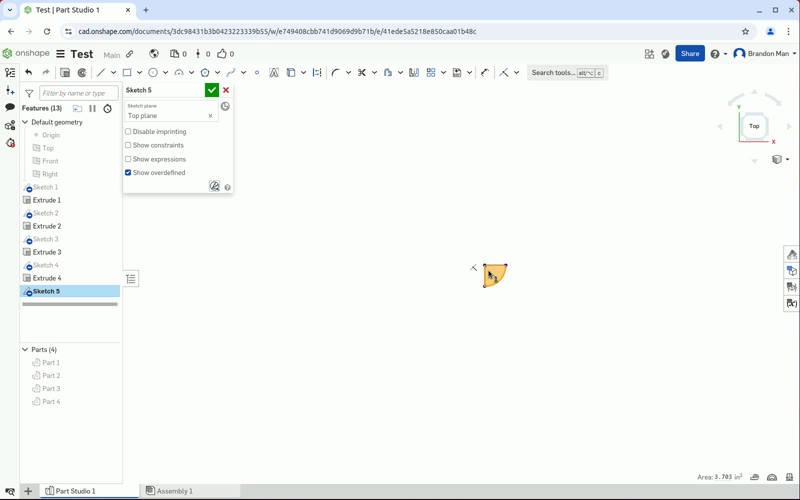
scroll(-6)
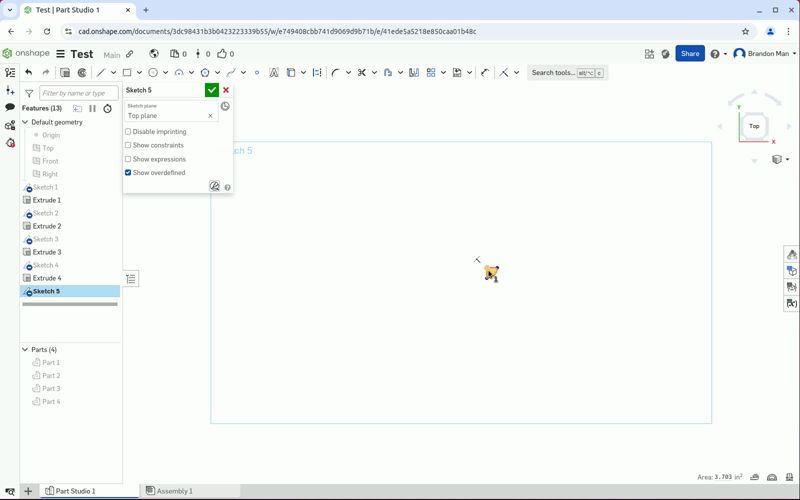
mouse_move(73, 352)
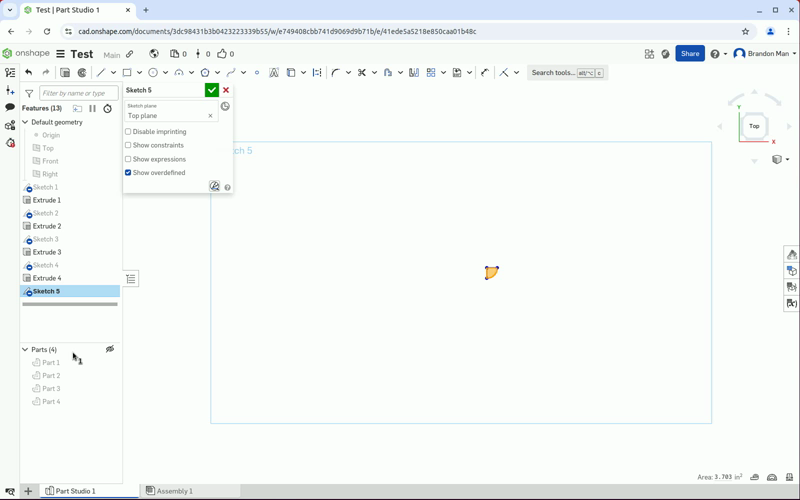
key(shift+y)
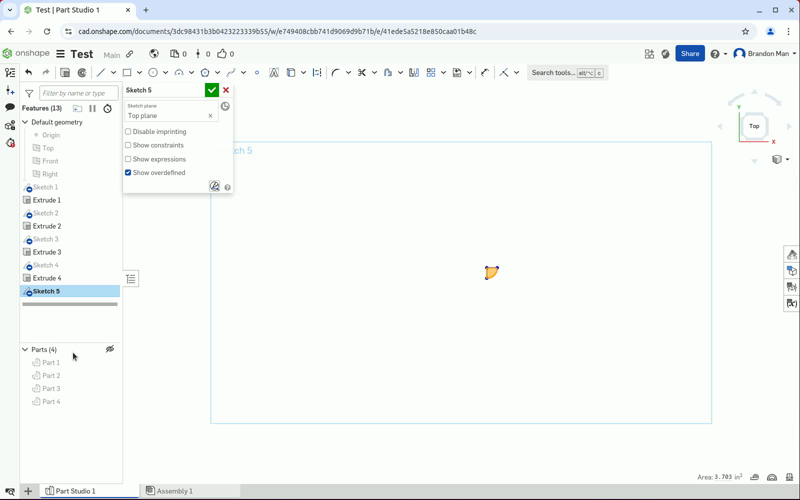
key(shift+e)
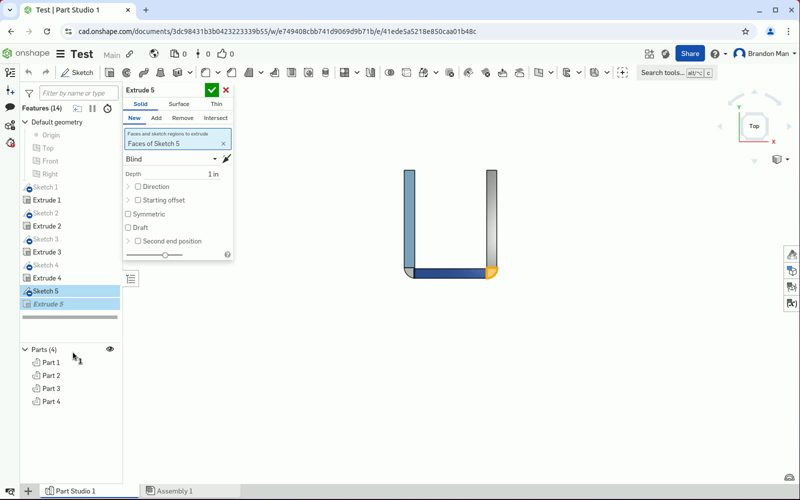
mouse_move(143, 106)
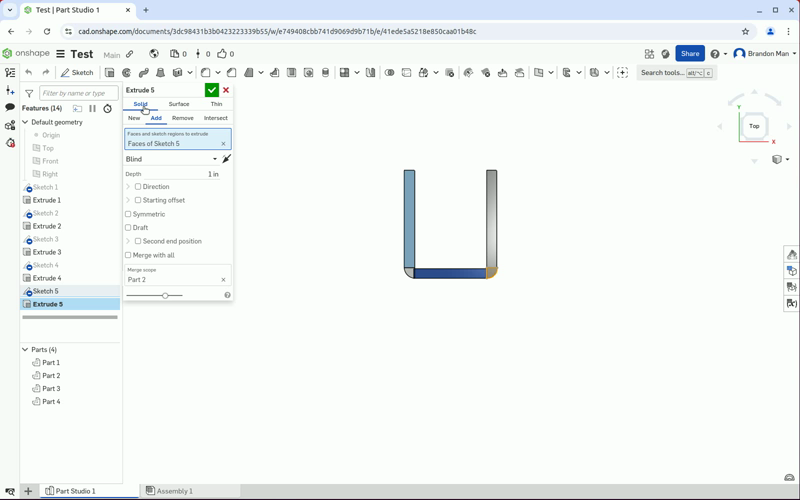
click(143, 106)
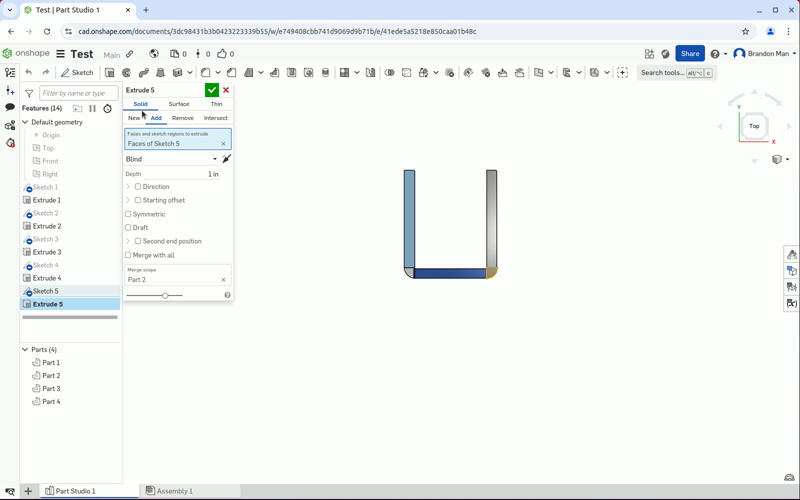
mouse_move(137, 120)
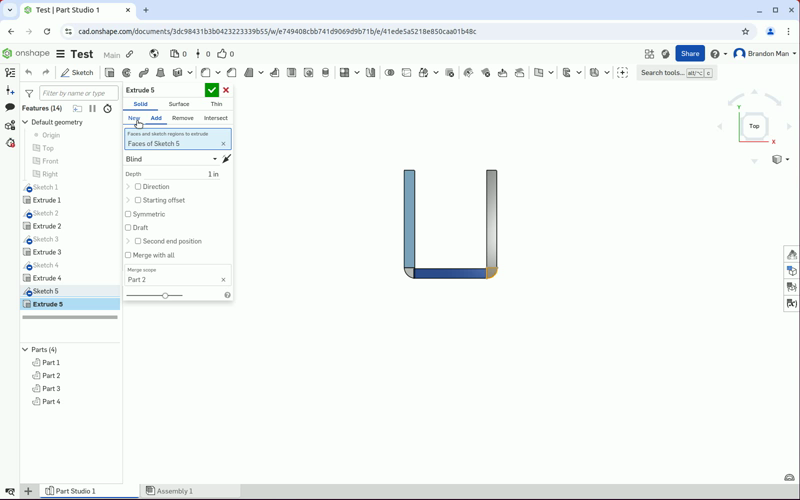
click(137, 120)
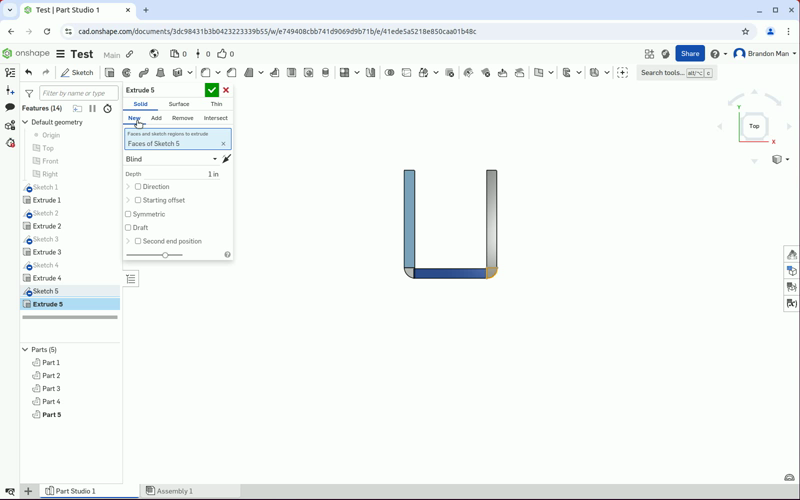
key(tab, 4)
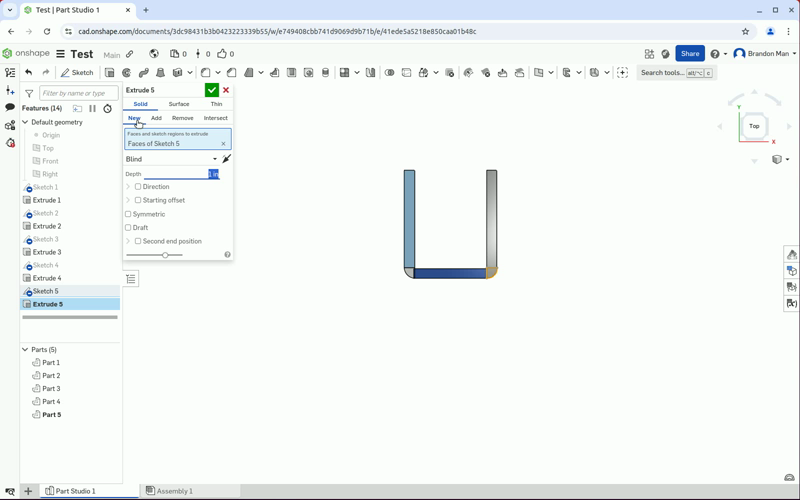
text(4.092)
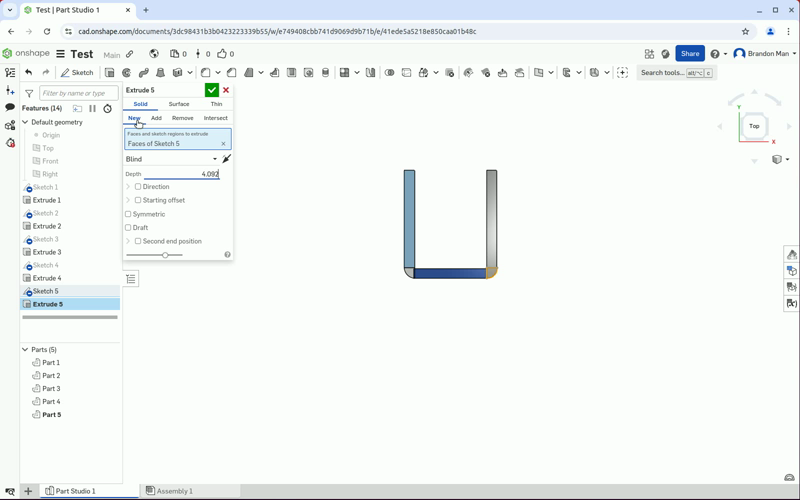
key(enter)
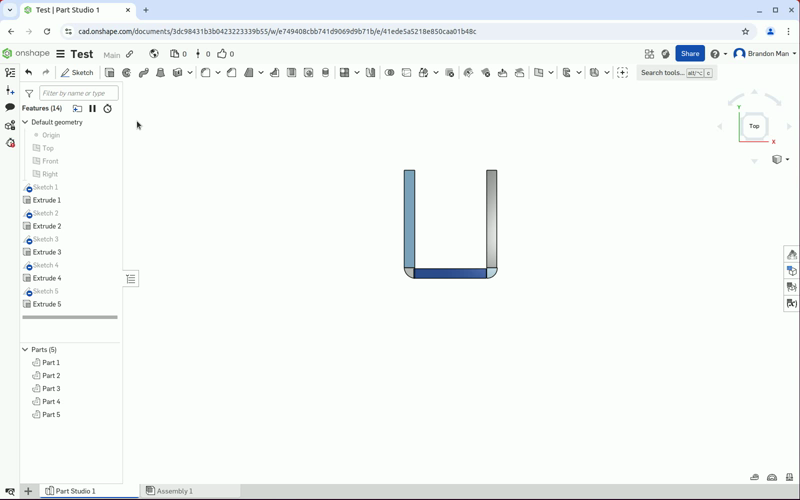
key(shift+h)
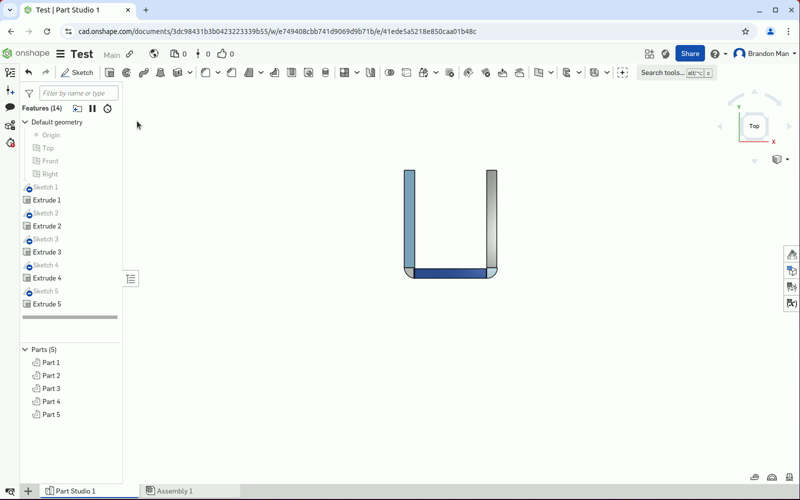
key(shift+h)
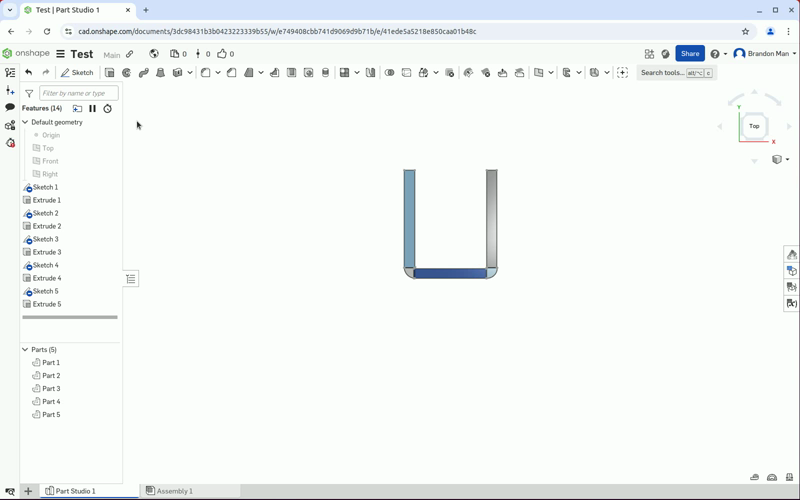
key(shift+7)
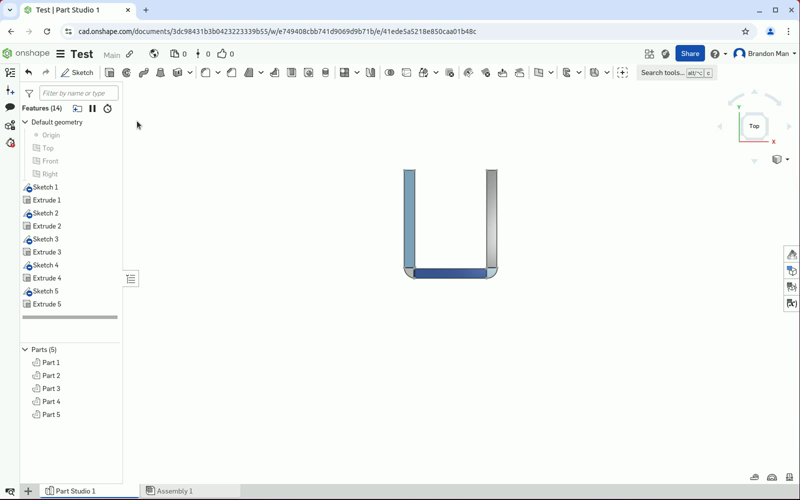
key(up, 3)
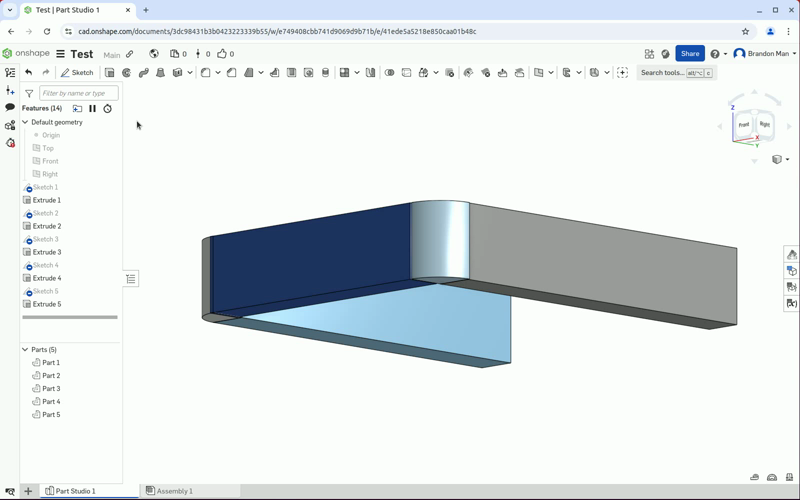
key(left, 3)
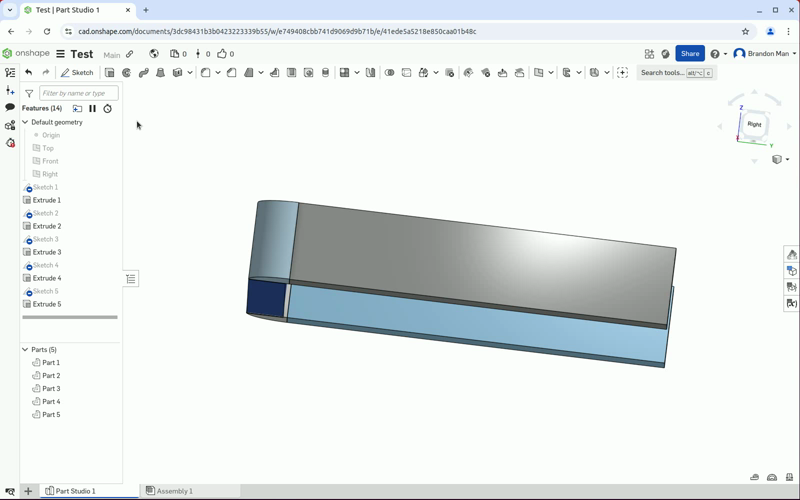
key(right, 3)
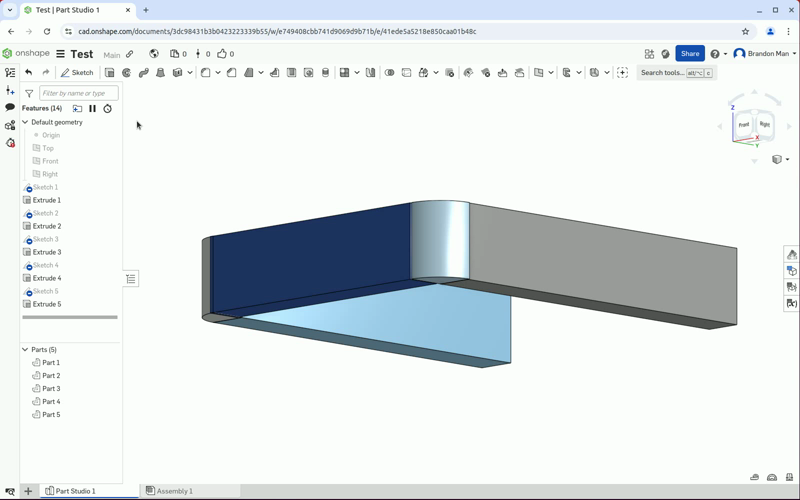
key(down, 3)
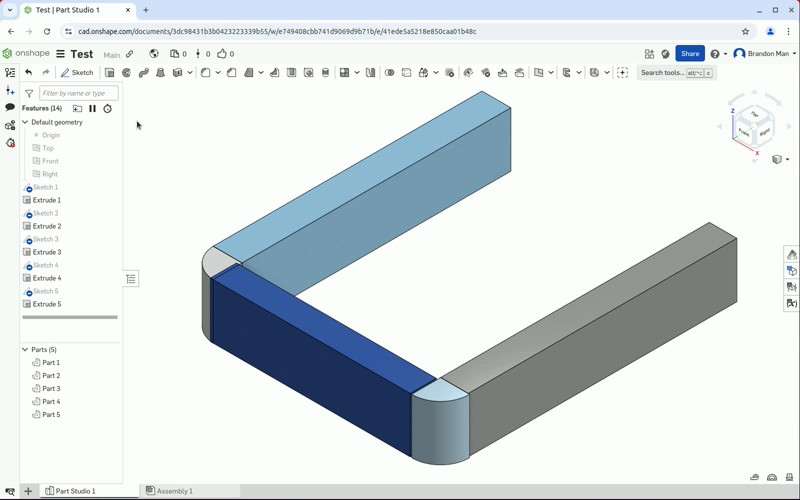
mouse_move(73, 189)
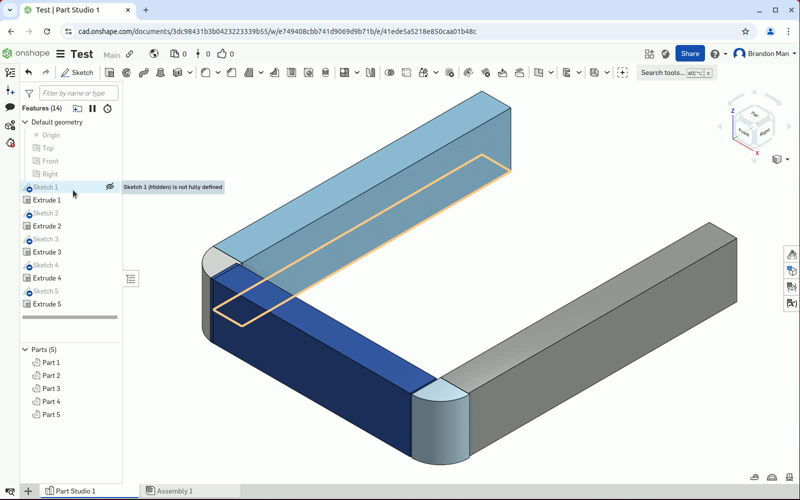
click(73, 189)